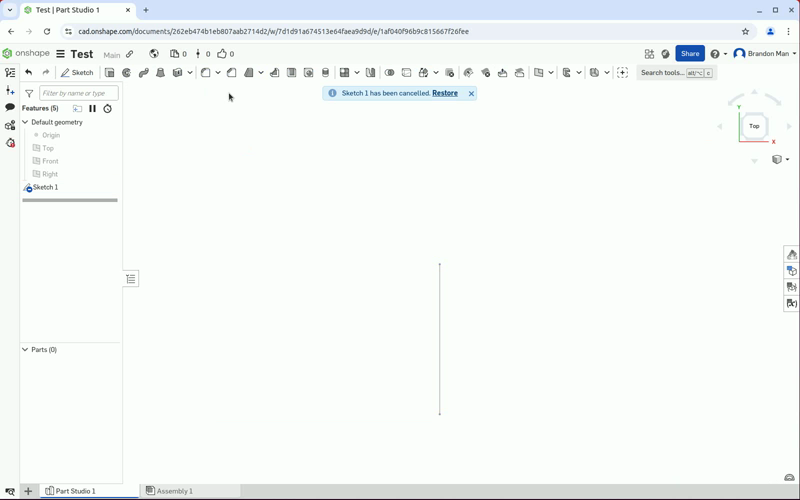
key(shift+h)
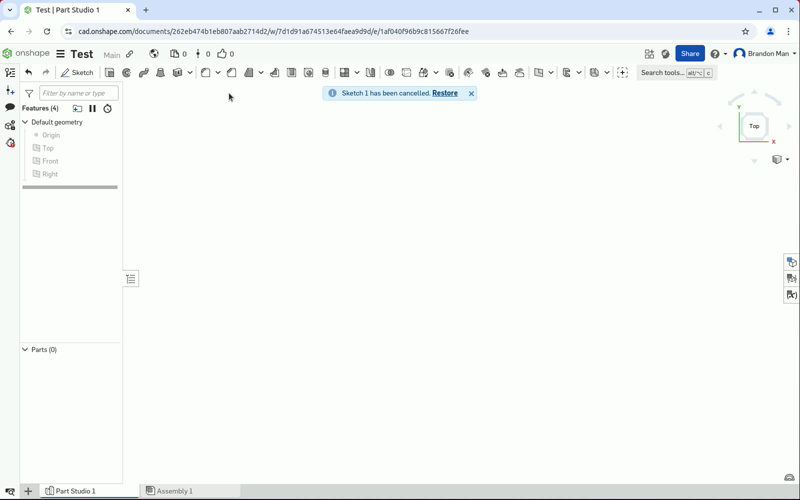
mouse_move(73, 352)
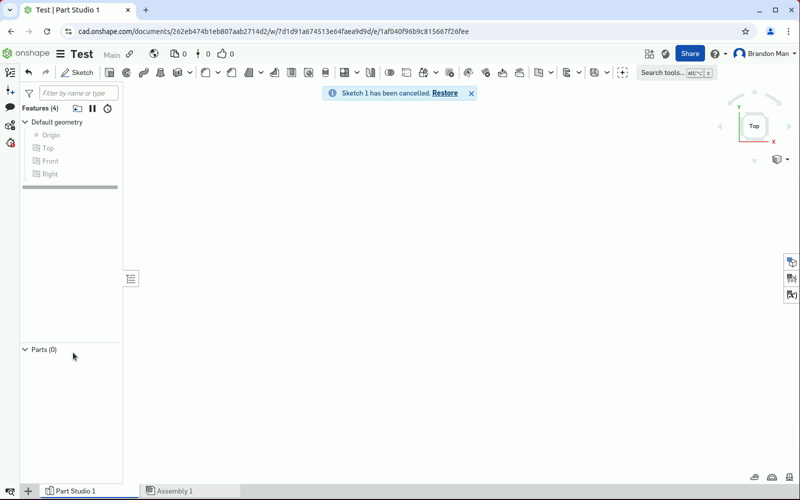
key(y)
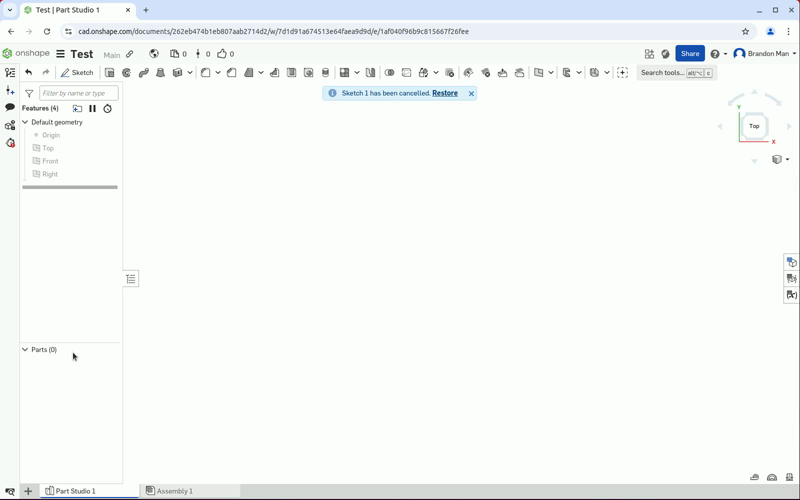
key(shift+p)
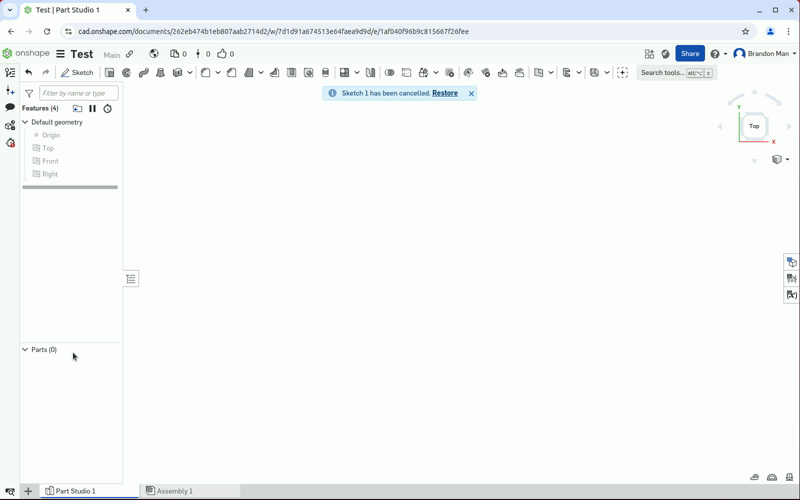
key(space)
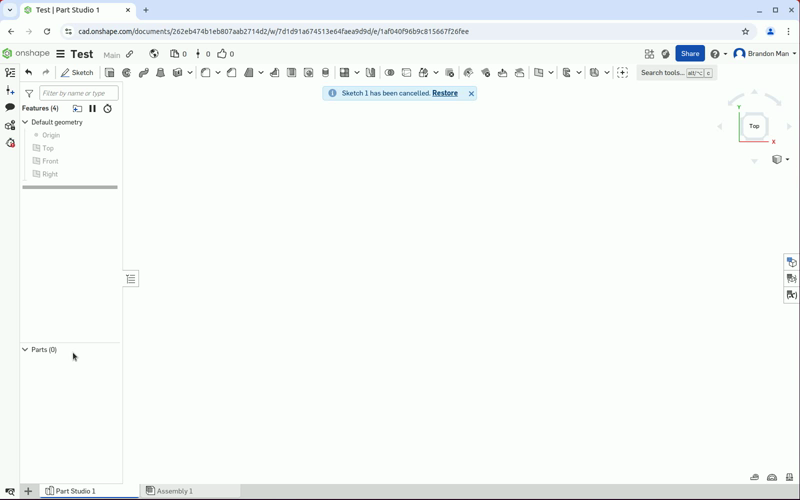
key_down(shift)
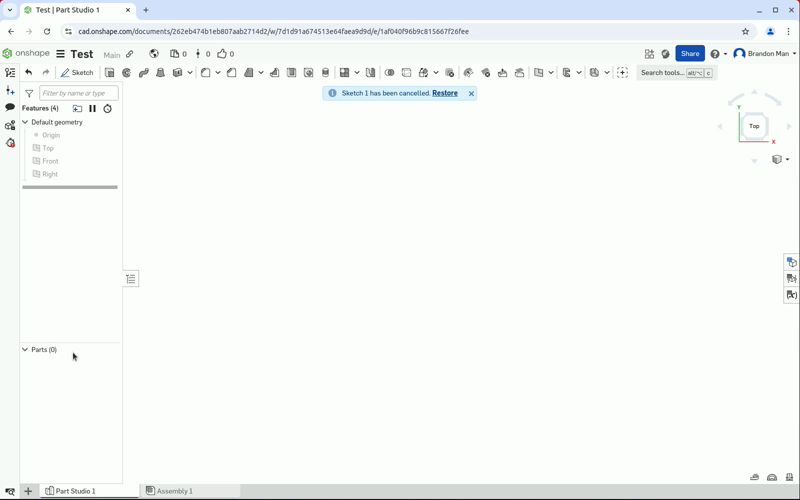
key(up)
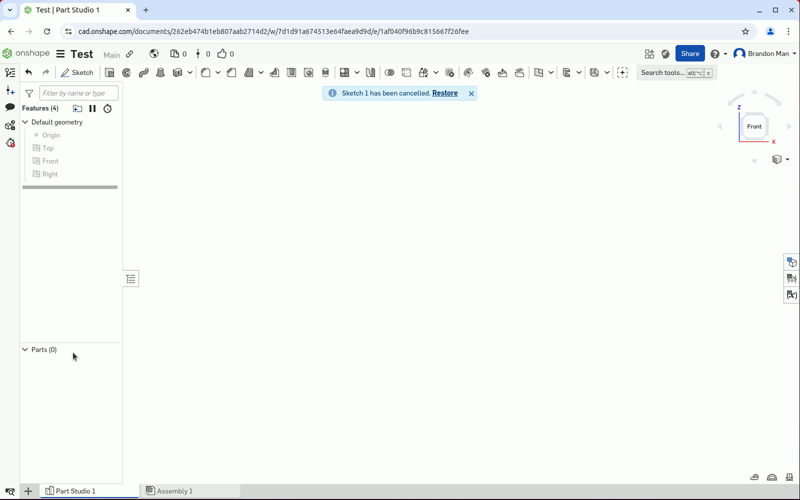
key_up(shift)
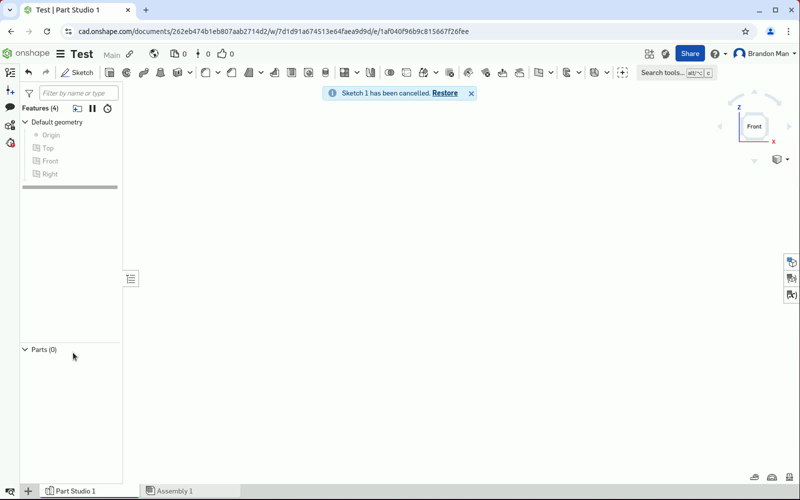
key(space)
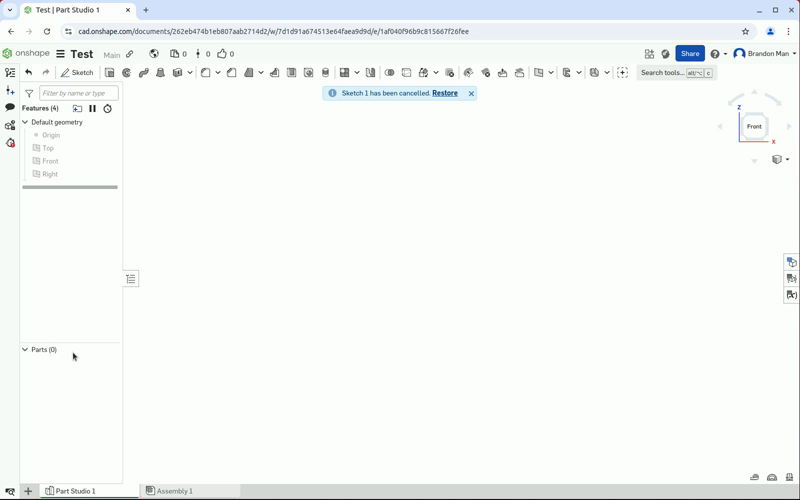
key_down(shift)
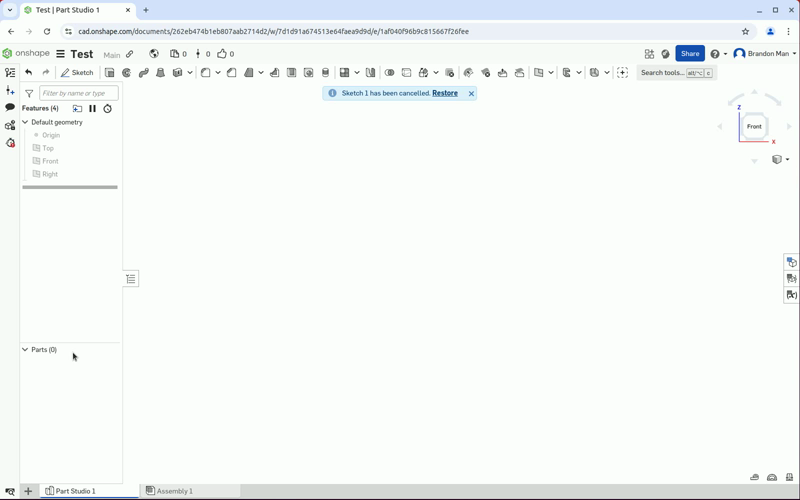
key(left)
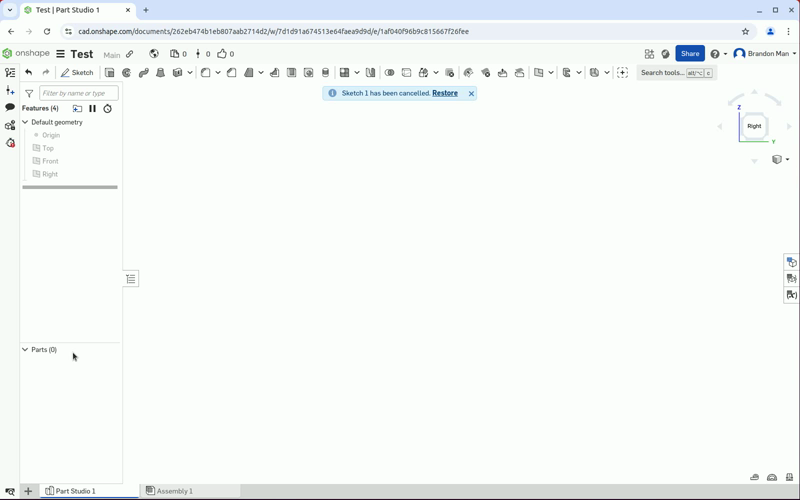
key_up(shift)
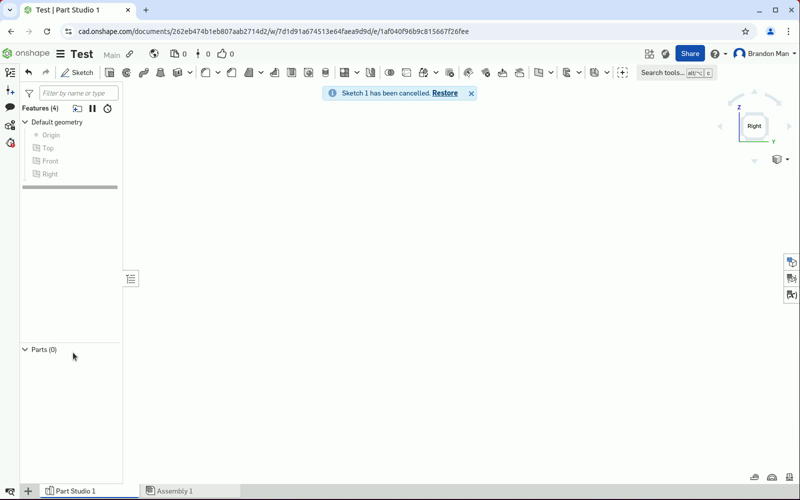
mouse_move(73, 352)
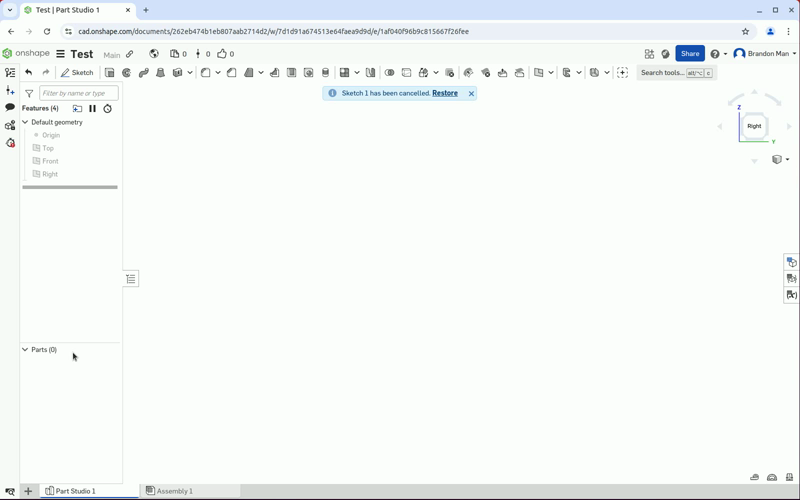
key(shift+y)
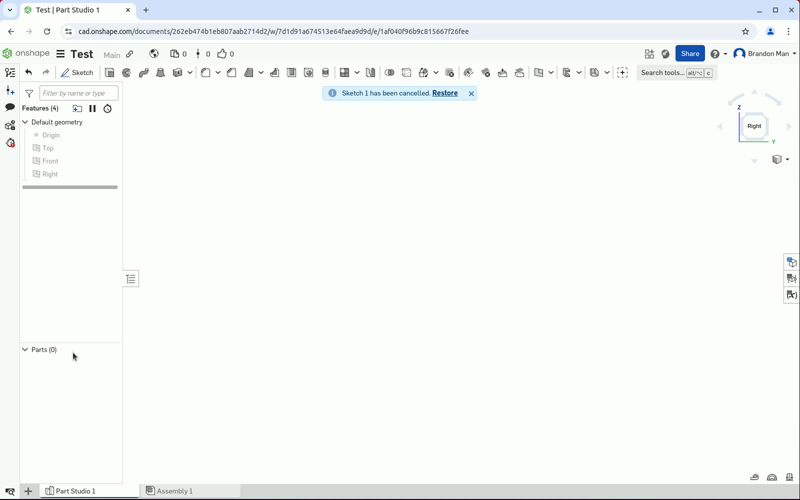
key(shift+s)
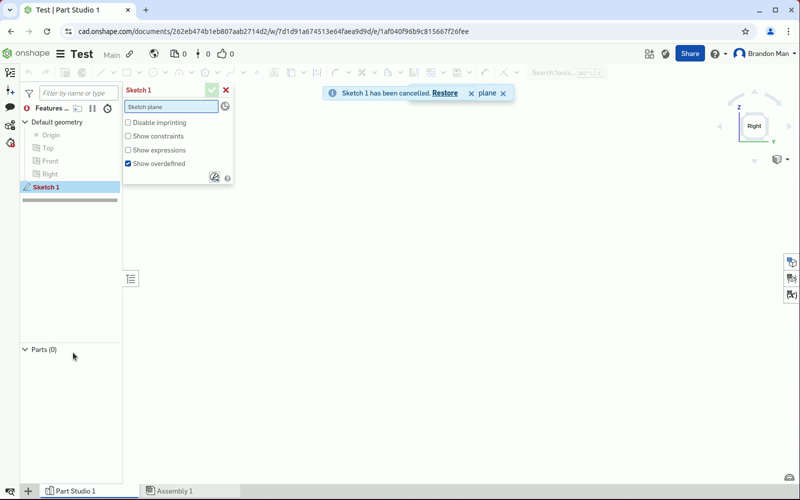
mouse_move(73, 176)
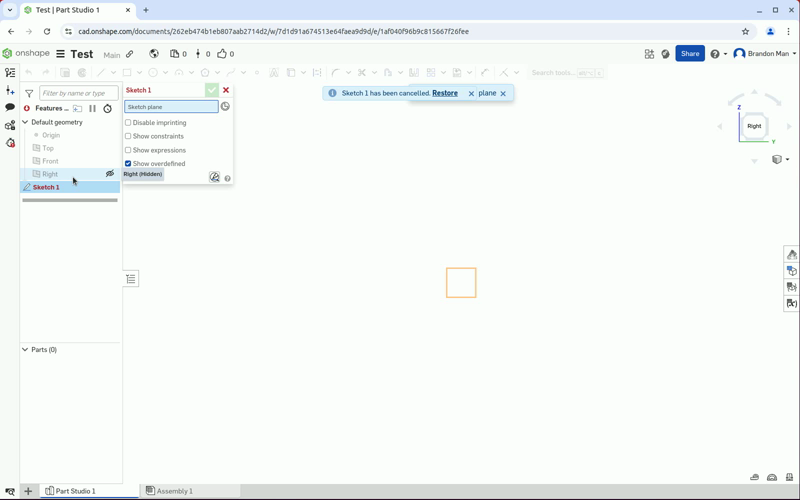
click(73, 176)
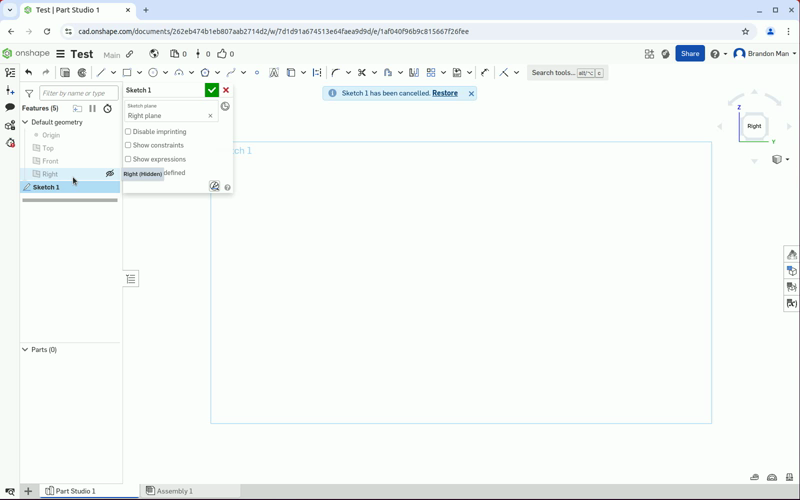
mouse_move(73, 352)
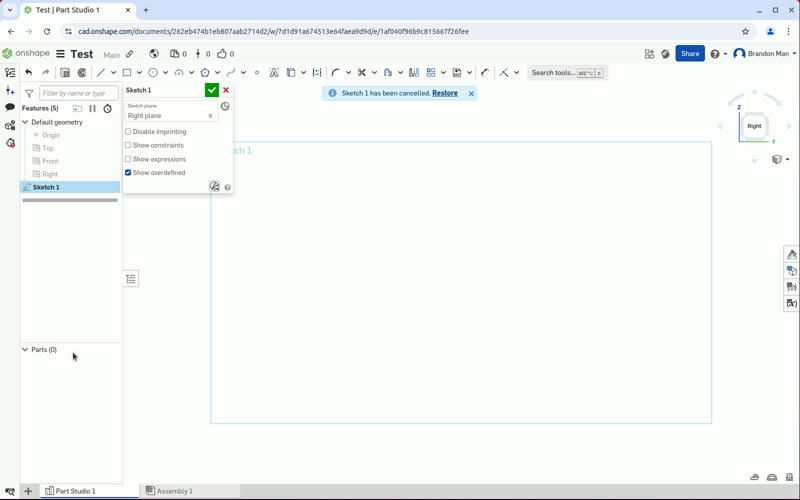
key(y)
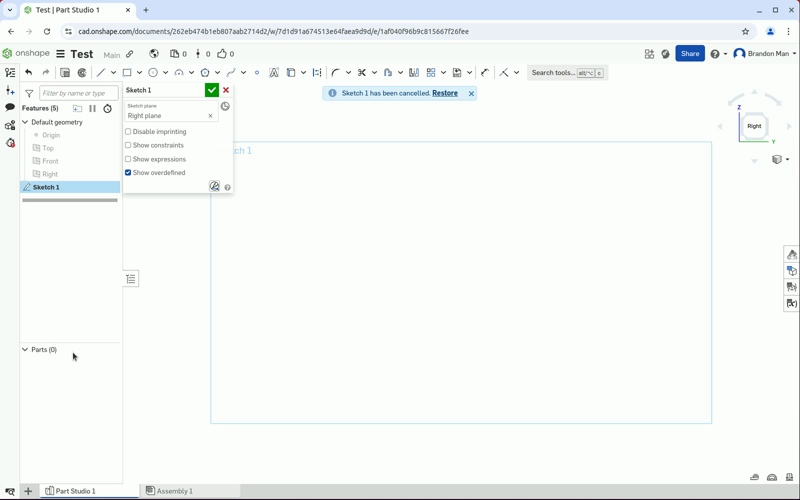
key(l)
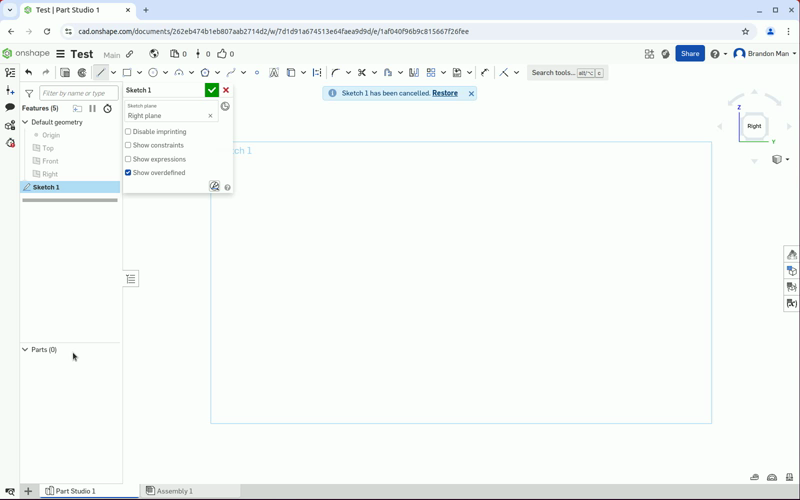
key_down(shift)
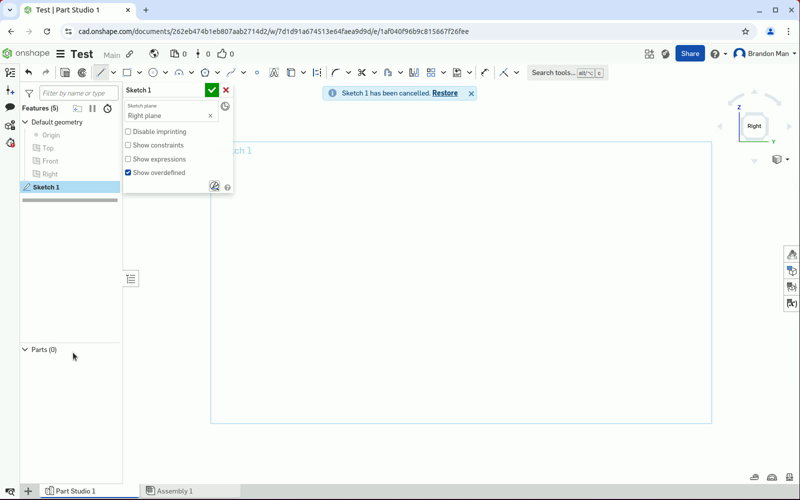
mouse_move(348, 341)
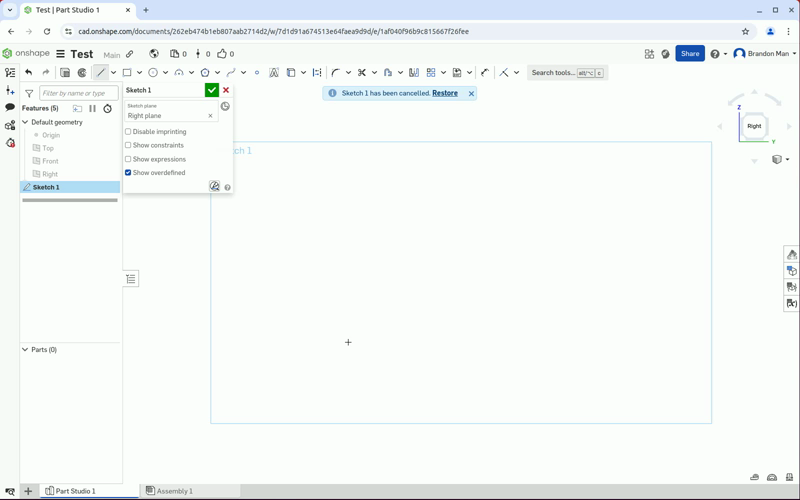
click(348, 341)
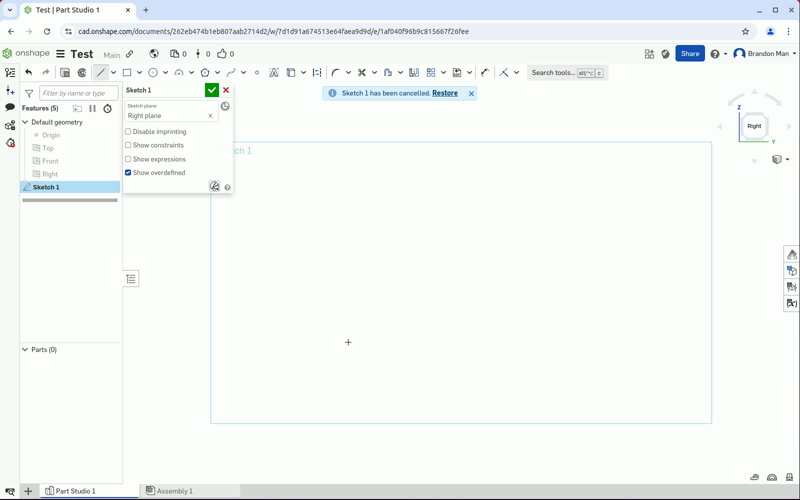
key_up(shift)
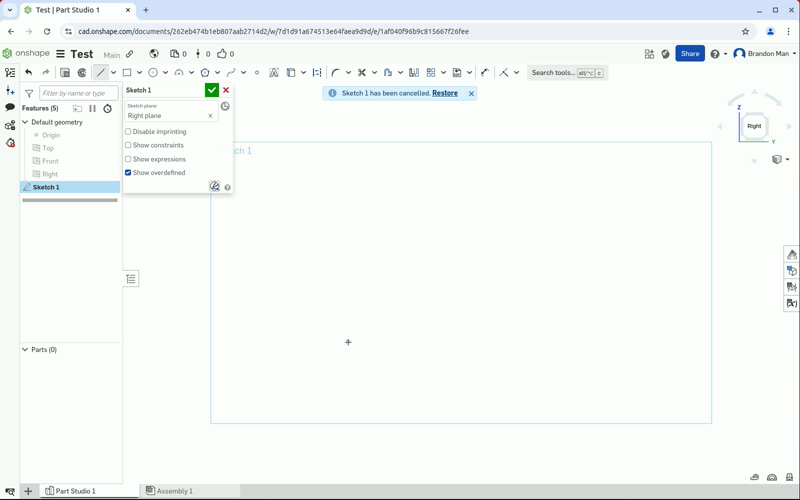
key_down(shift)
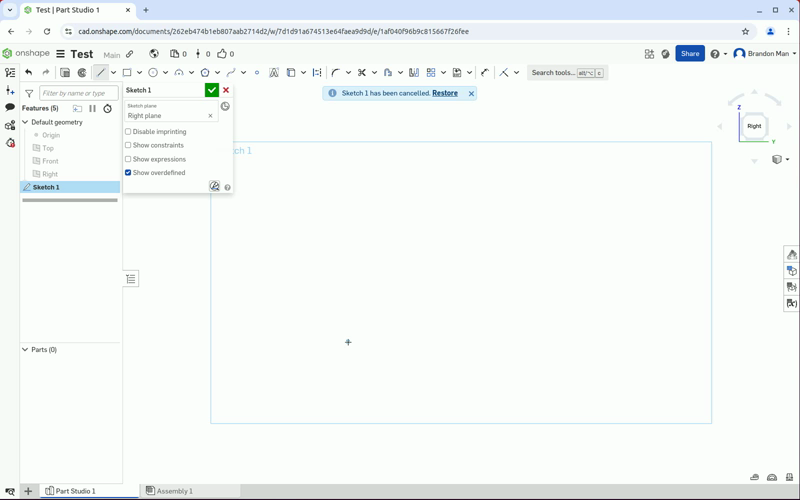
mouse_move(523, 282)
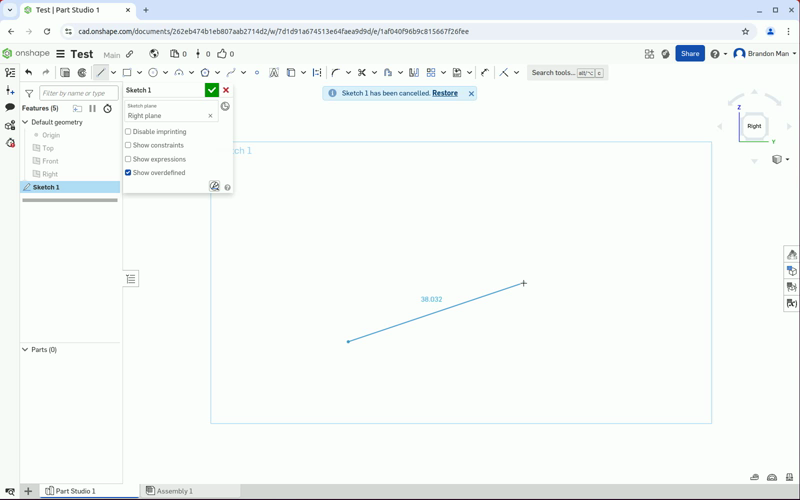
click(523, 282)
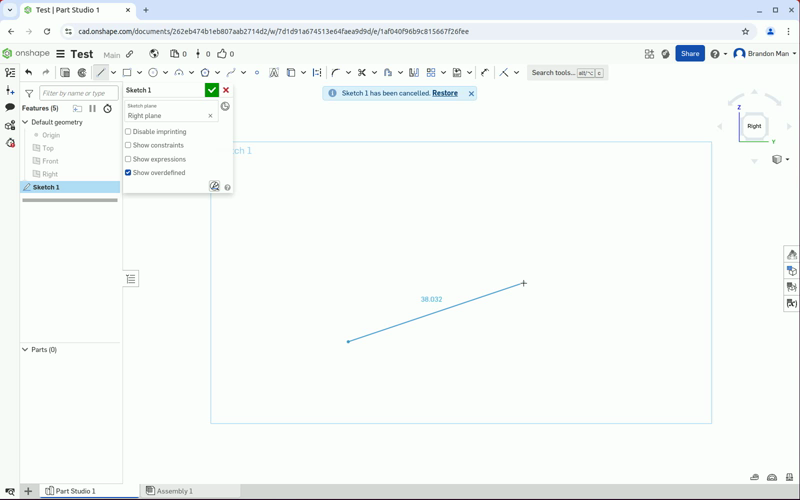
key_up(shift)
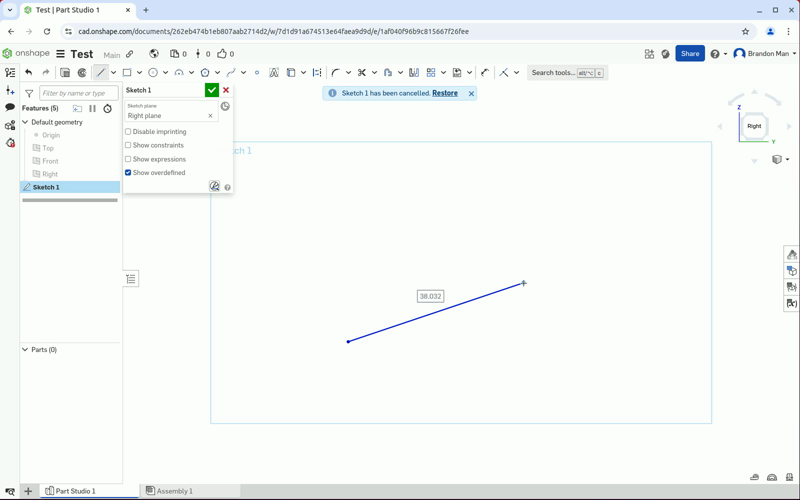
key_down(shift)
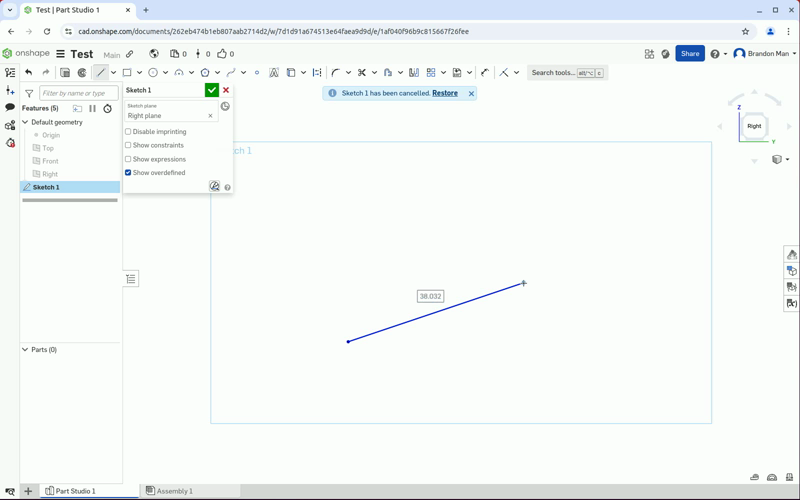
mouse_move(348, 282)
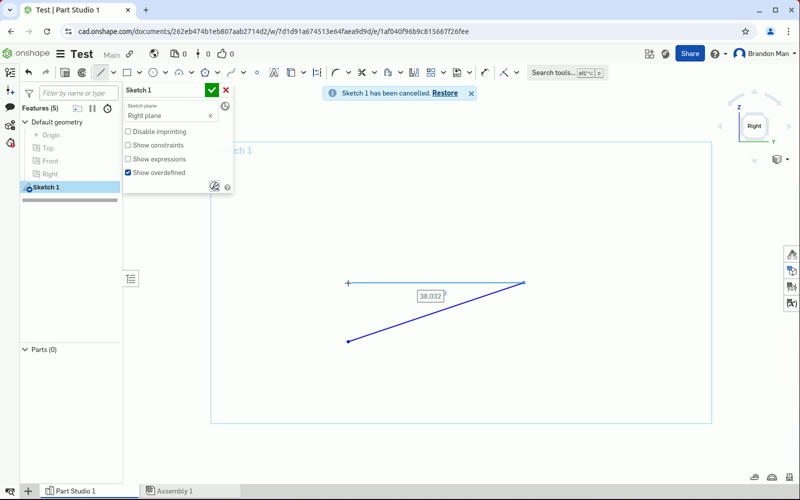
click(348, 282)
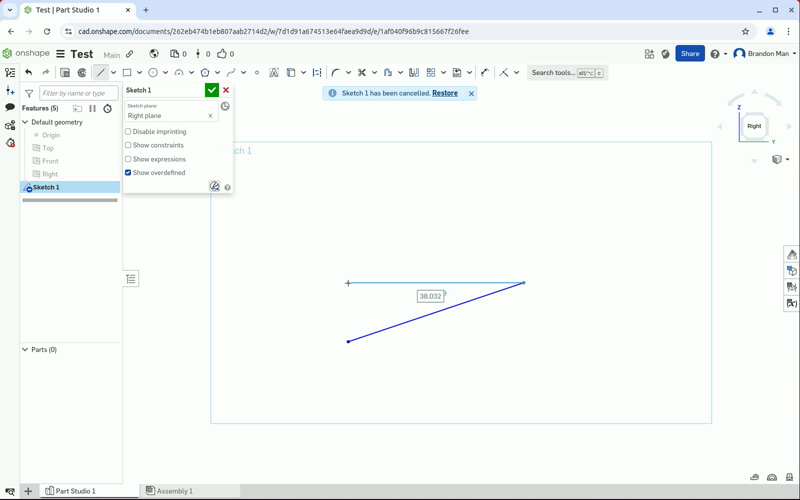
key_up(shift)
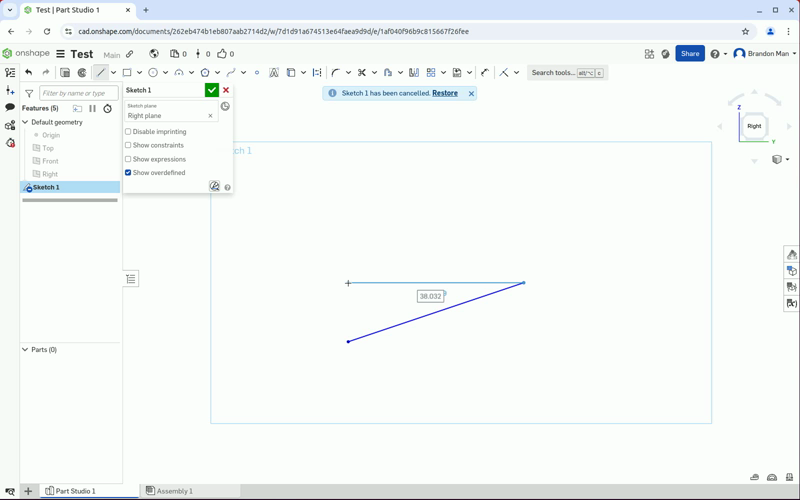
mouse_move(378, 282)
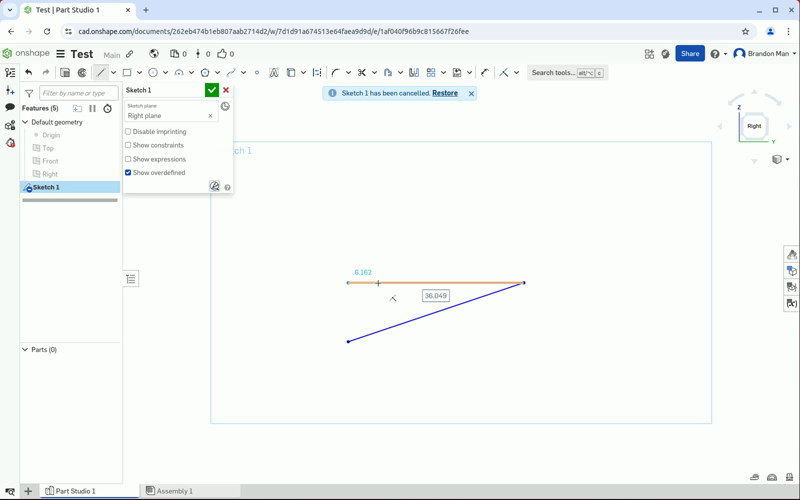
key_down(shift)
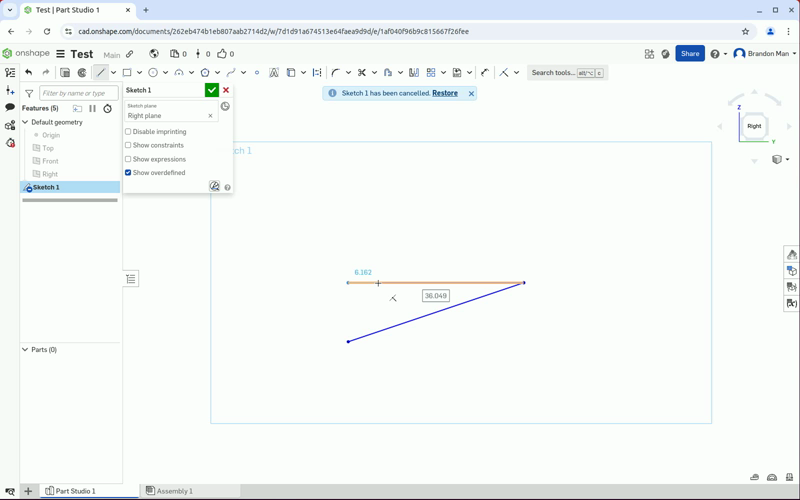
mouse_move(348, 341)
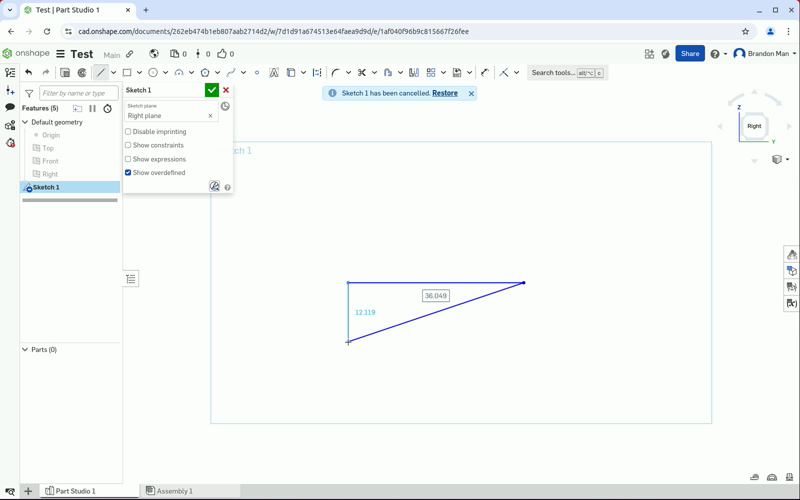
key_up(shift)
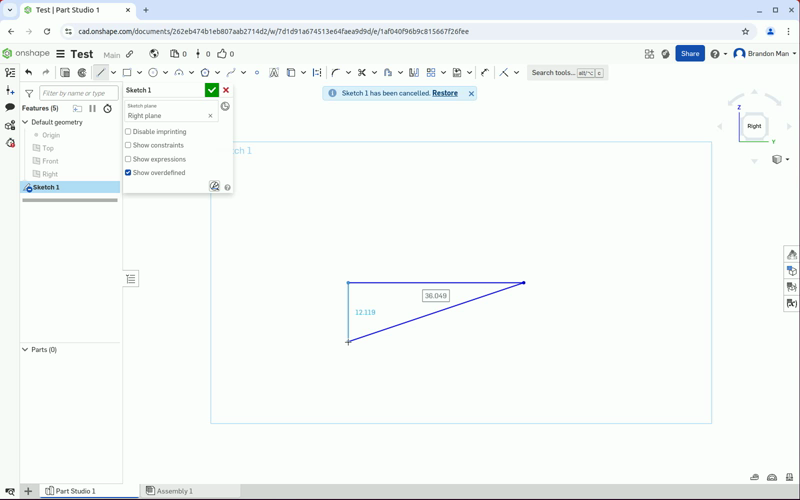
click(348, 341)
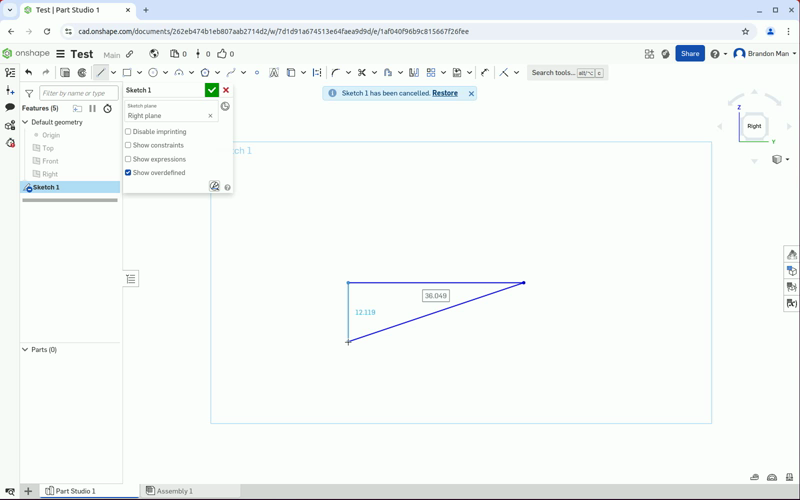
key(esc)
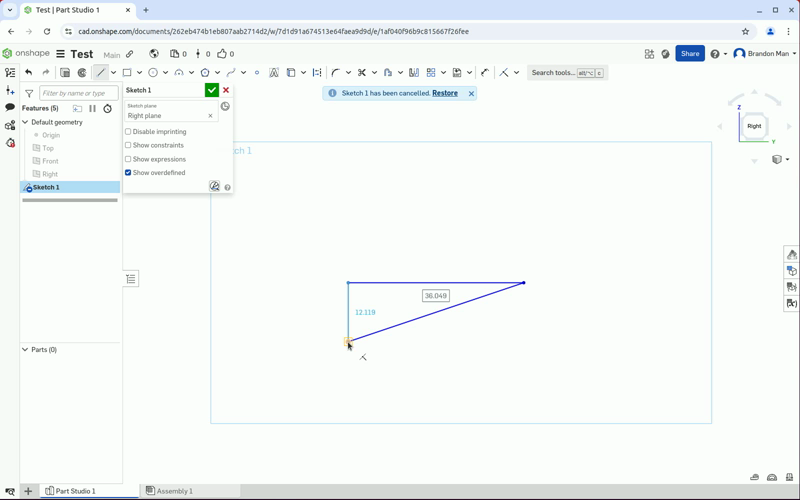
mouse_move(476, 292)
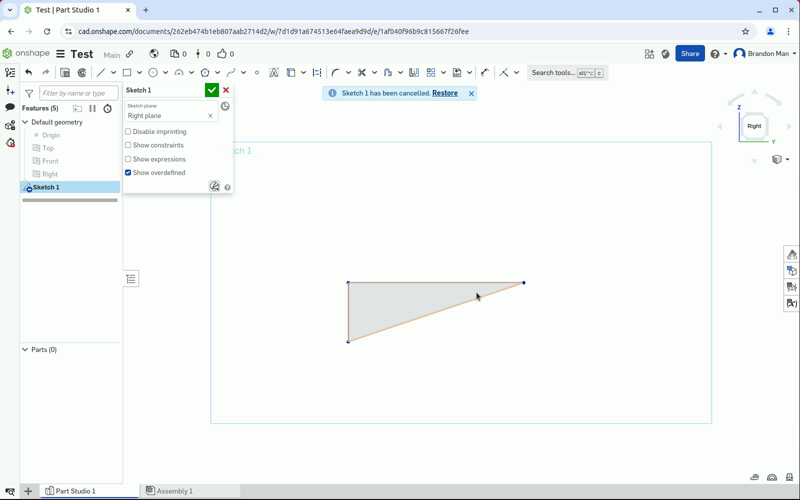
click(476, 292)
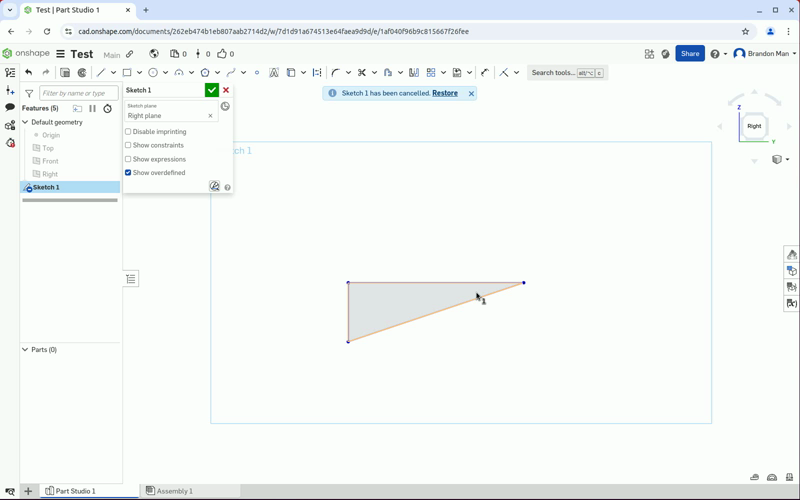
mouse_move(73, 352)
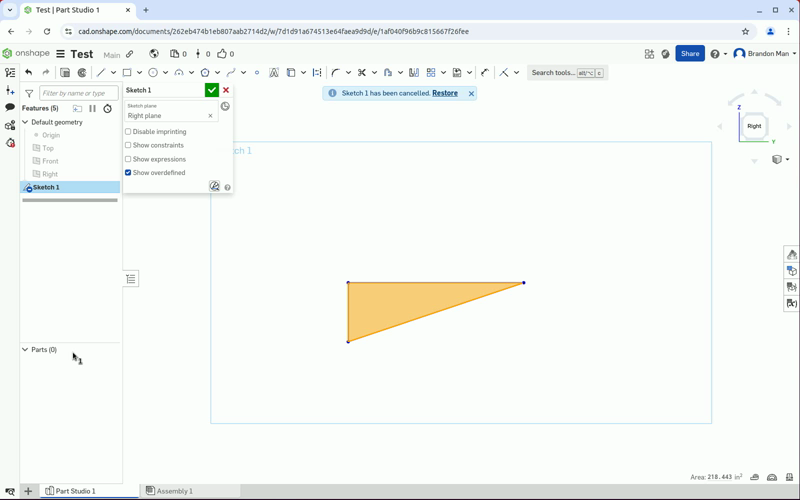
key(shift+y)
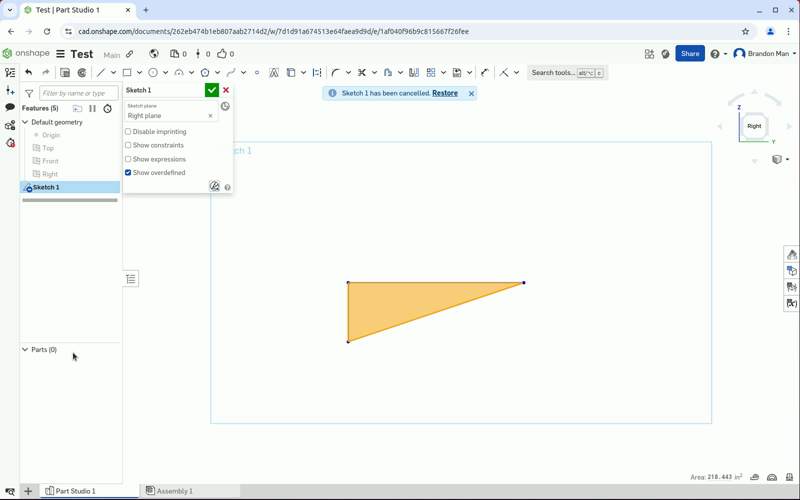
key(shift+e)
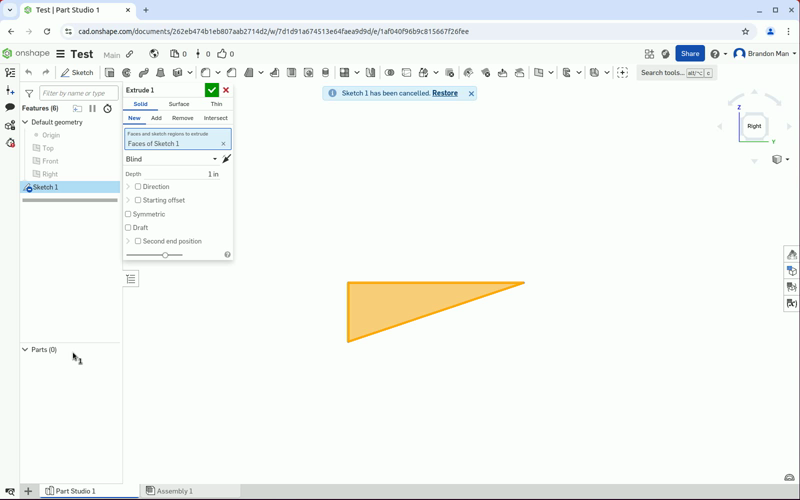
mouse_move(143, 106)
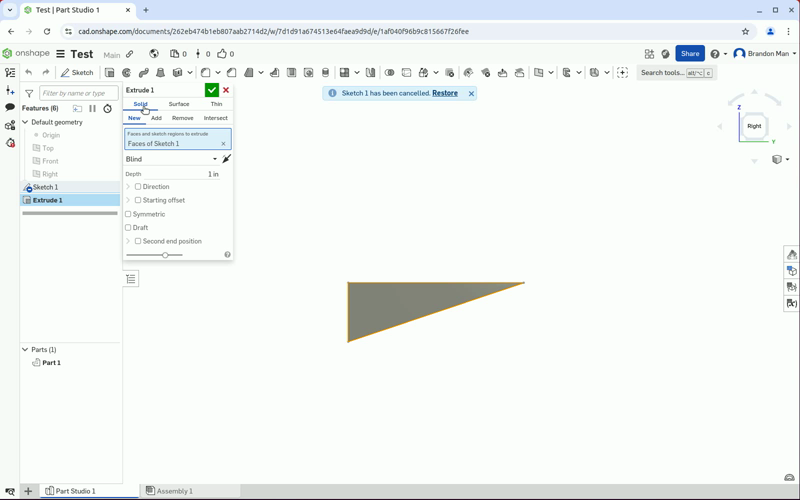
click(143, 106)
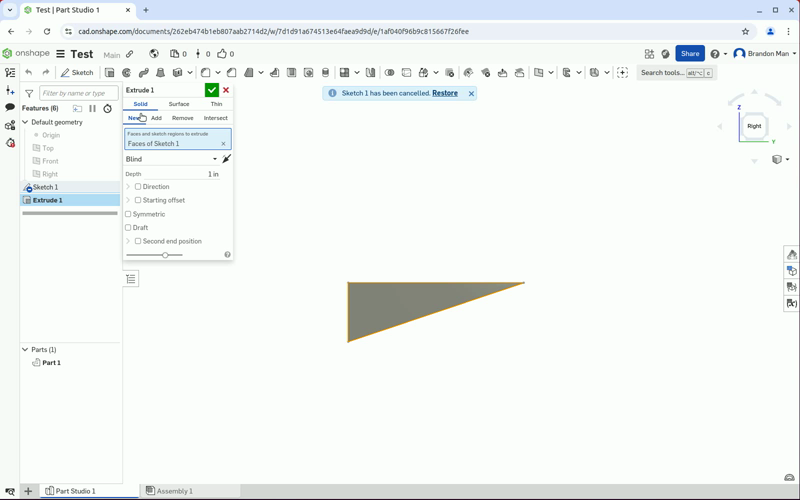
mouse_move(137, 120)
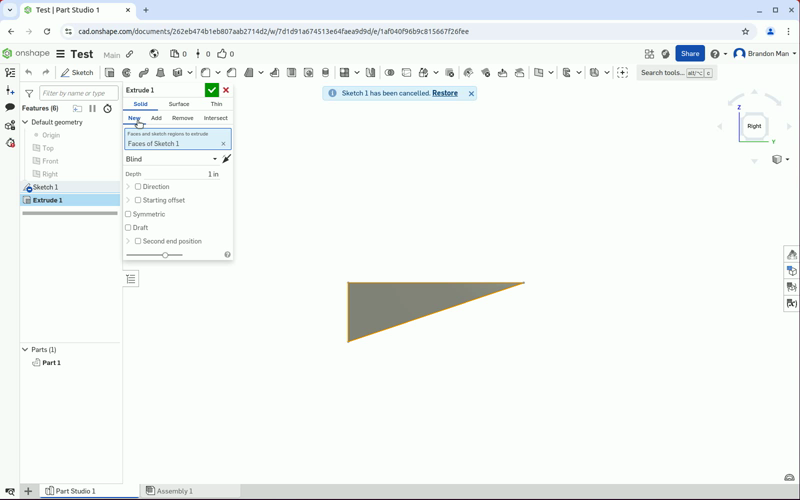
click(137, 120)
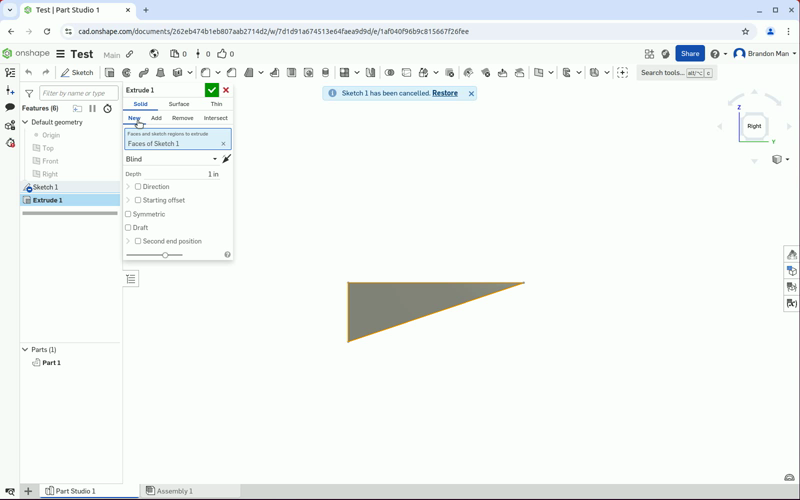
key(tab, 4)
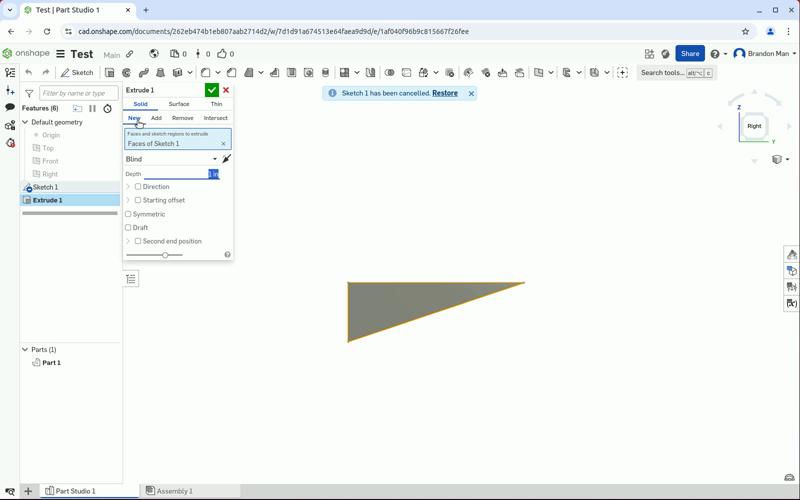
text(45.254)
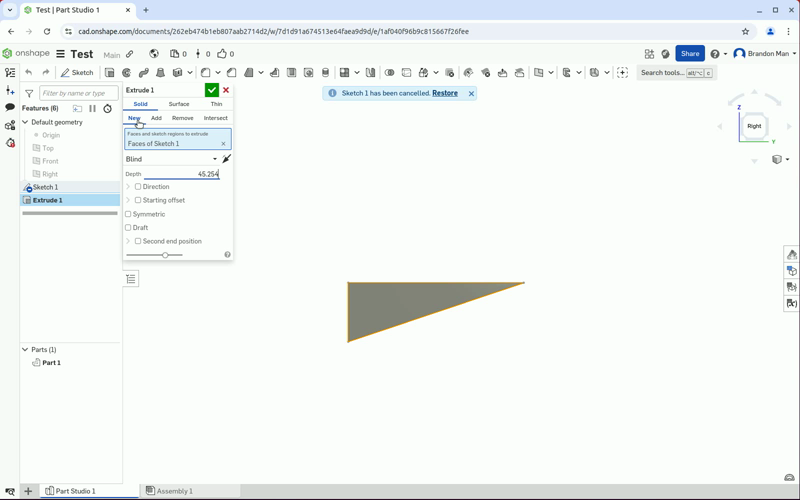
key(tab, 3)
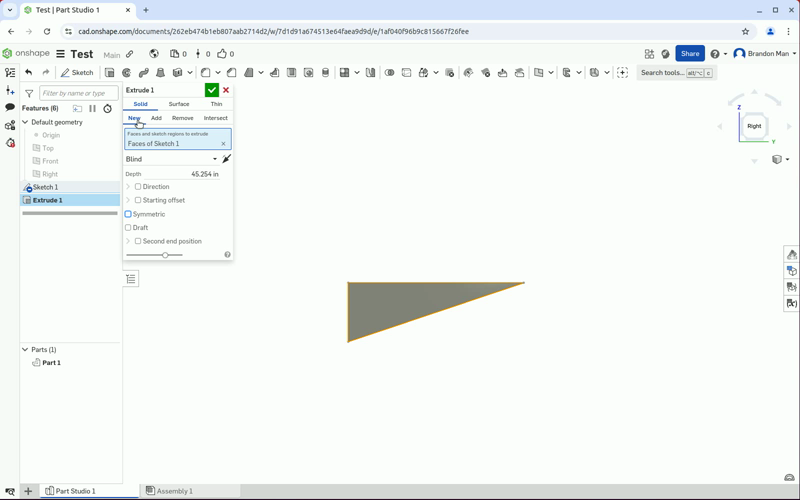
key(space)
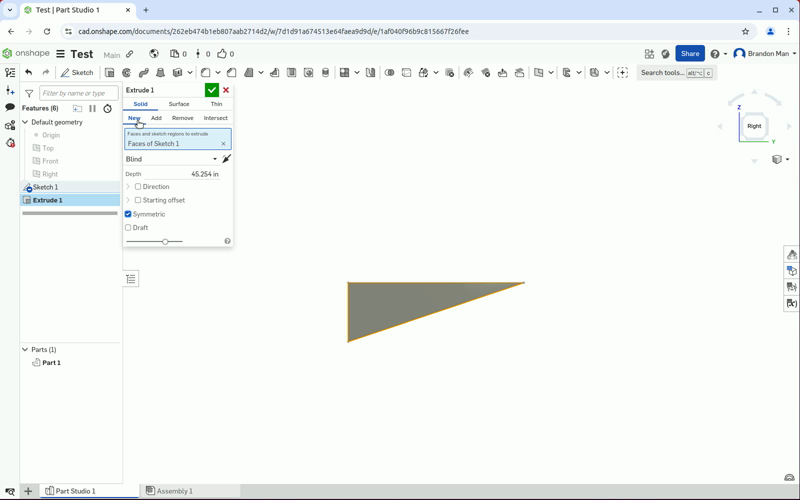
key(enter)
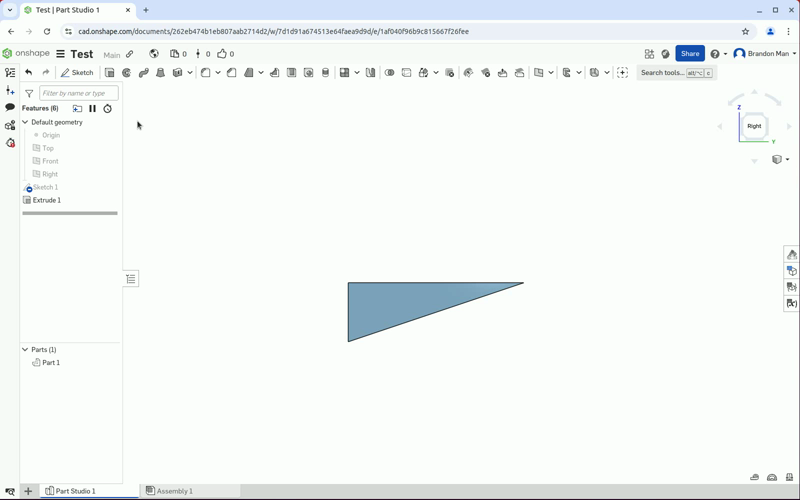
key(shift+h)
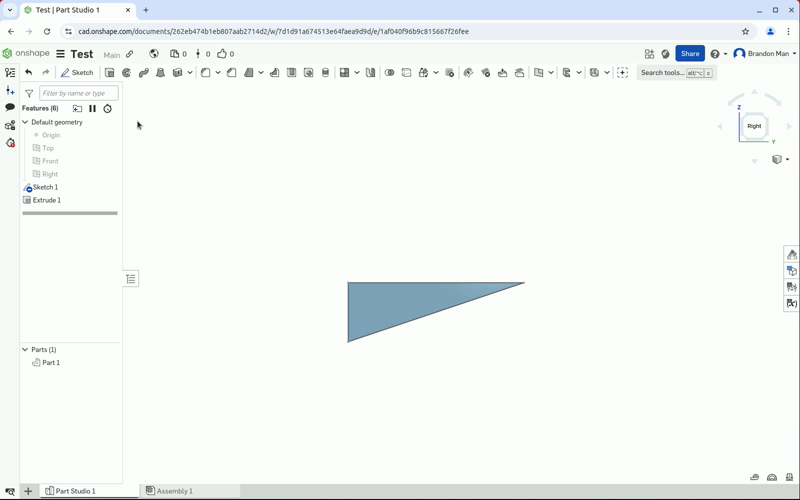
key(shift+h)
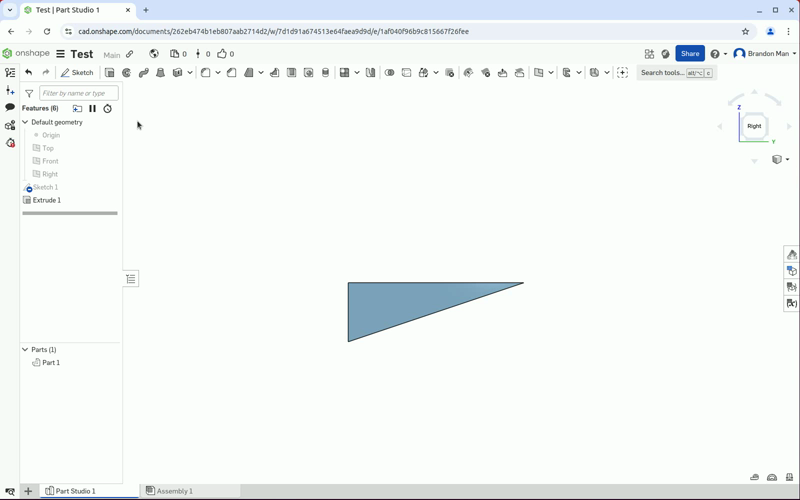
mouse_move(73, 189)
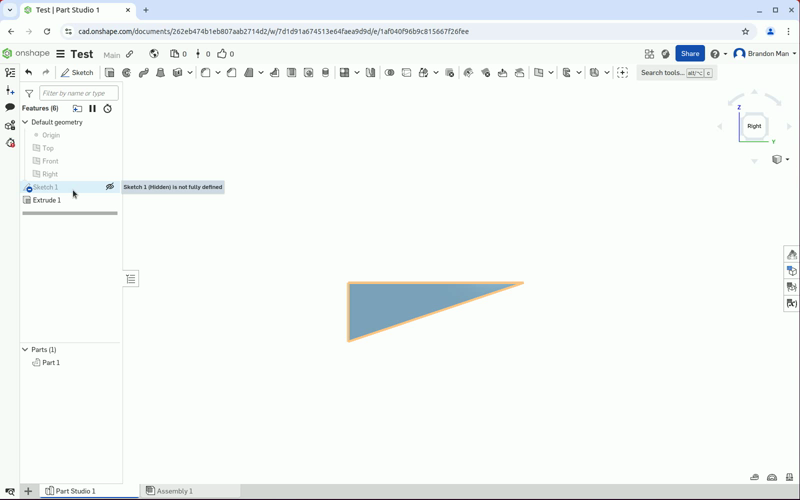
click(73, 189)
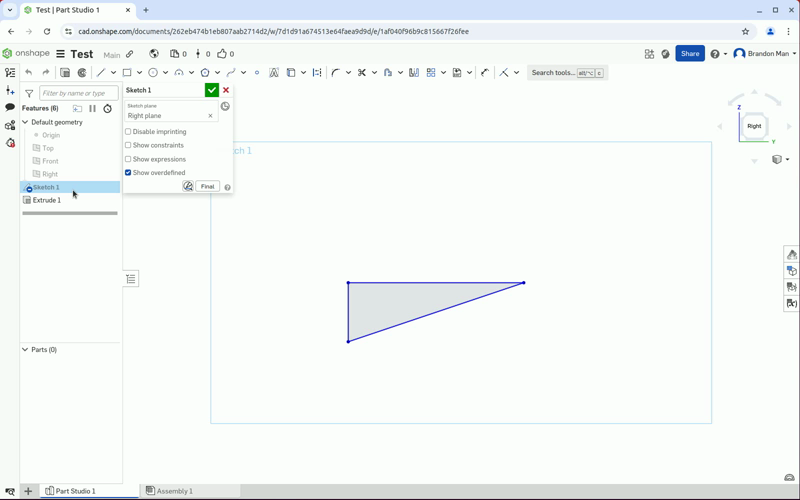
mouse_move(229, 92)
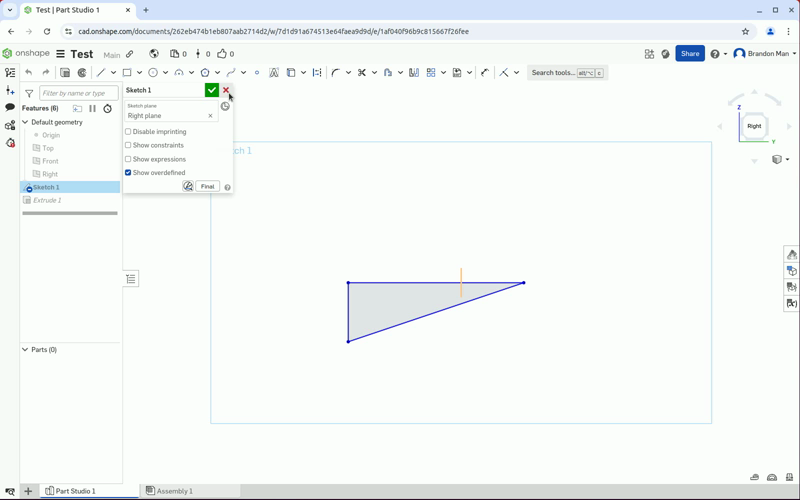
click(229, 92)
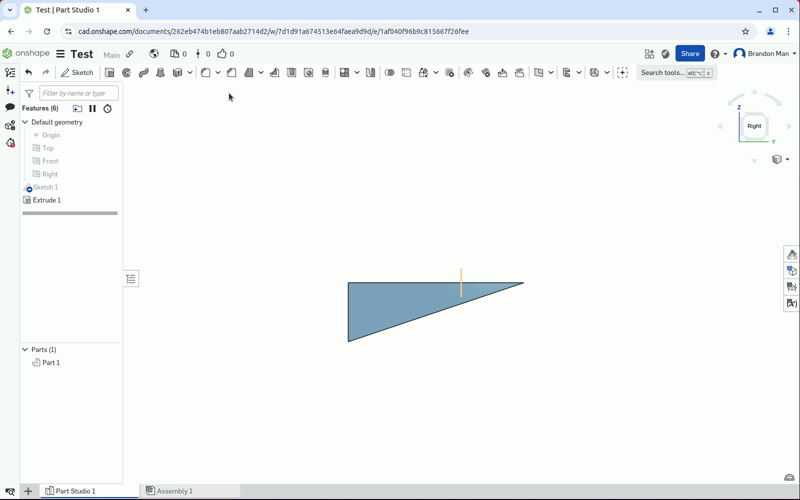
mouse_move(73, 352)
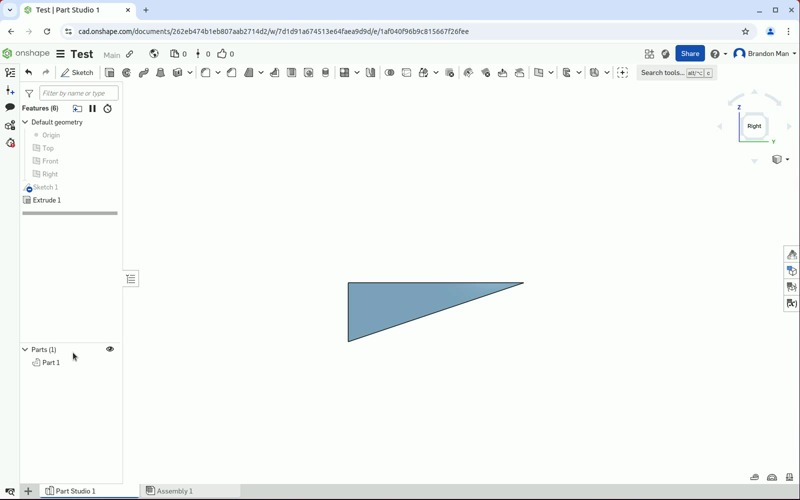
key(y)
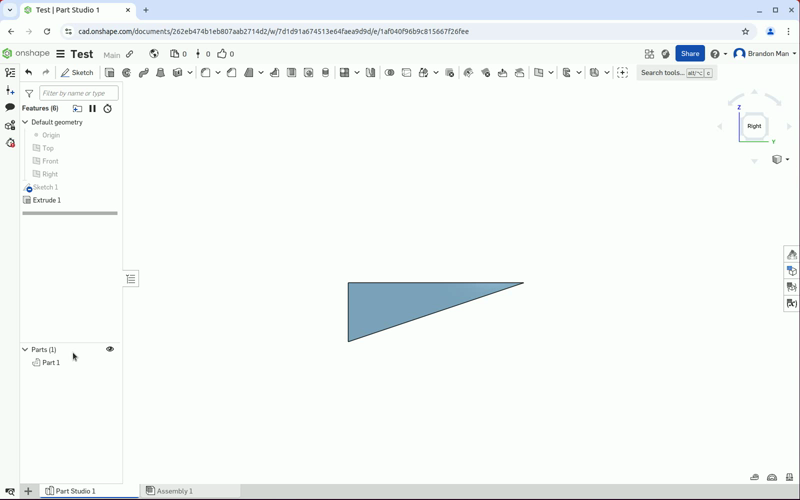
key(shift+p)
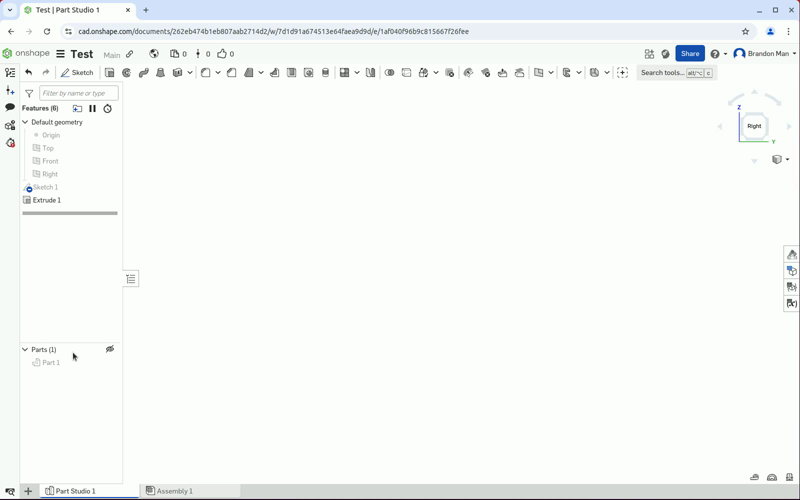
key(space)
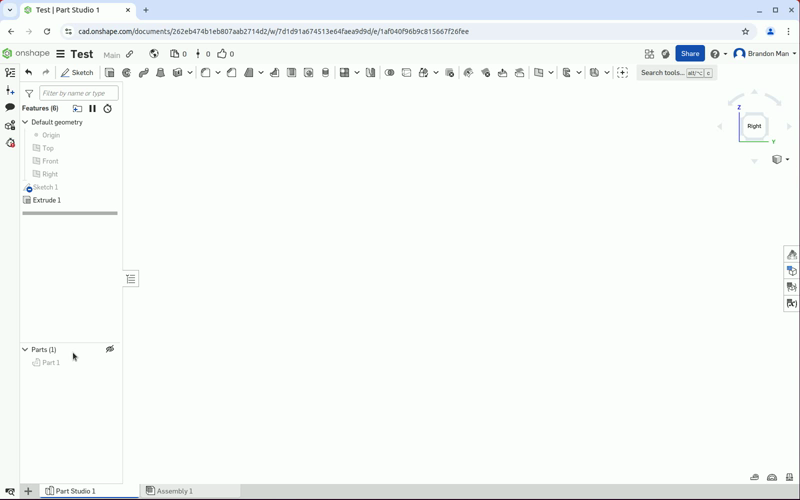
key_down(shift)
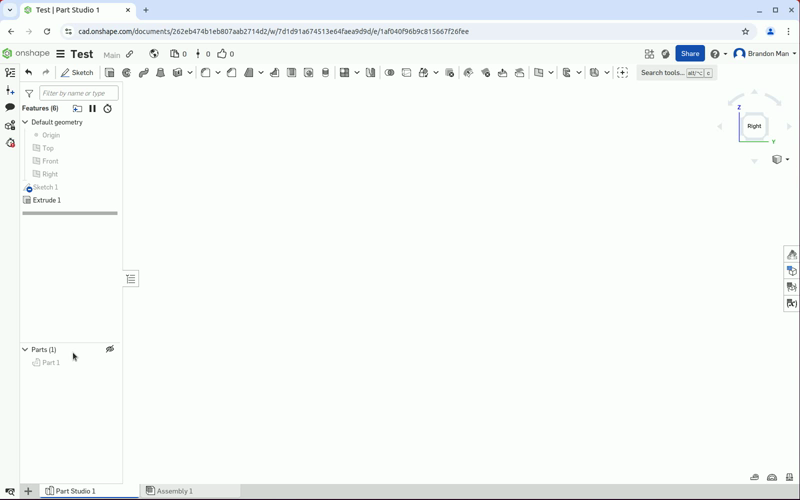
key(right)
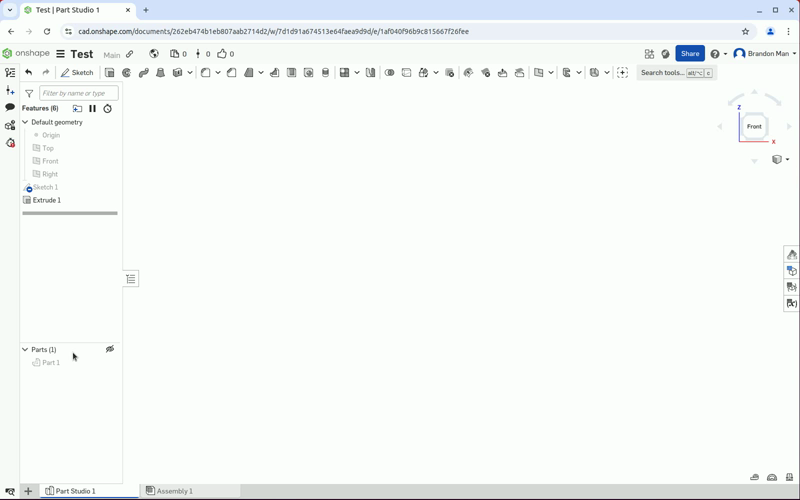
key_up(shift)
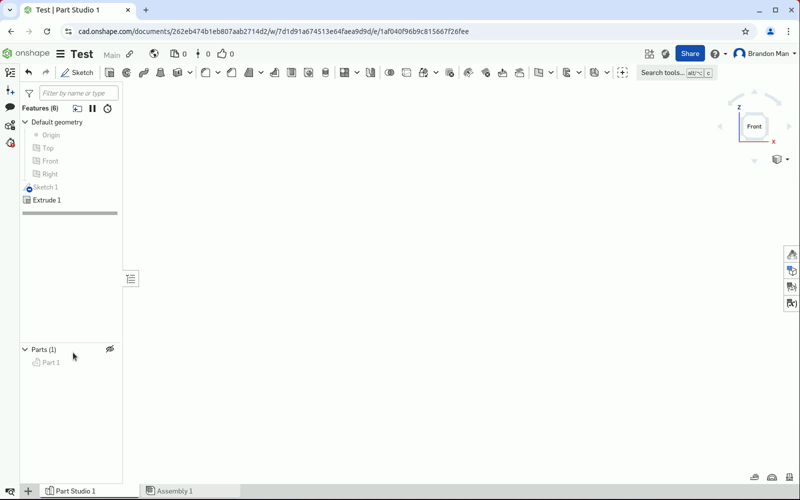
key(space)
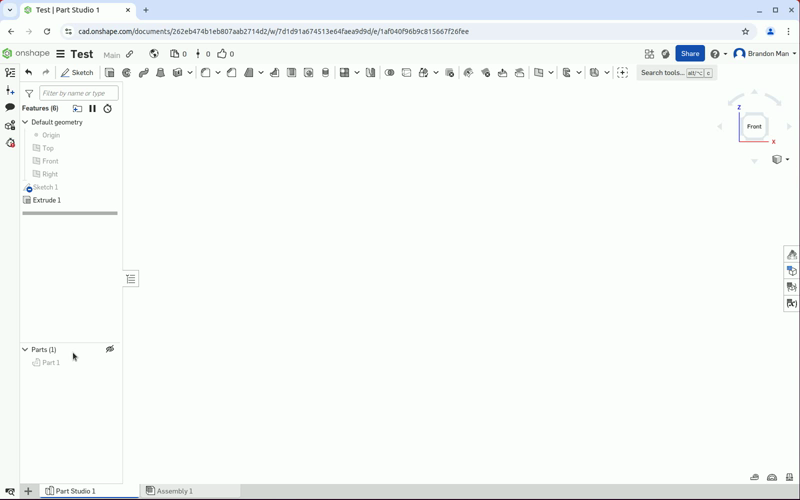
key_down(shift)
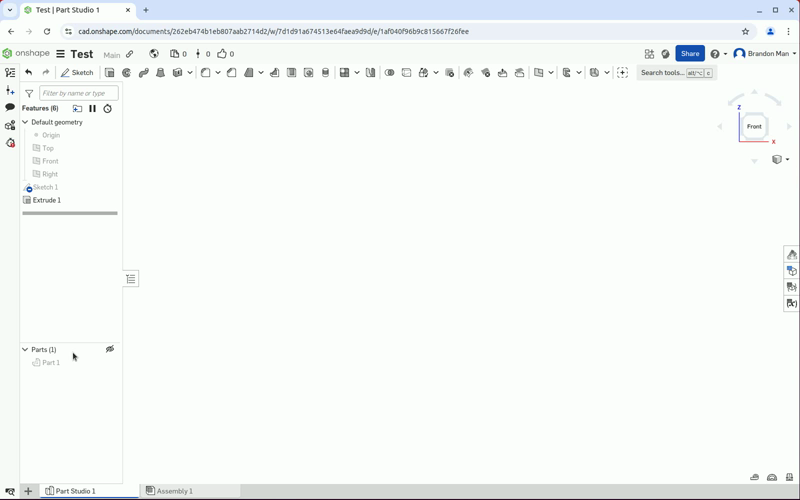
key(down)
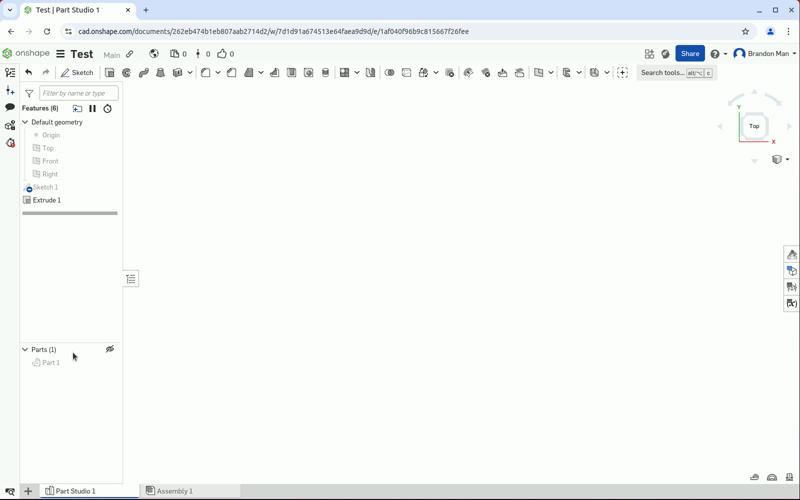
key_up(shift)
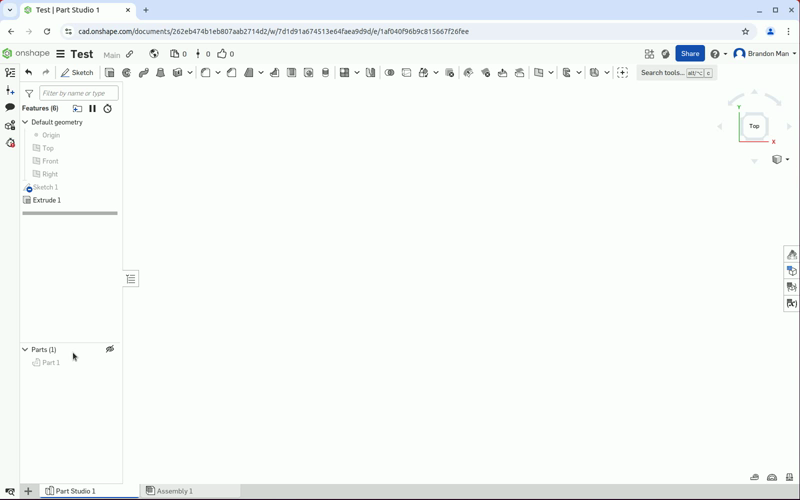
mouse_move(73, 352)
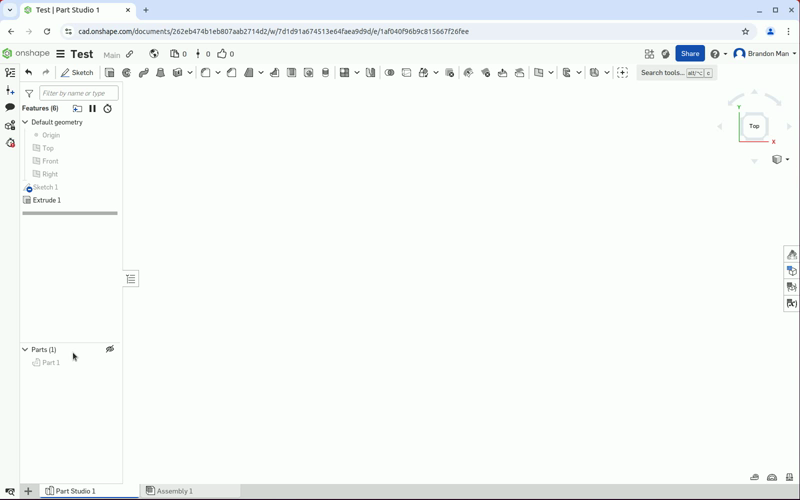
key(shift+y)
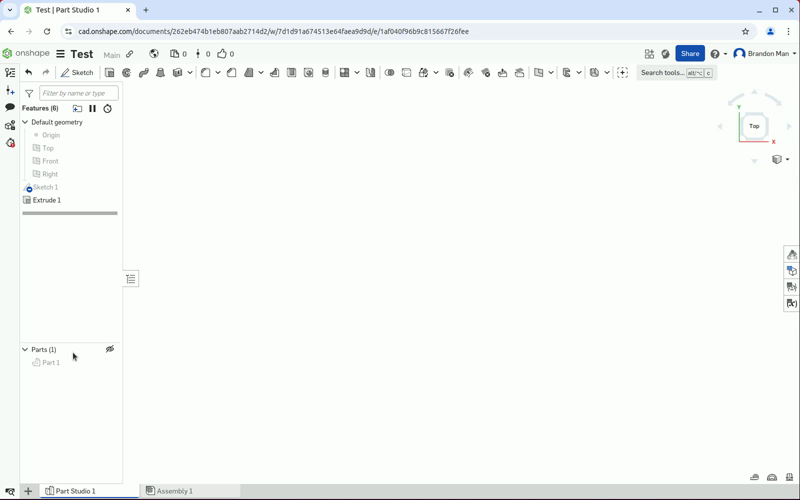
key(shift+s)
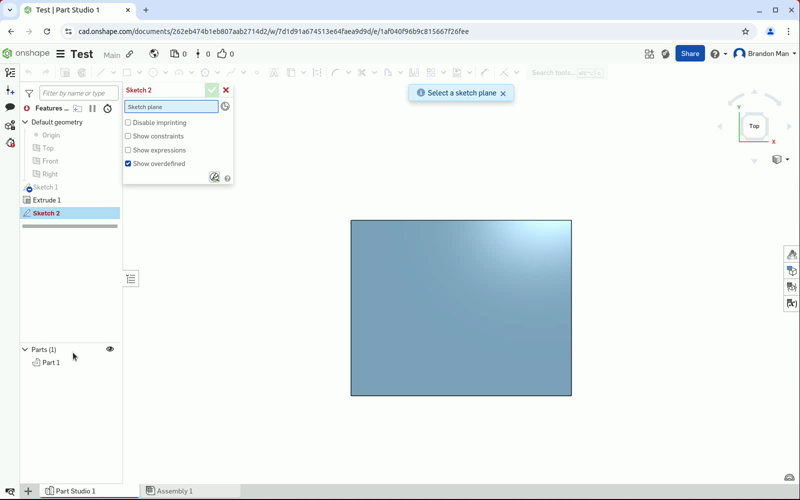
mouse_move(73, 150)
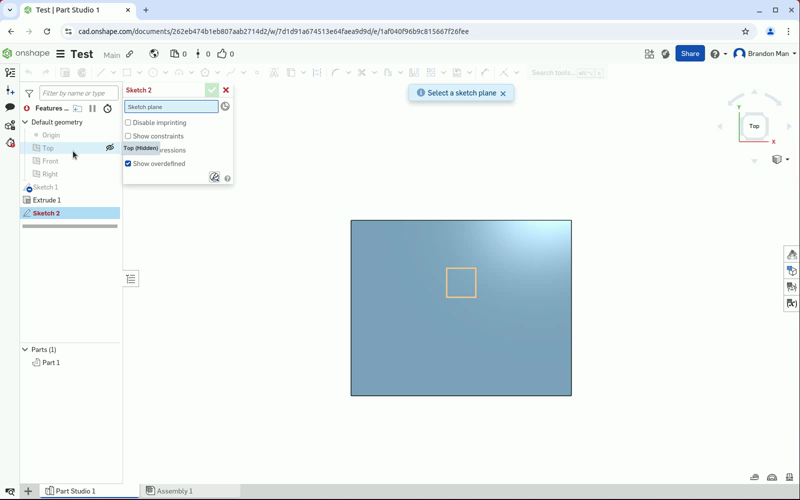
click(73, 150)
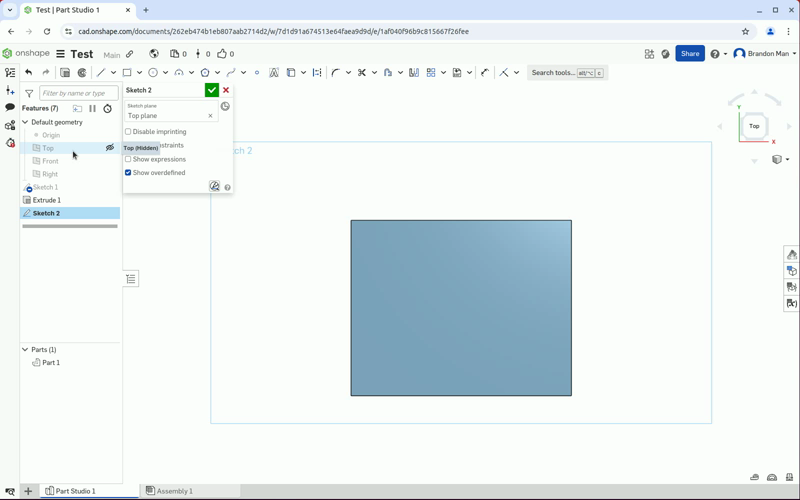
mouse_move(73, 352)
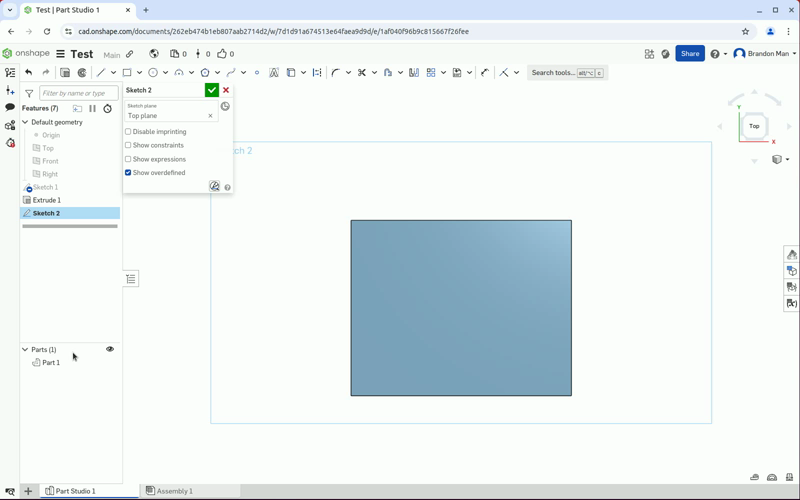
key(y)
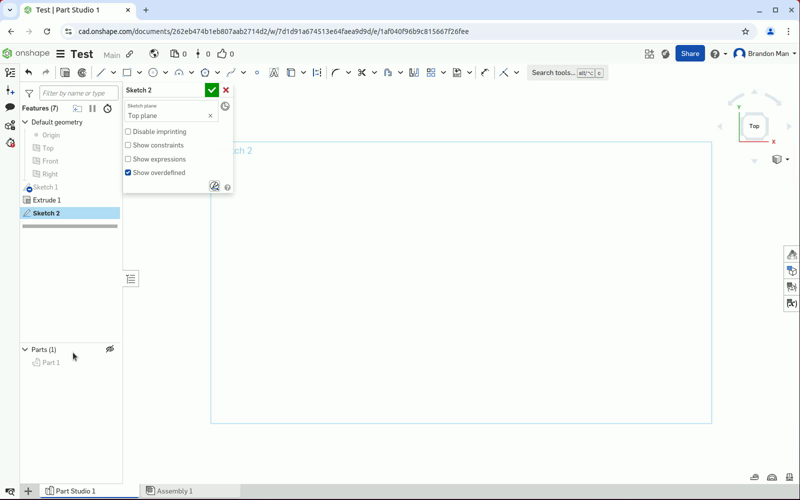
key(l)
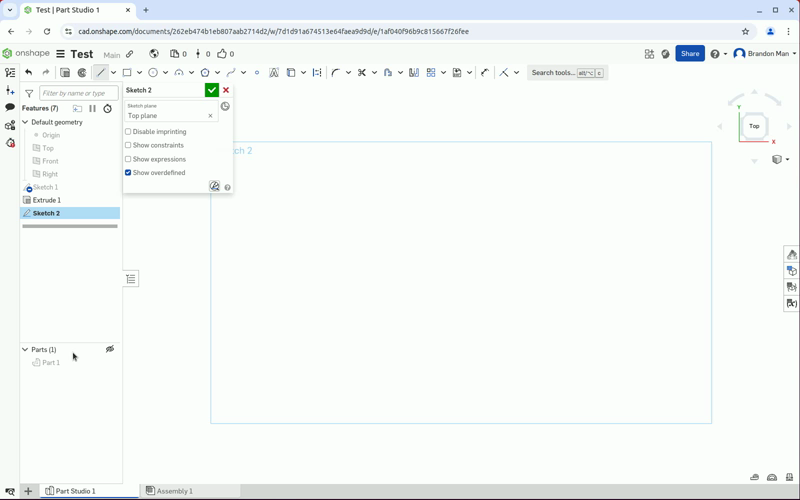
key_down(shift)
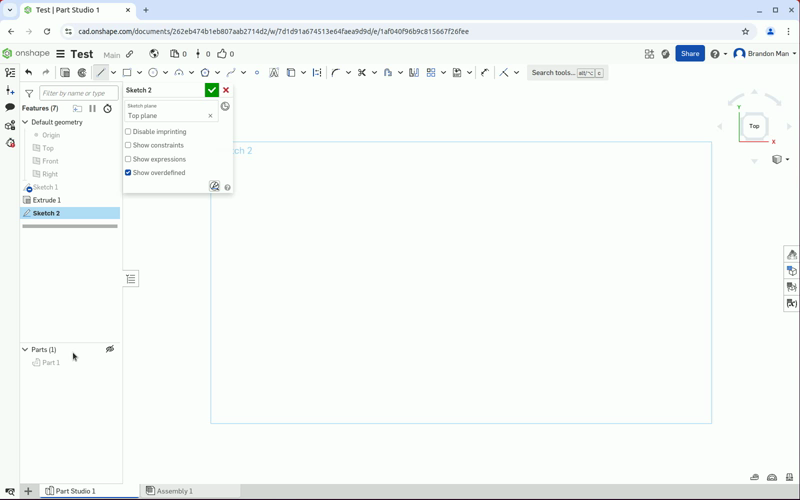
mouse_move(376, 328)
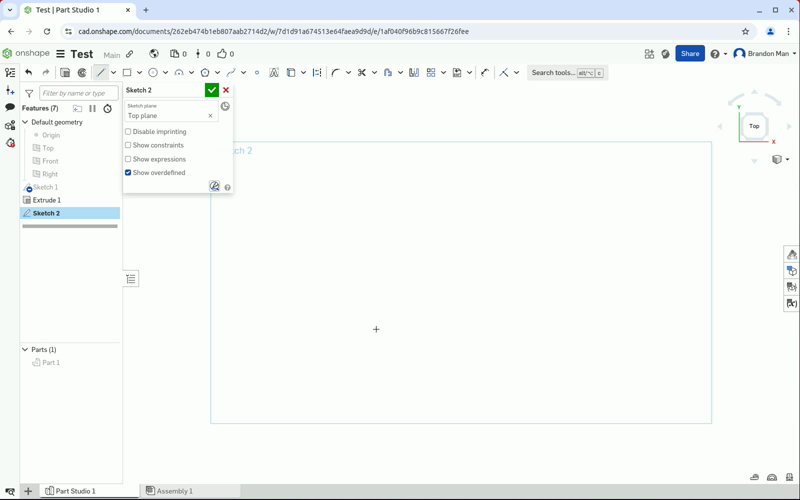
click(376, 328)
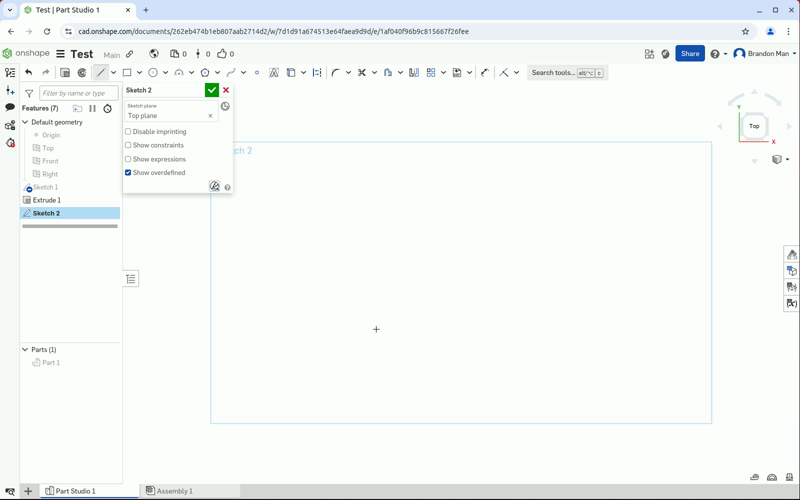
key_up(shift)
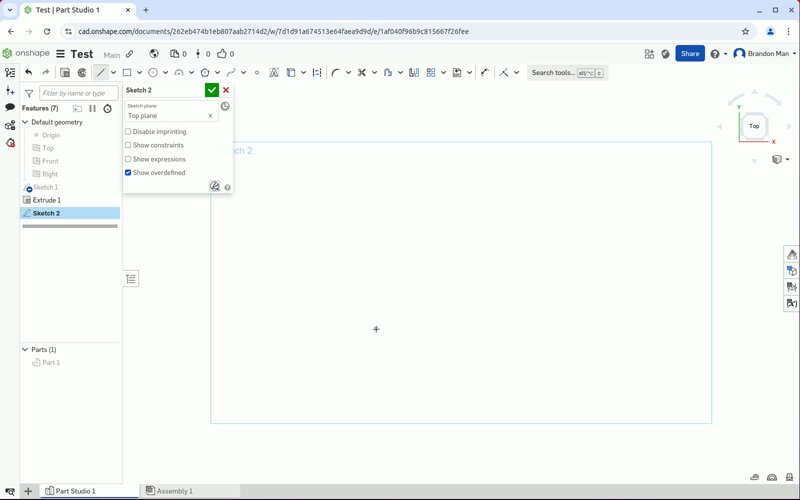
key_down(shift)
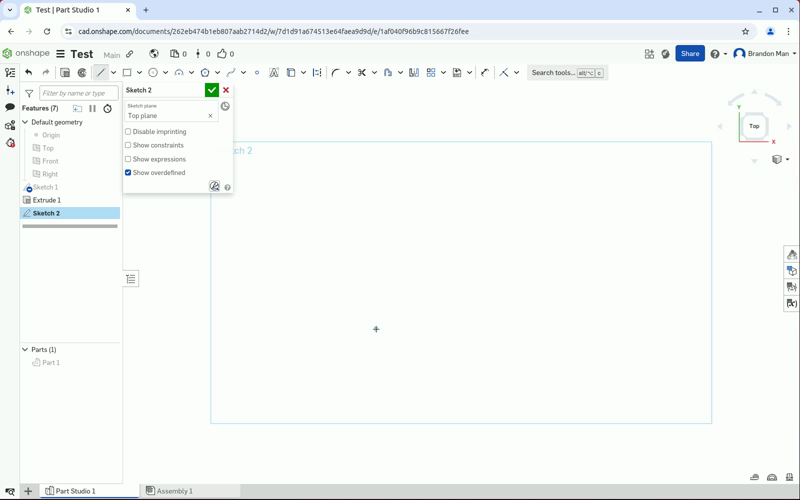
mouse_move(544, 328)
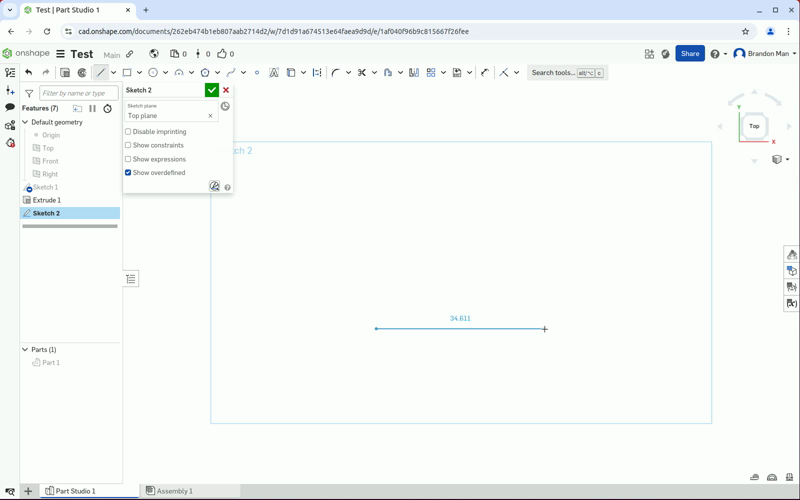
click(544, 328)
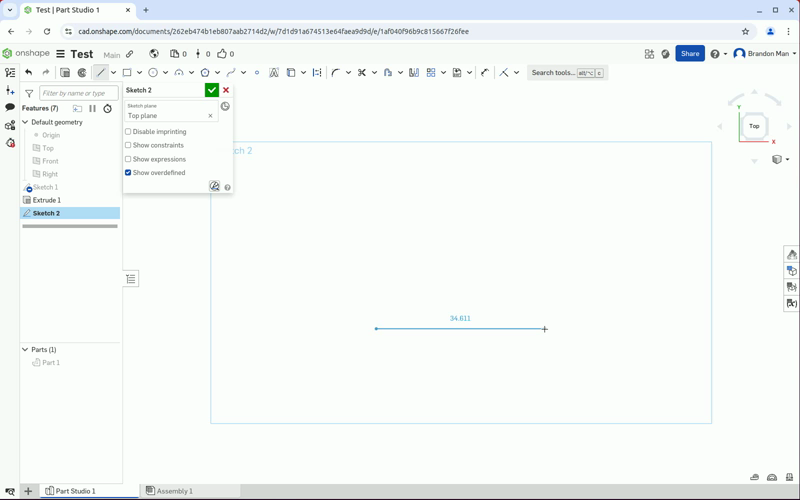
key_up(shift)
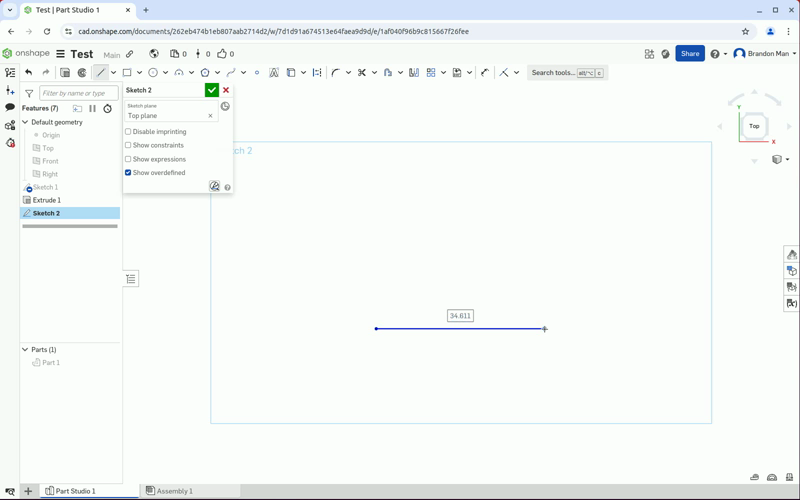
key_down(shift)
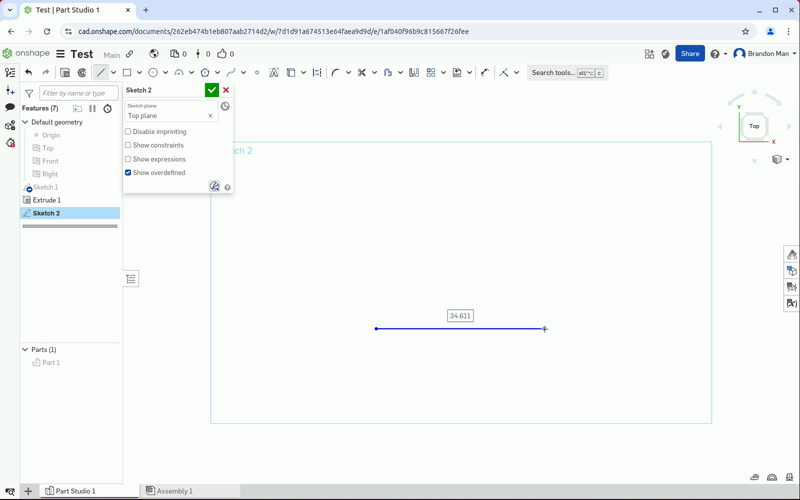
mouse_move(574, 328)
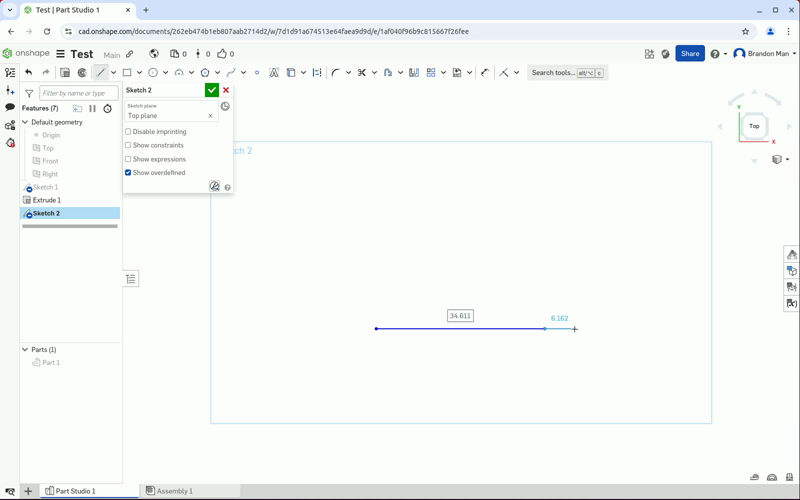
mouse_move(544, 316)
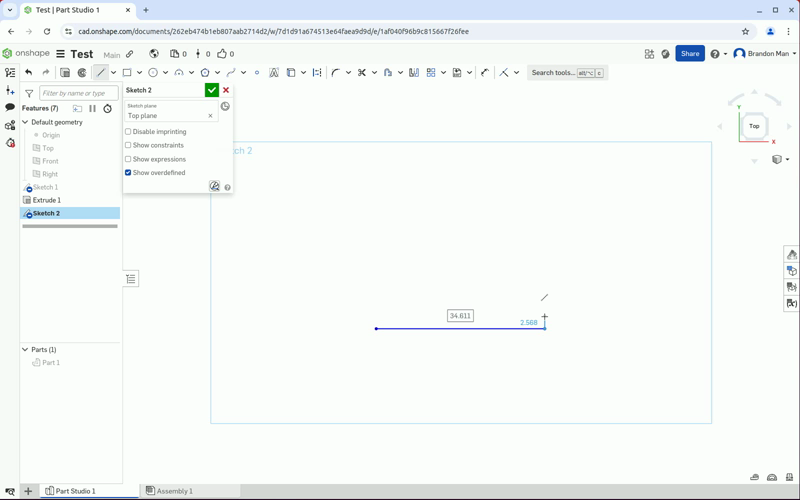
click(544, 316)
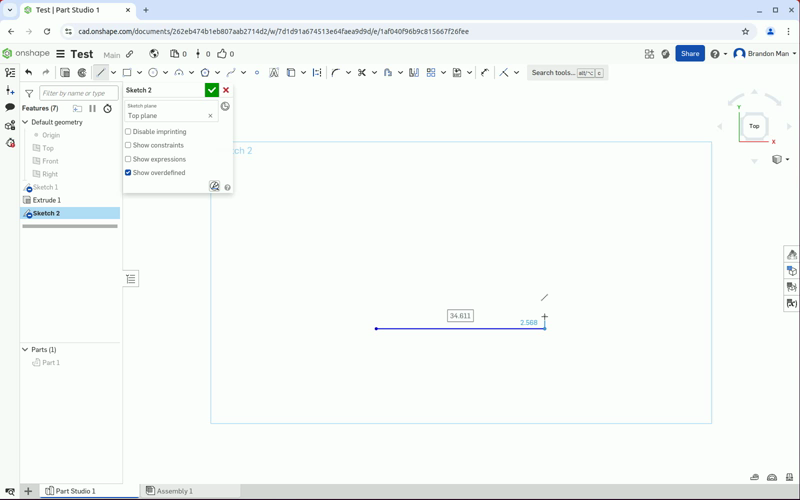
key_up(shift)
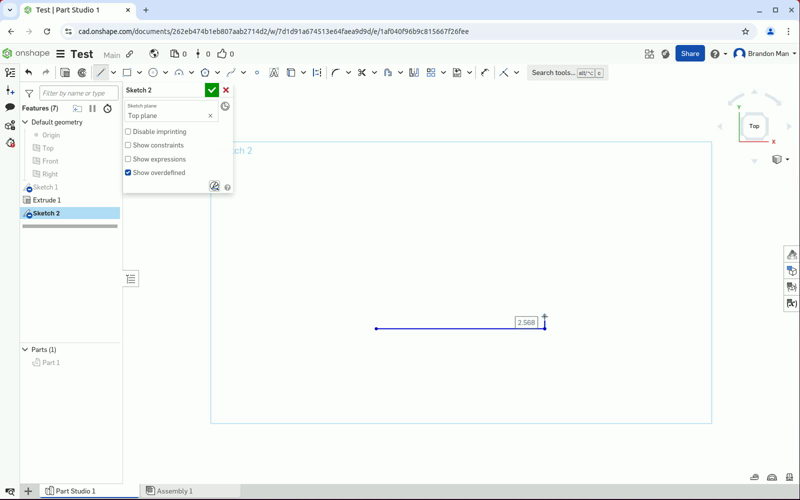
key_down(shift)
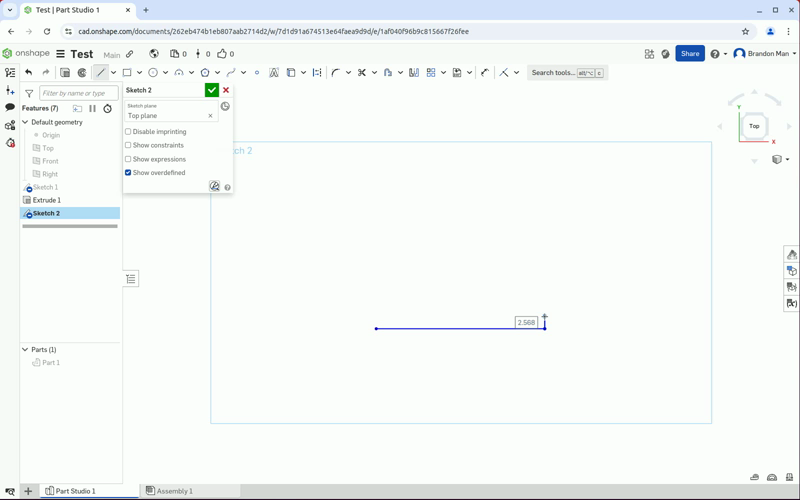
mouse_move(376, 316)
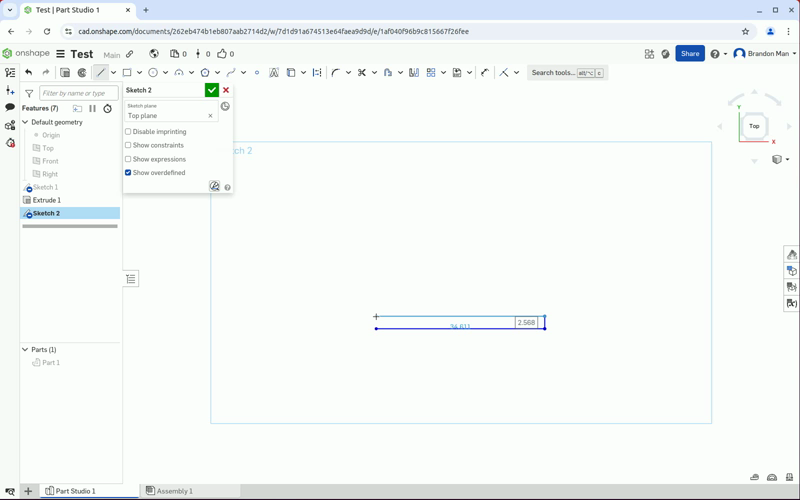
click(376, 316)
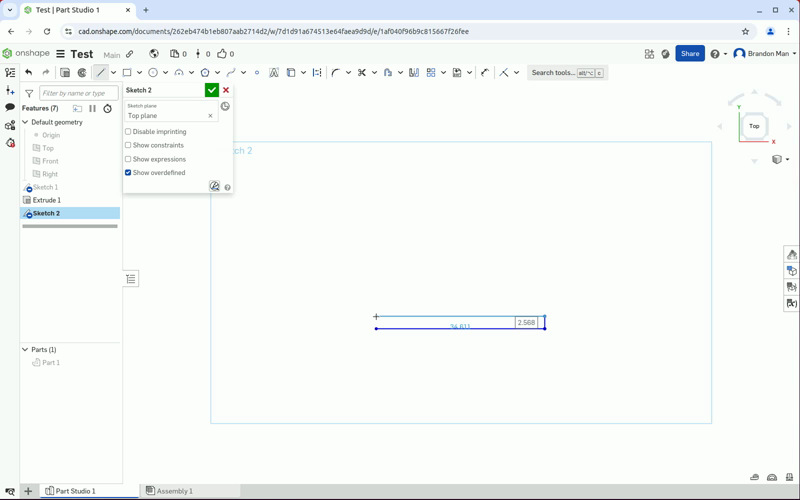
key_up(shift)
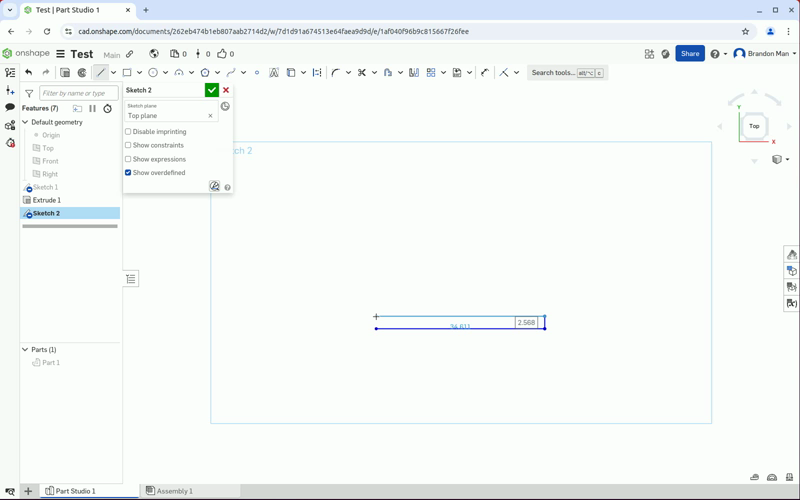
mouse_move(406, 316)
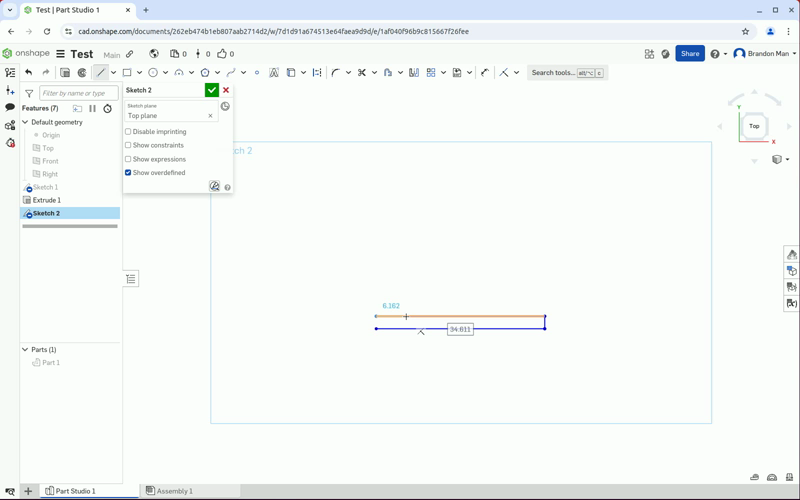
key_down(shift)
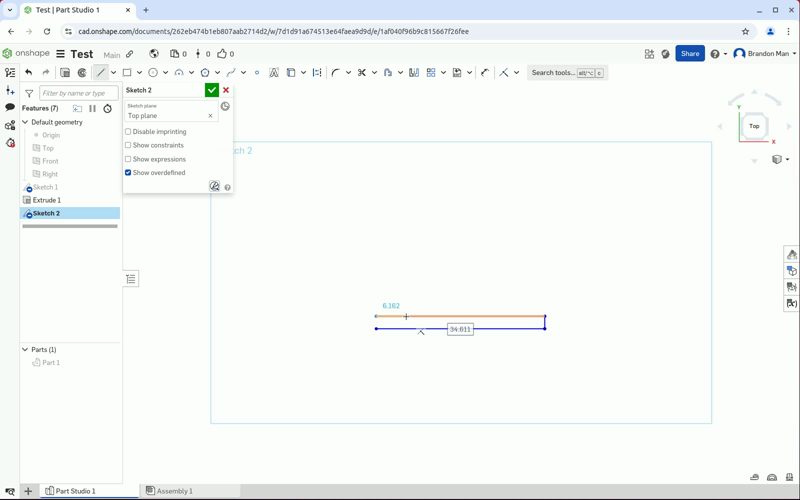
mouse_move(376, 328)
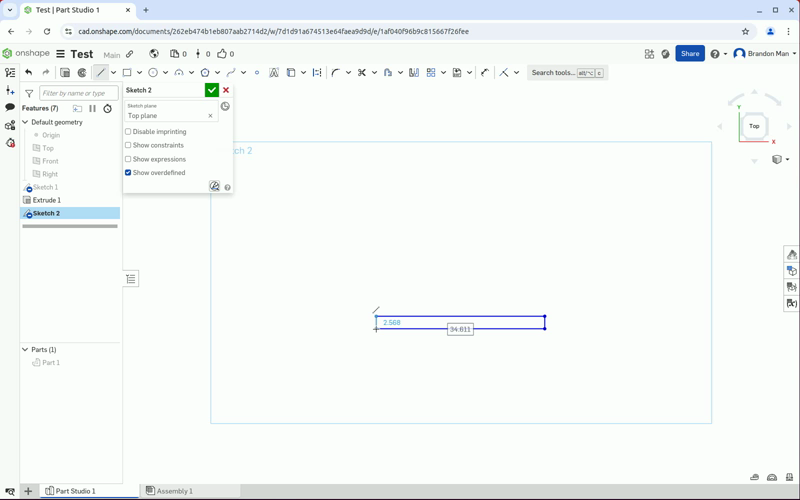
key_up(shift)
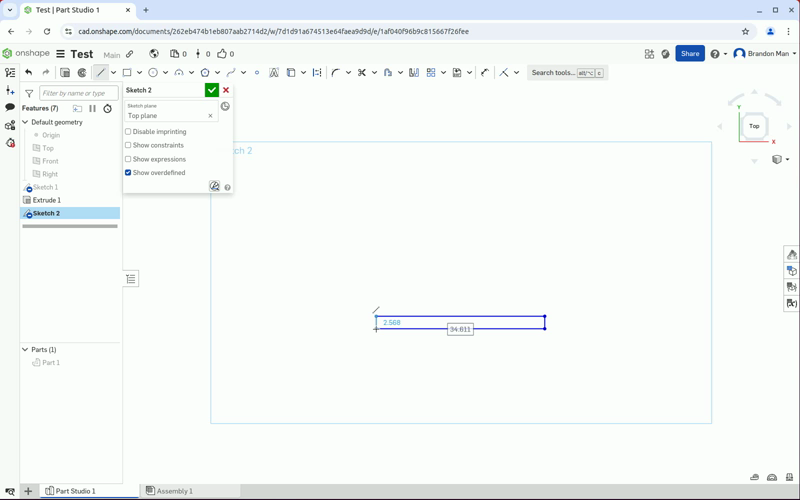
click(376, 328)
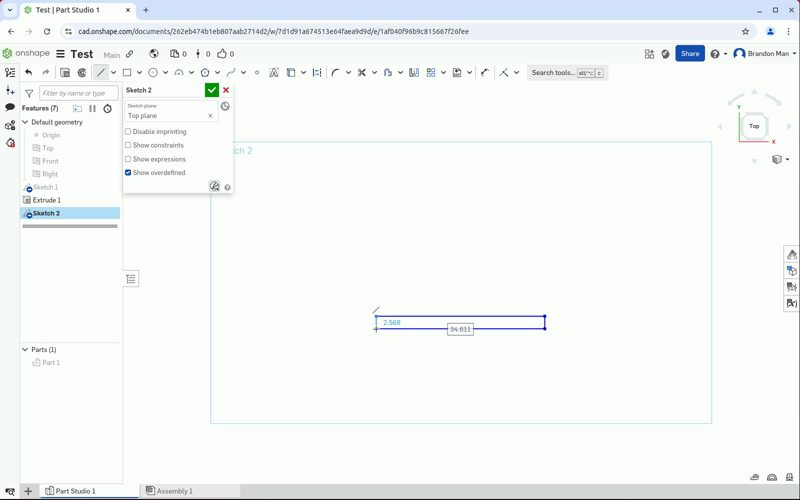
key(esc)
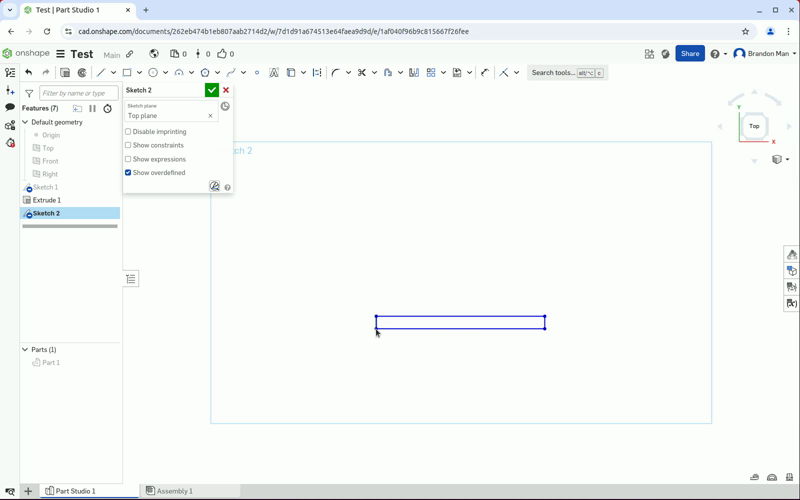
mouse_move(401, 323)
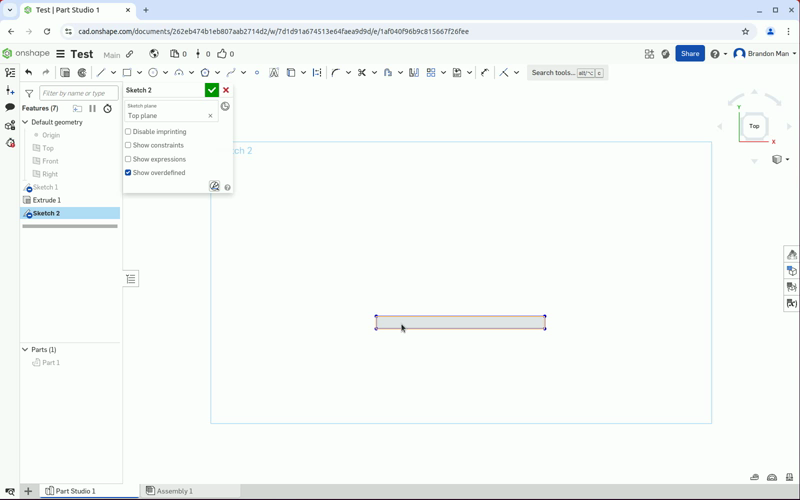
click(401, 323)
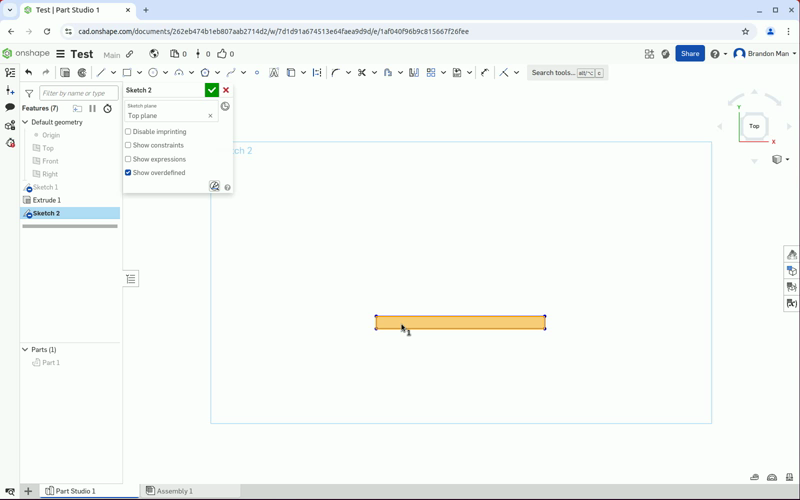
mouse_move(73, 352)
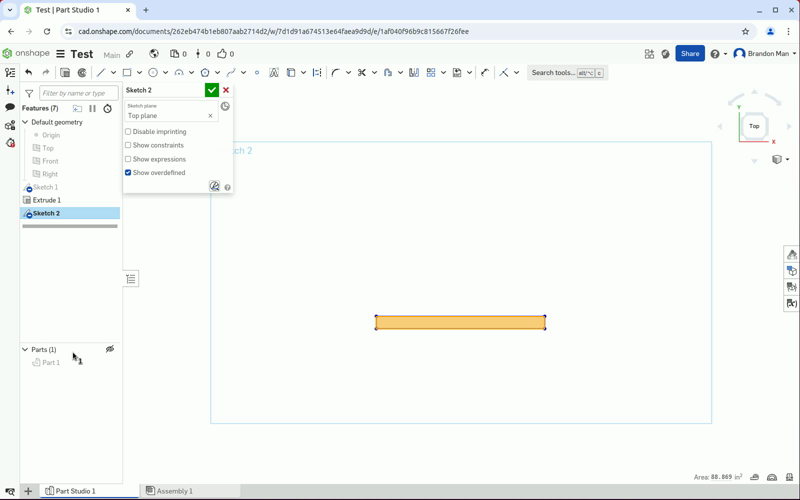
key(shift+y)
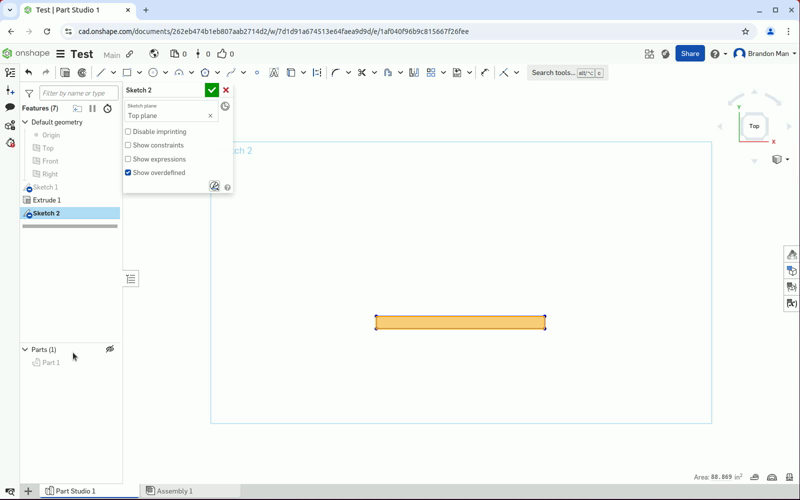
key(shift+e)
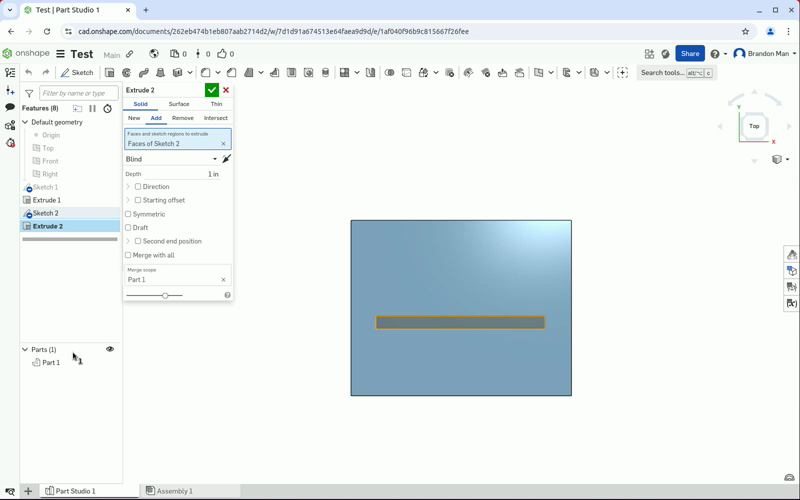
mouse_move(143, 106)
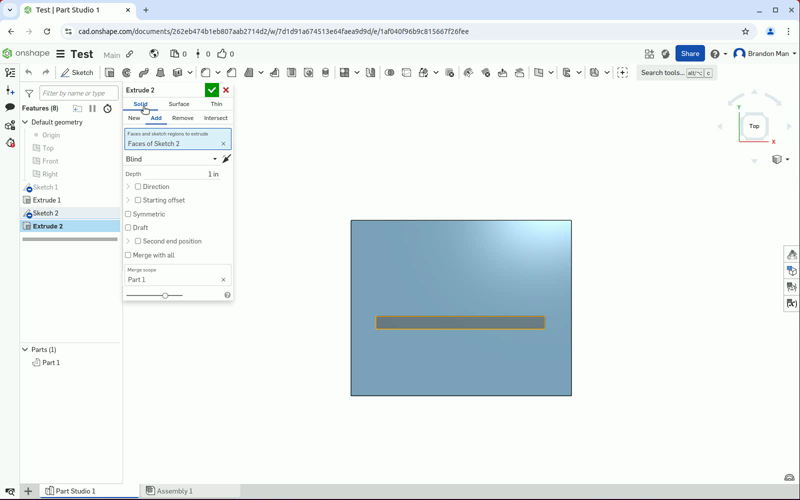
click(143, 106)
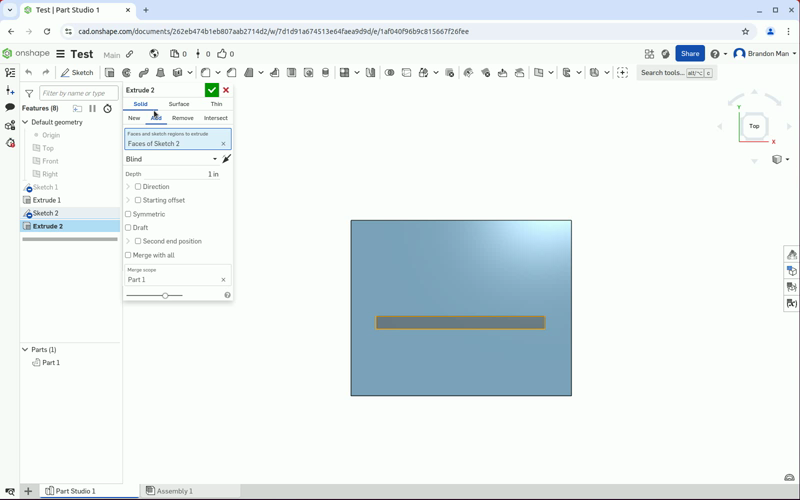
mouse_move(186, 120)
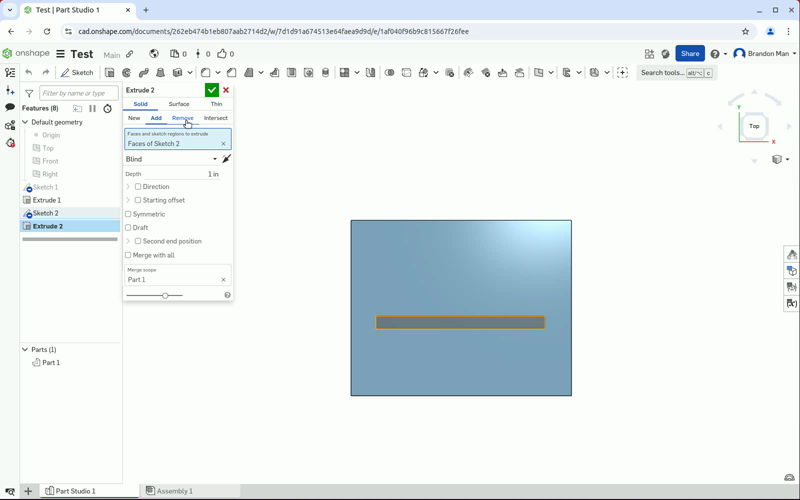
click(186, 120)
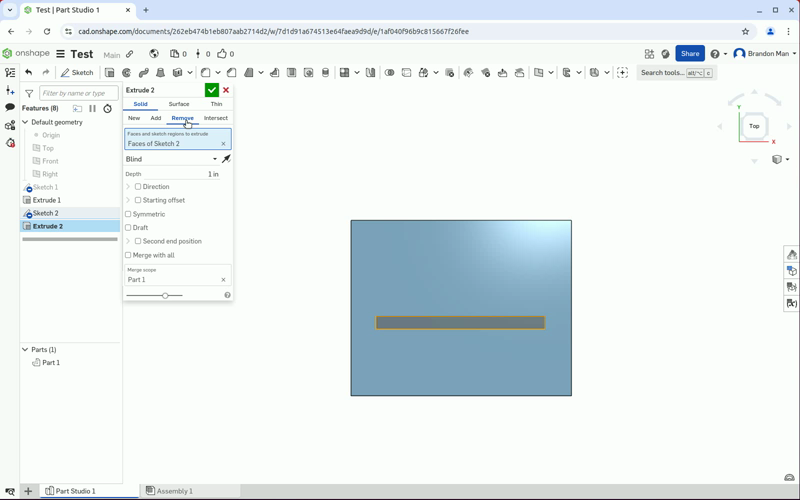
key(tab, 4)
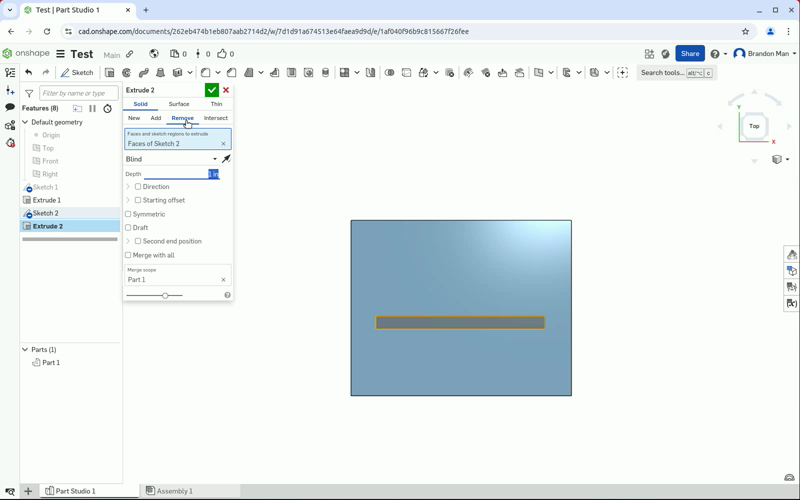
text(7.703)
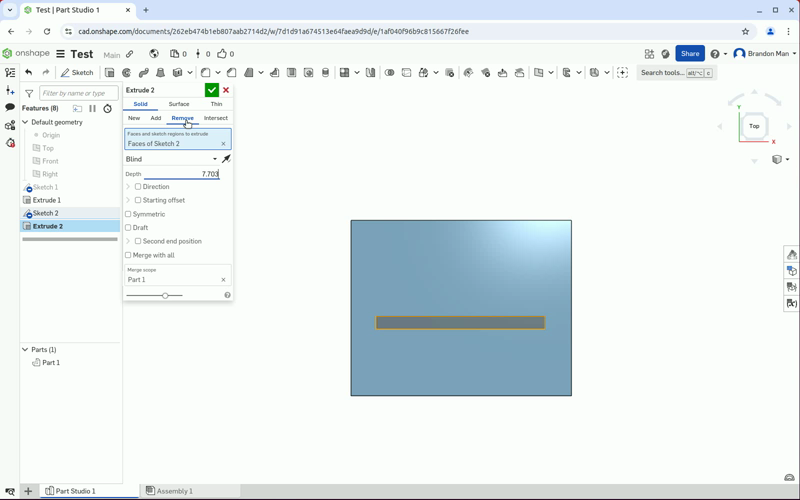
key(tab, 6)
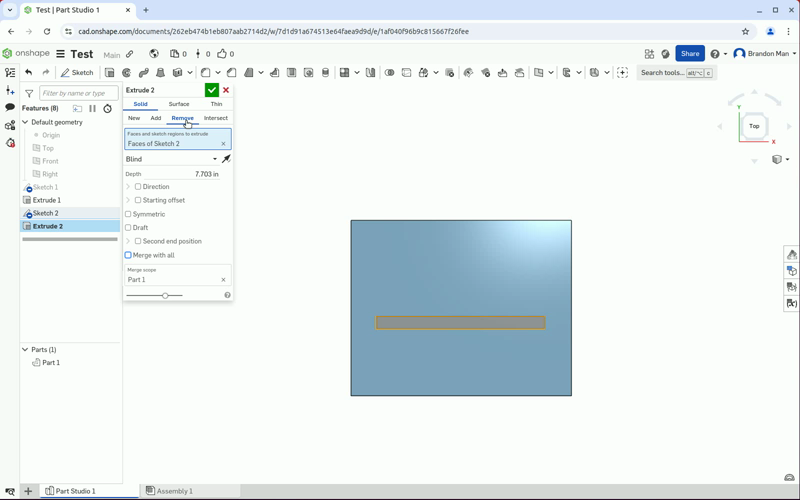
key(space)
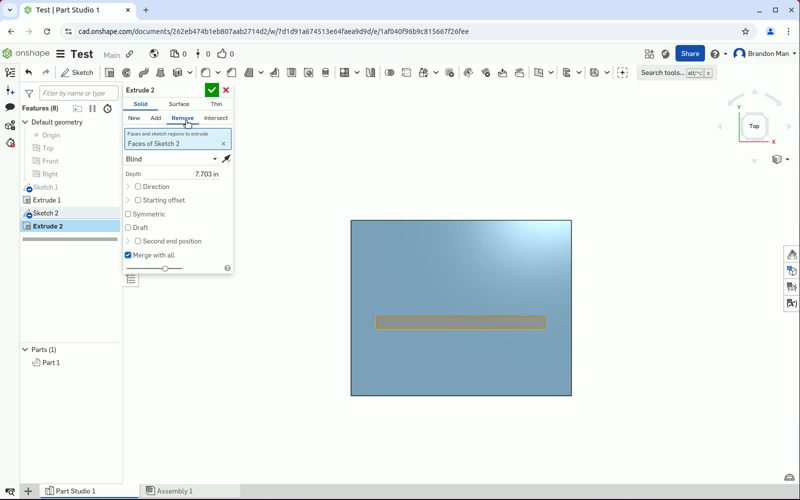
key(enter)
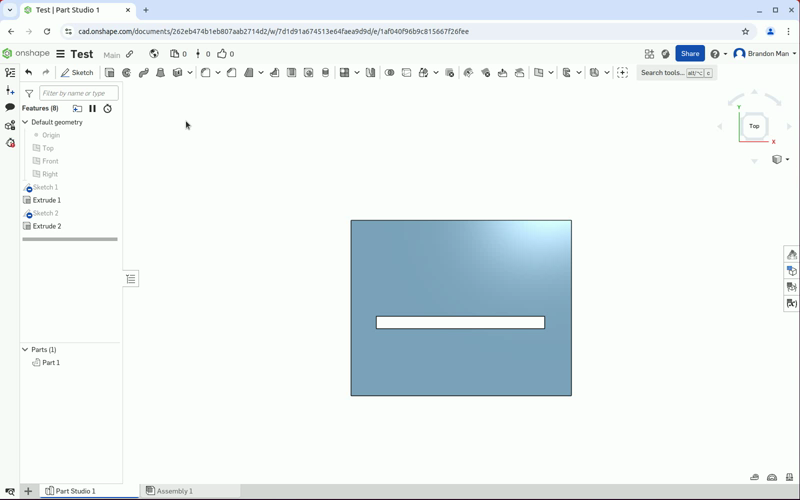
key(shift+h)
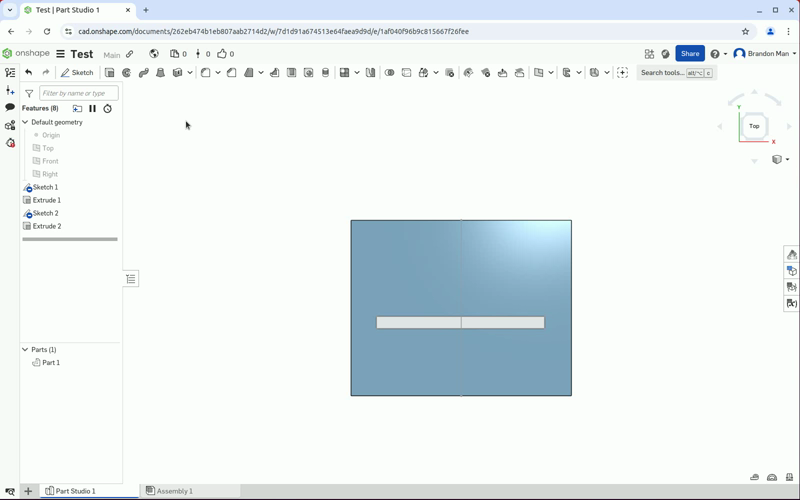
key(shift+h)
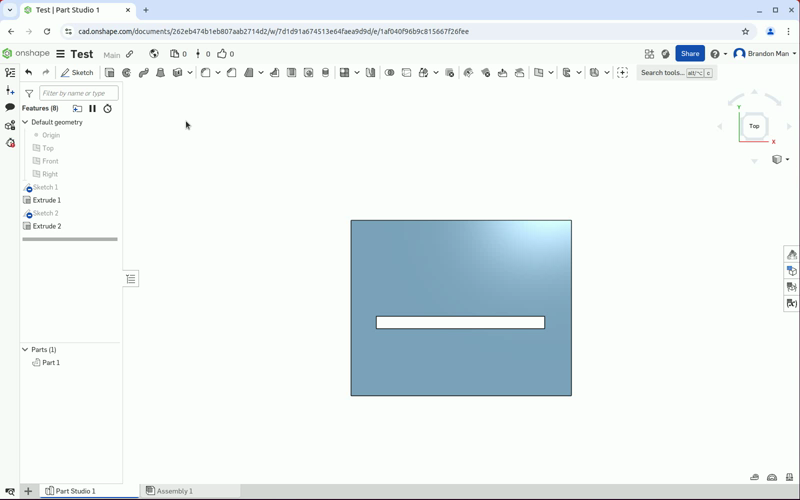
mouse_move(73, 189)
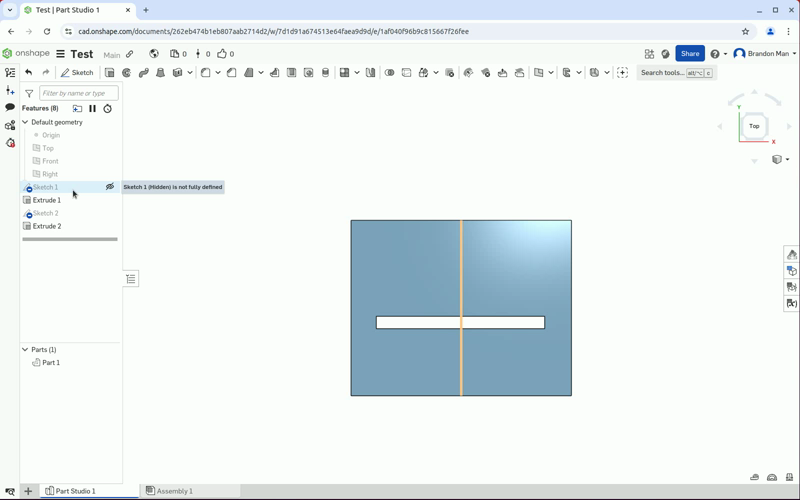
click(73, 189)
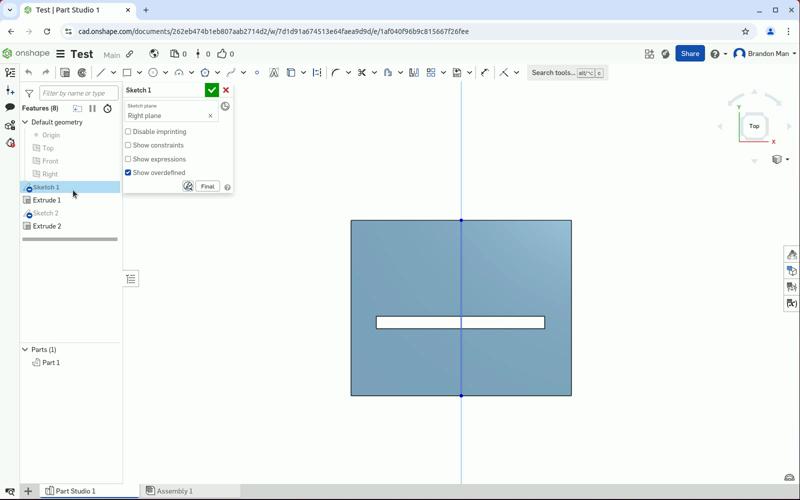
mouse_move(229, 92)
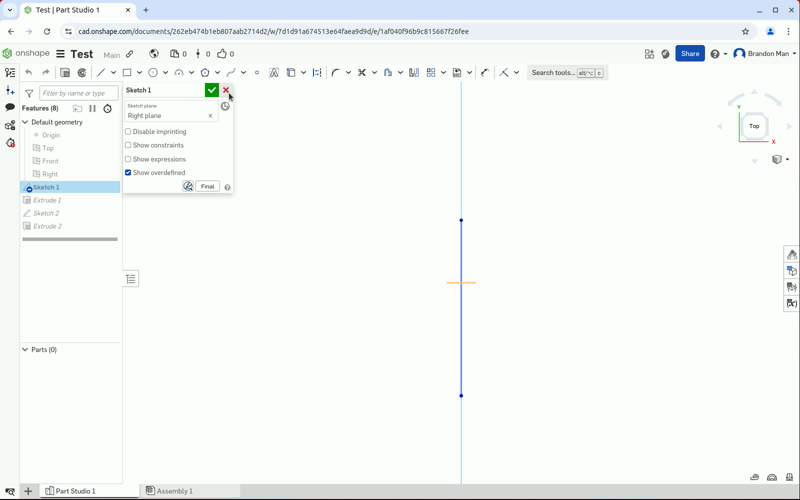
click(229, 92)
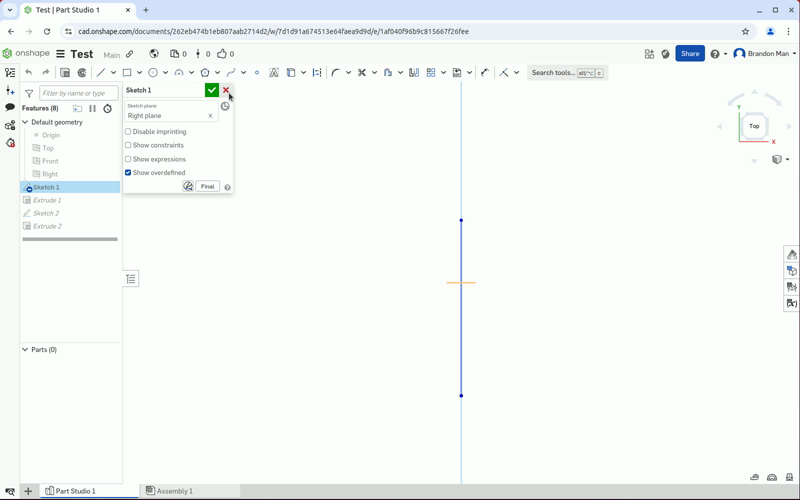
key(shift+s)
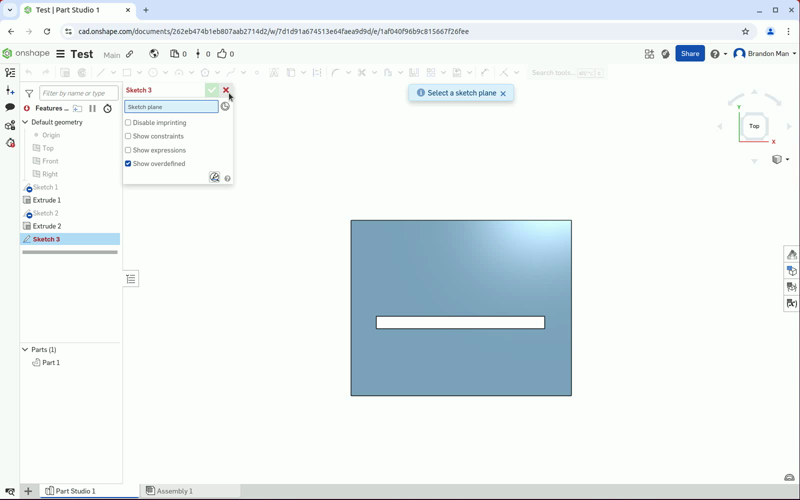
mouse_move(73, 150)
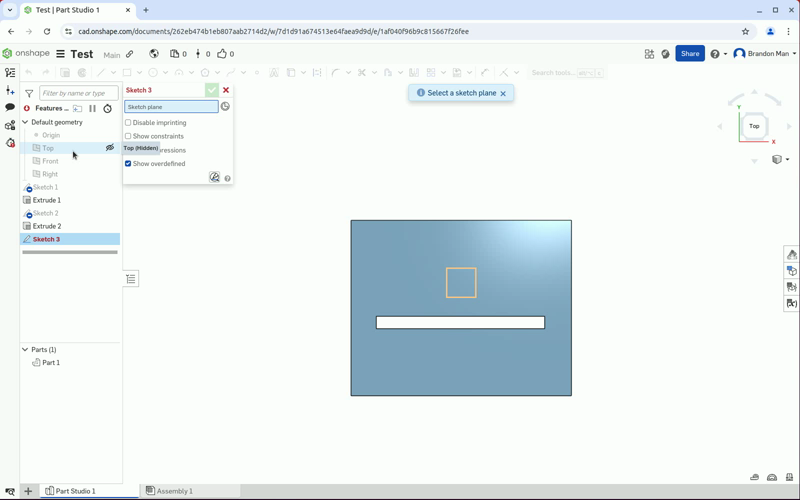
click(73, 150)
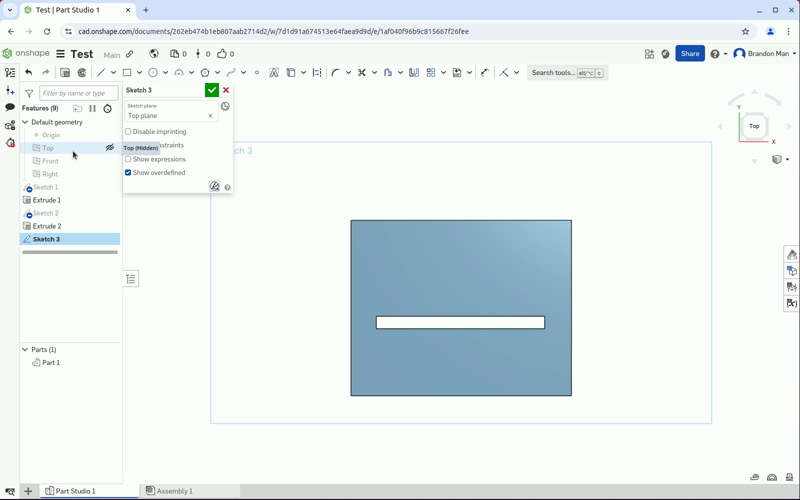
mouse_move(73, 352)
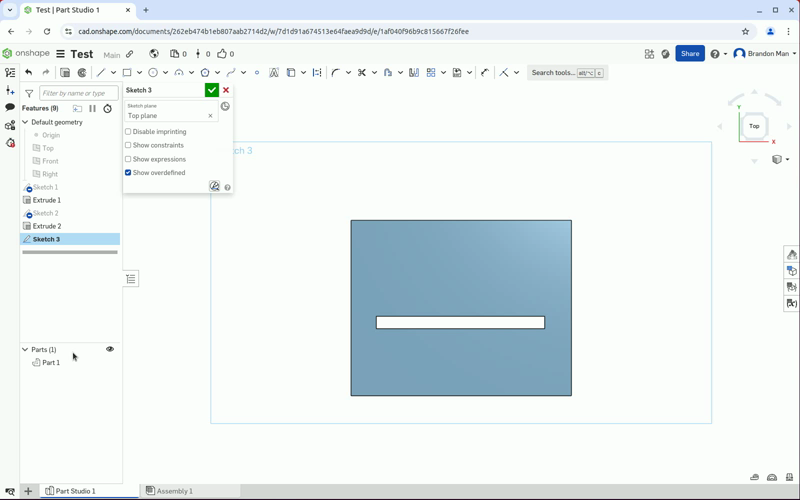
key(y)
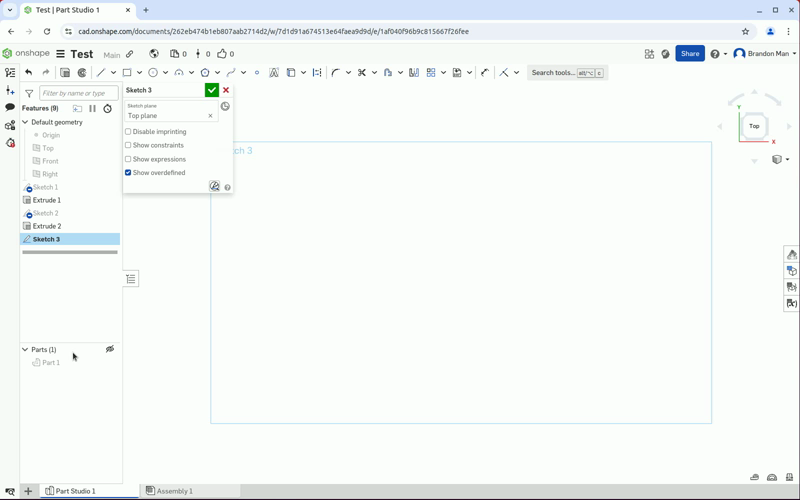
key(l)
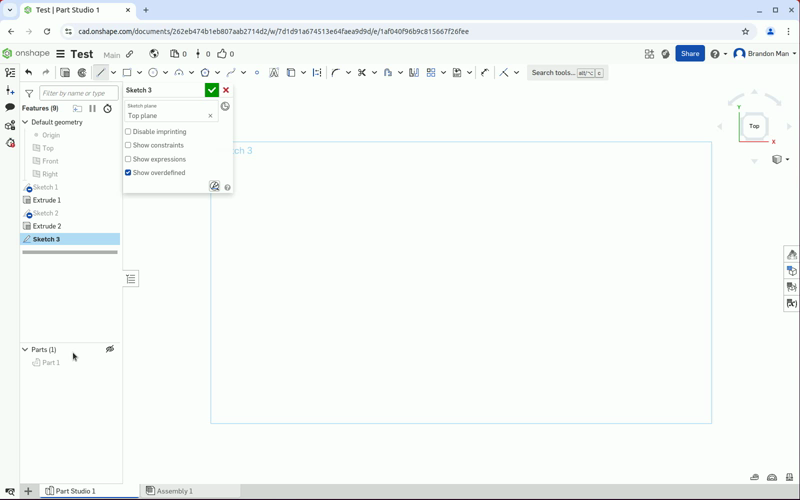
key_down(shift)
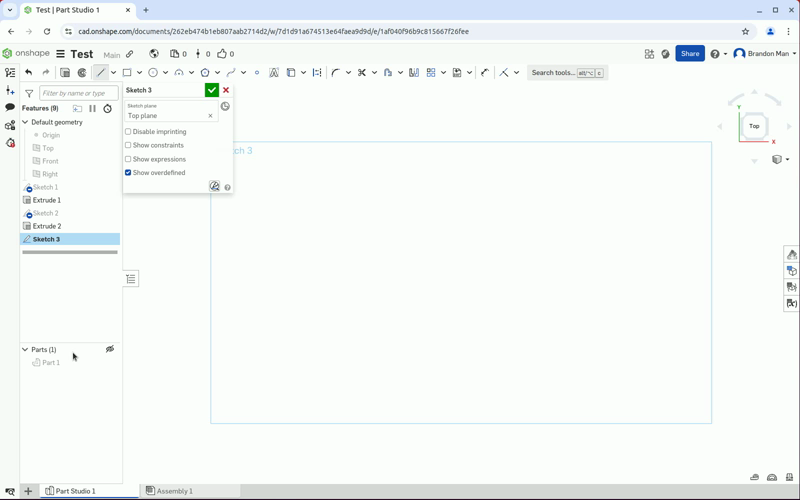
mouse_move(376, 345)
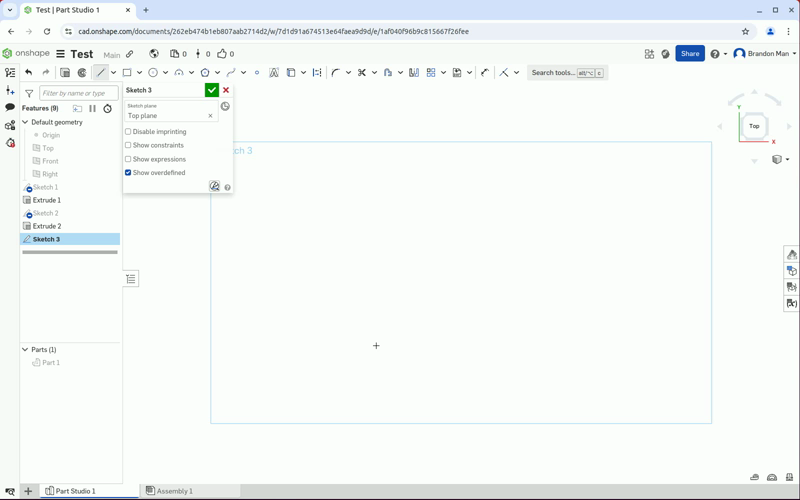
click(376, 345)
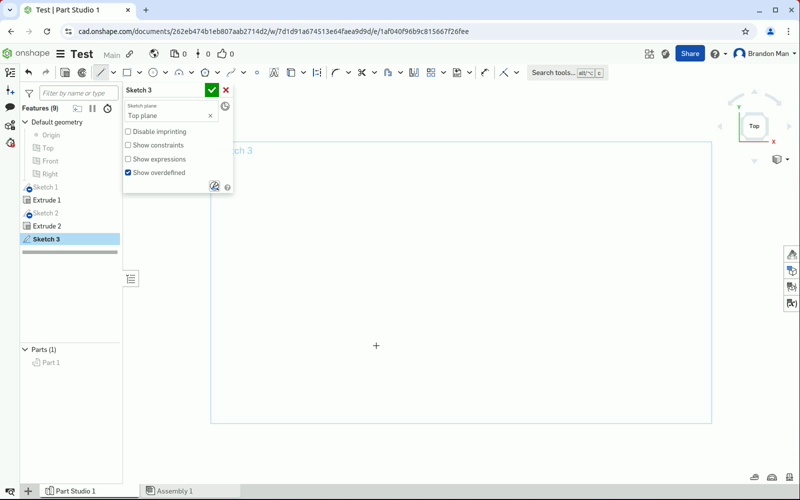
key_up(shift)
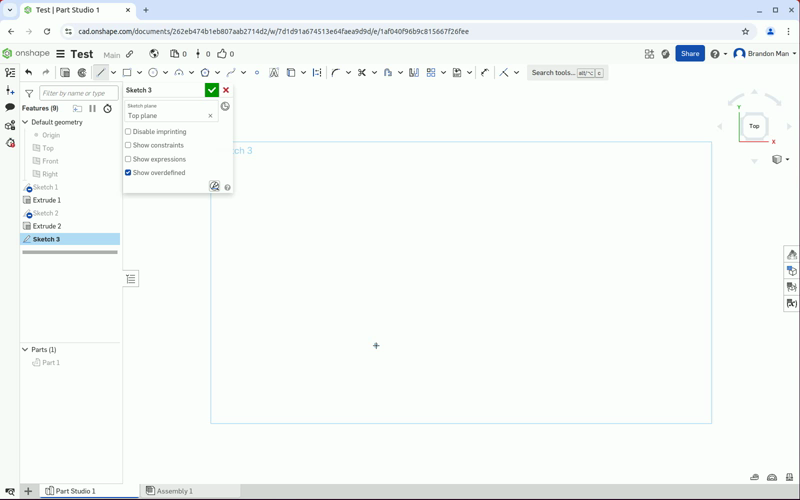
key_down(shift)
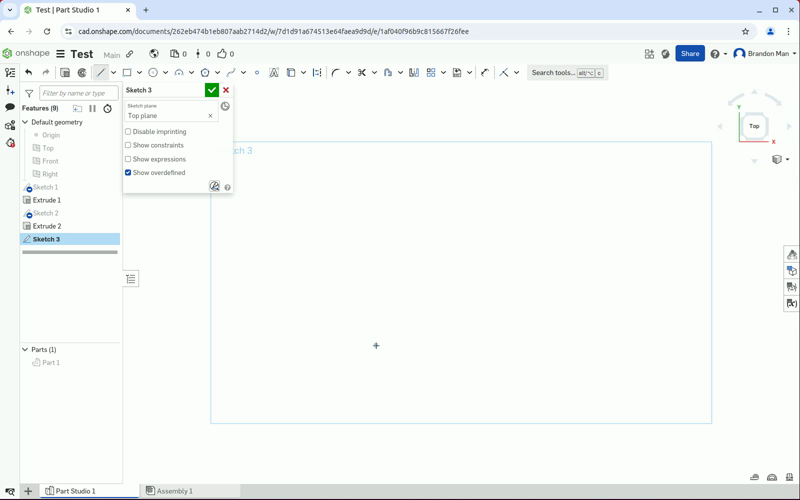
mouse_move(544, 345)
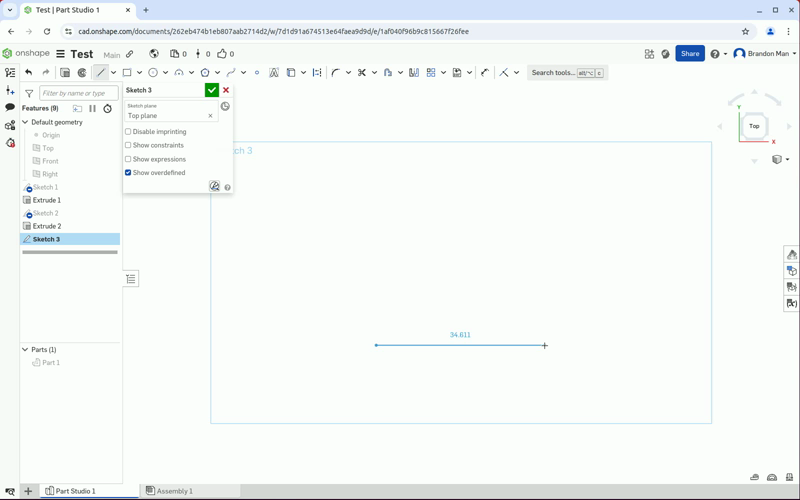
click(544, 345)
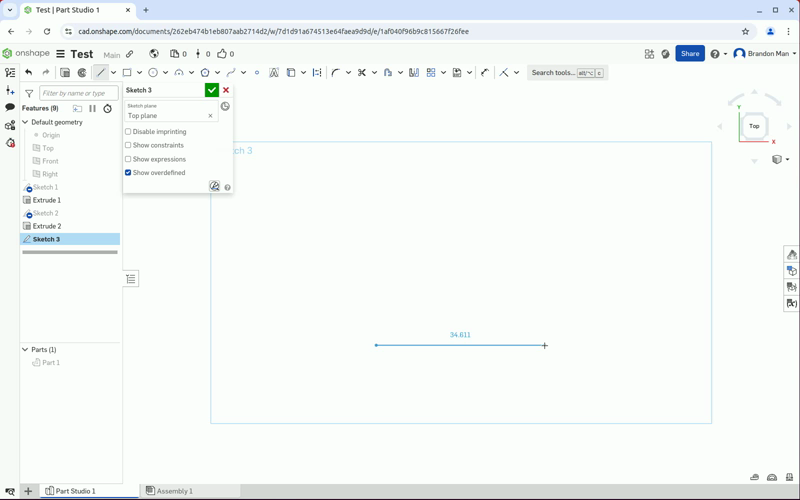
key_up(shift)
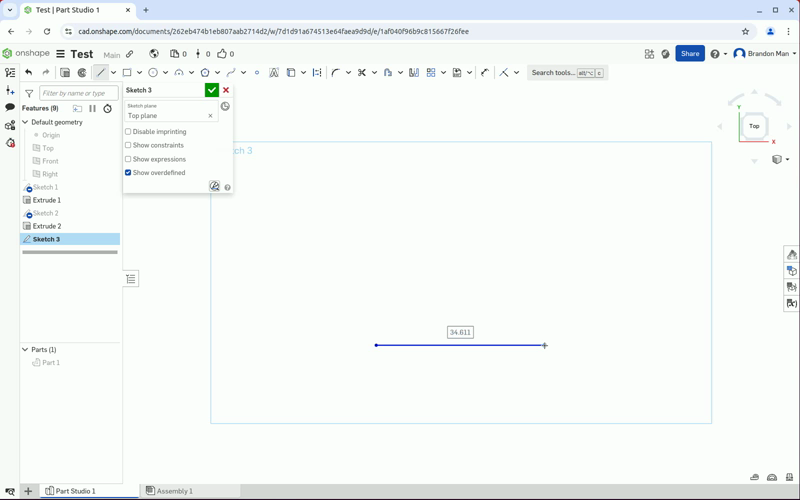
key_down(shift)
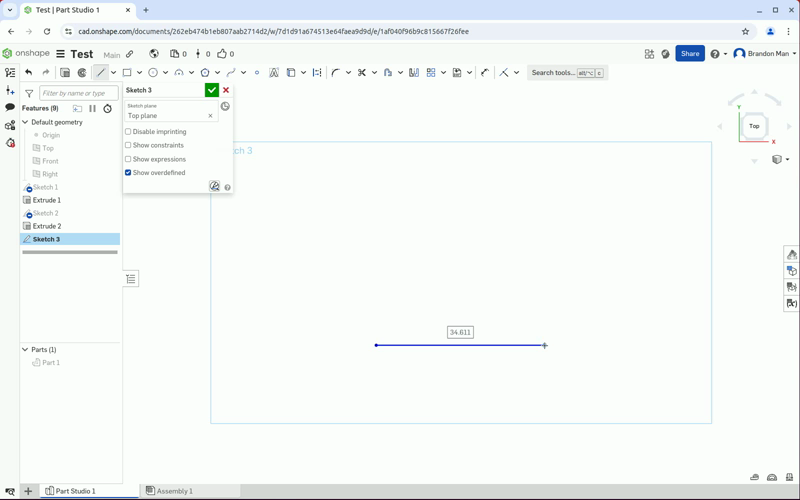
mouse_move(574, 345)
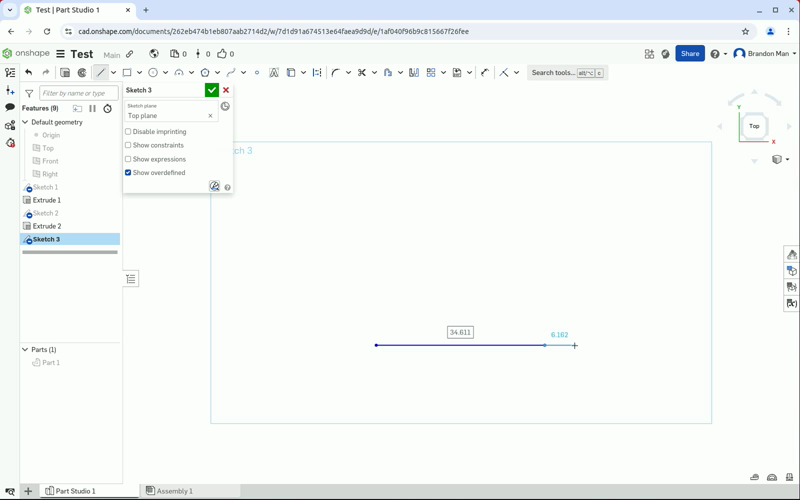
mouse_move(544, 336)
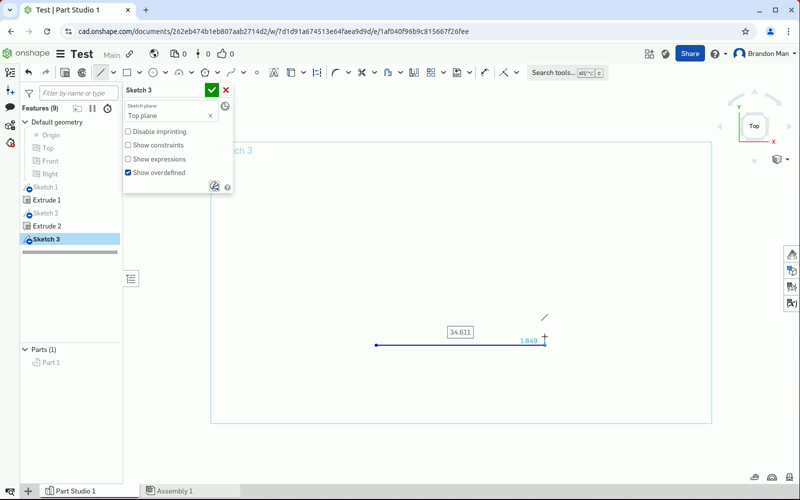
click(544, 336)
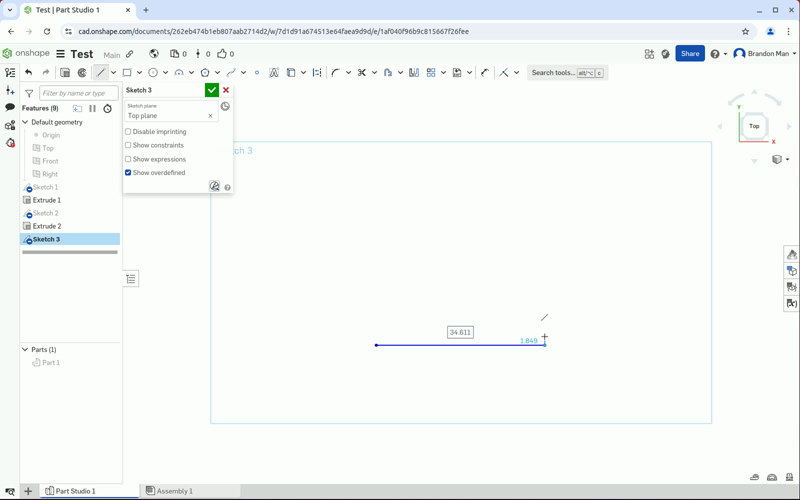
key_up(shift)
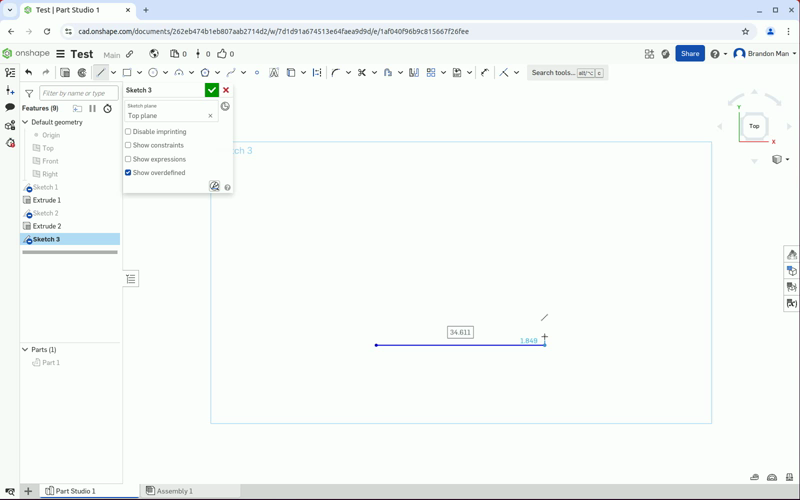
key_down(shift)
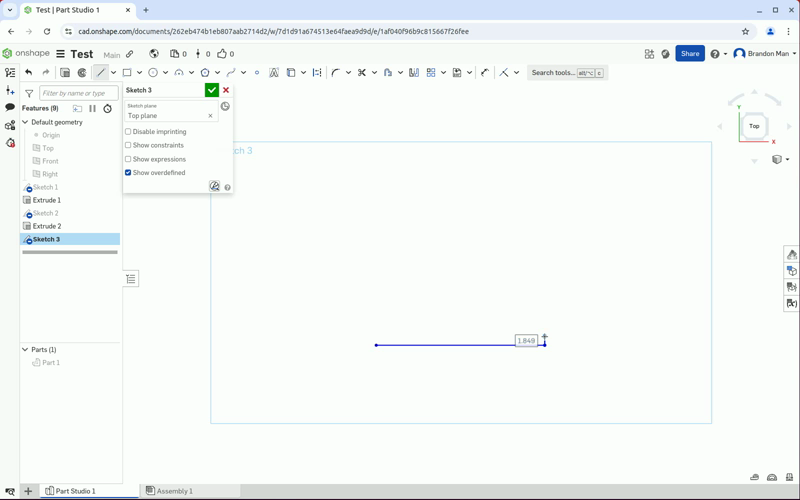
mouse_move(376, 336)
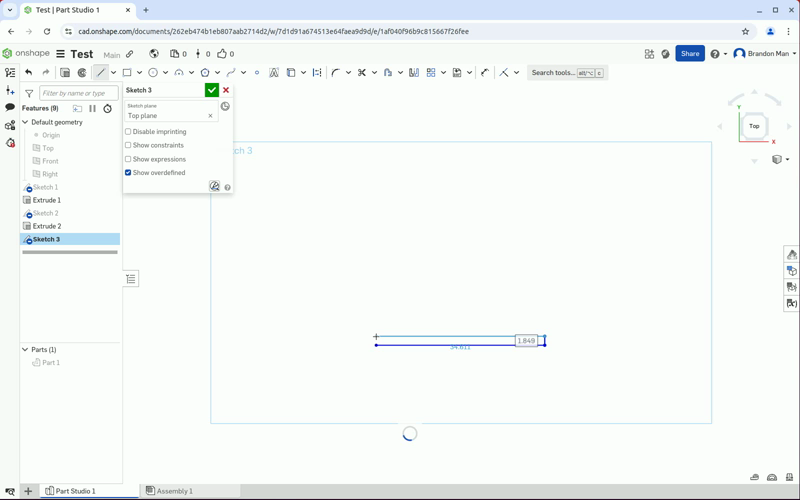
click(376, 336)
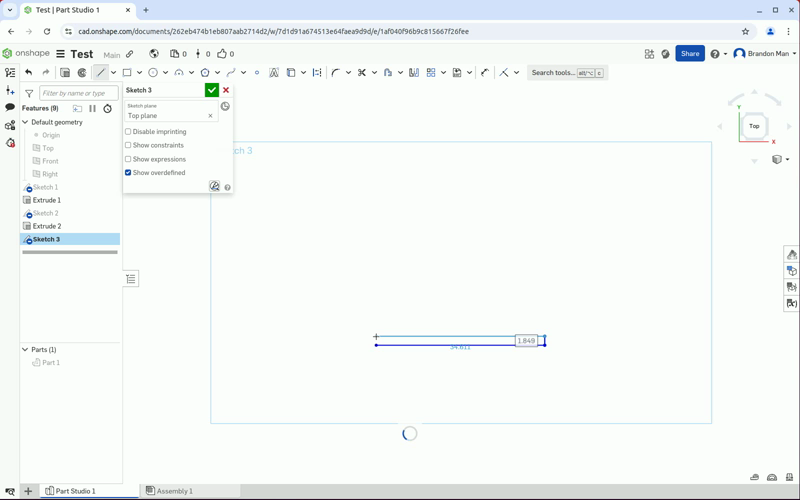
key_up(shift)
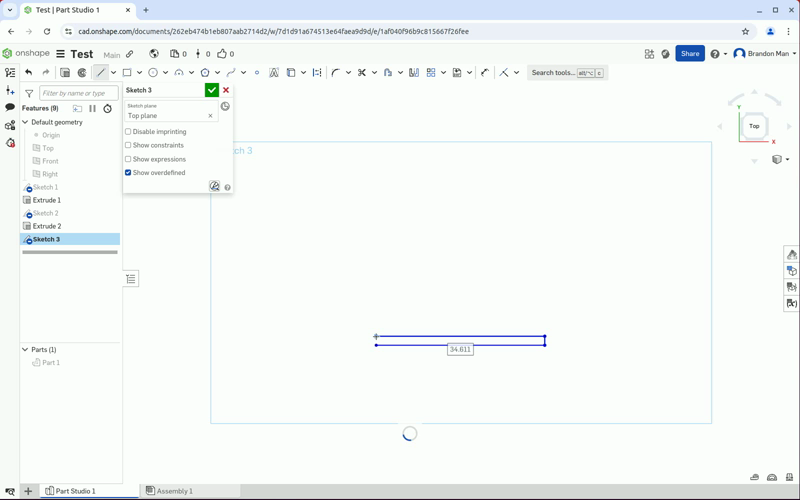
mouse_move(406, 336)
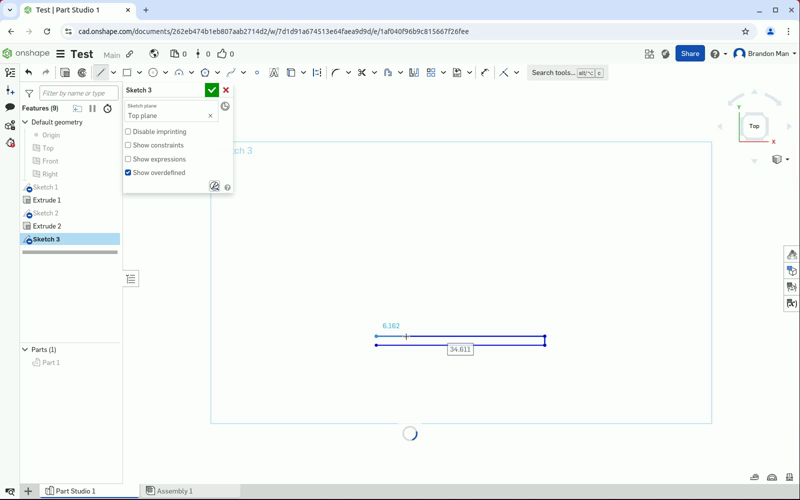
key_down(shift)
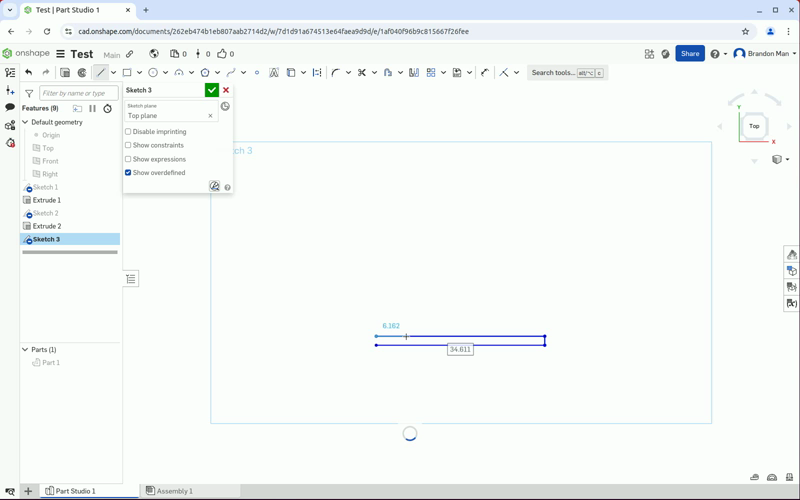
mouse_move(376, 345)
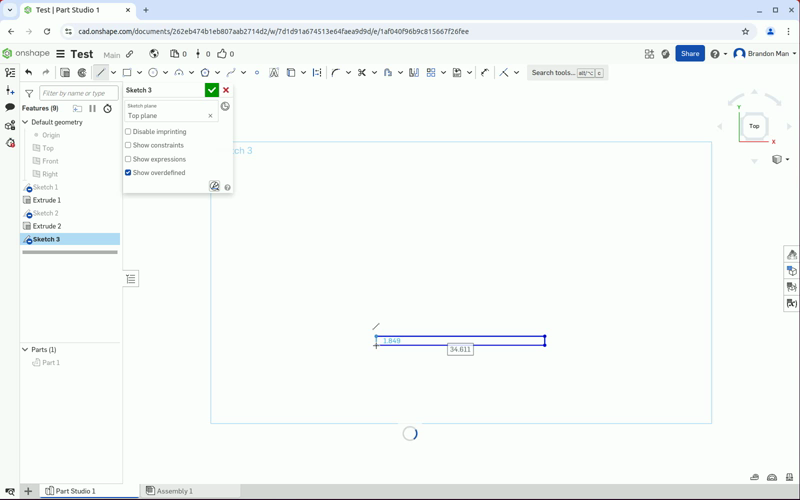
key_up(shift)
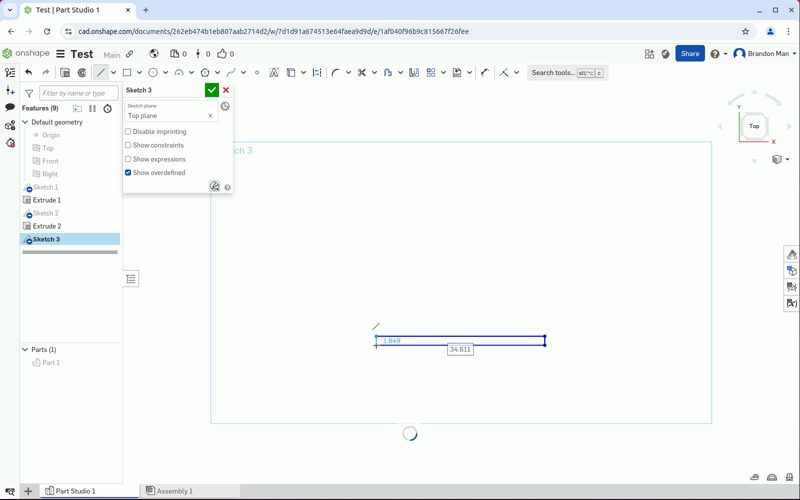
click(376, 345)
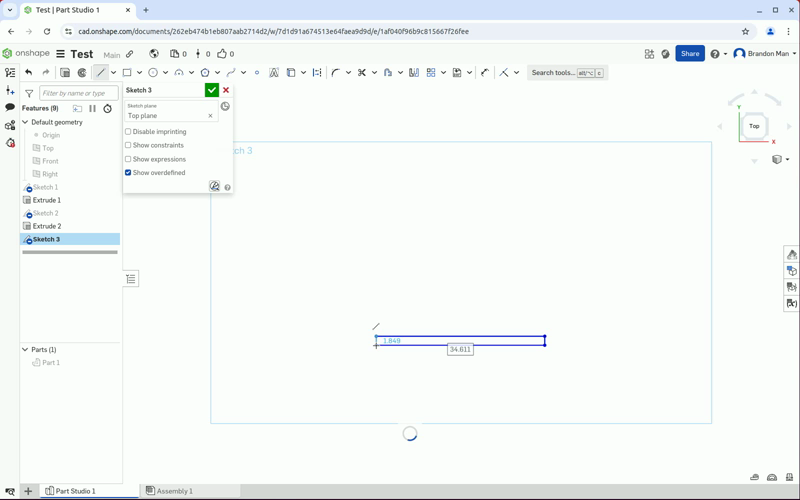
key(esc)
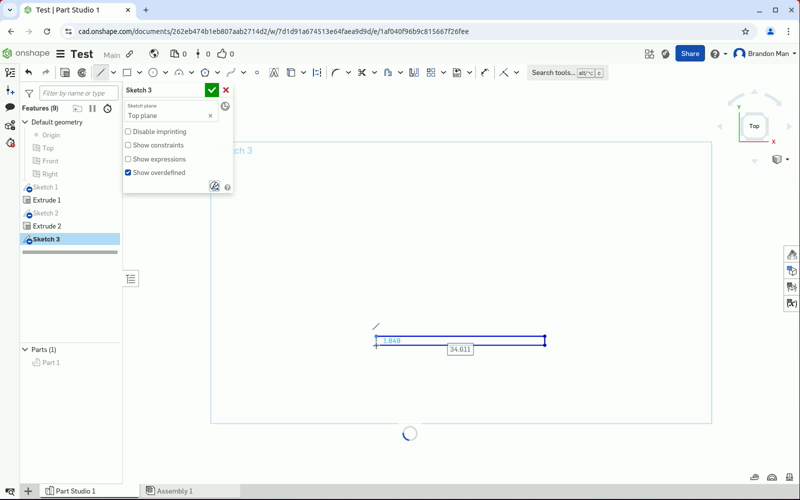
mouse_move(456, 339)
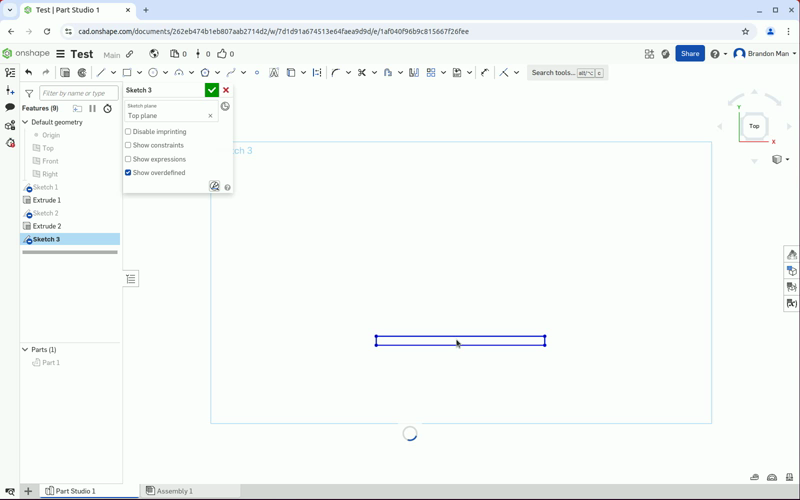
scroll(6)
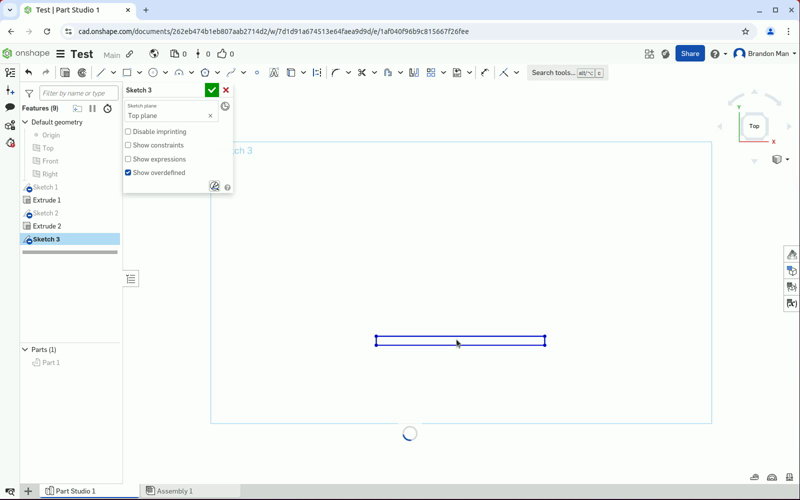
scroll(6)
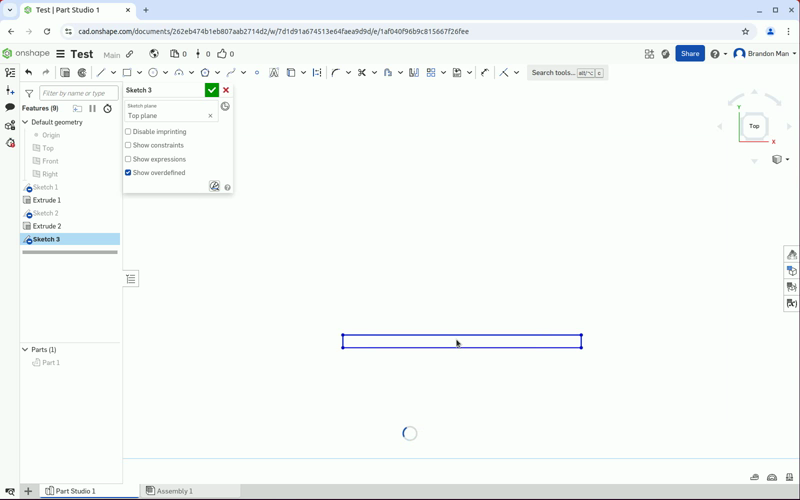
scroll(6)
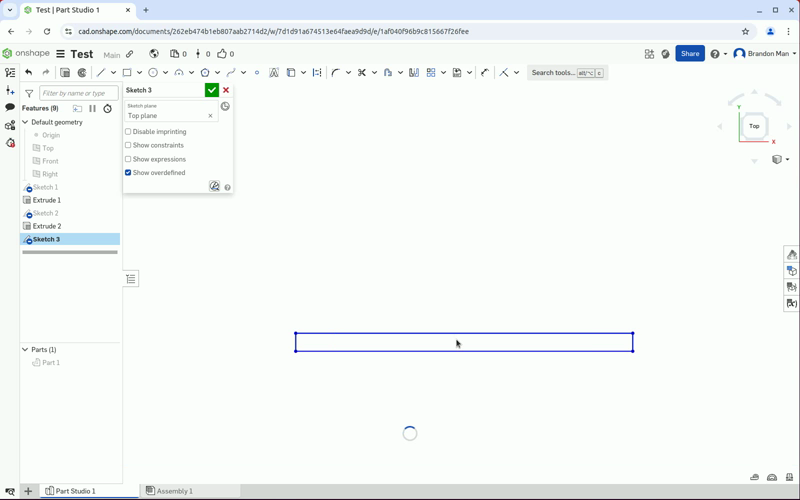
scroll(6)
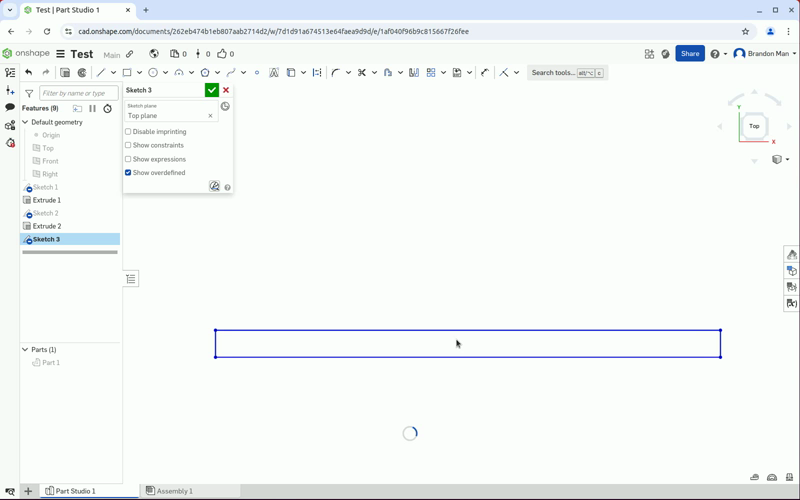
scroll(6)
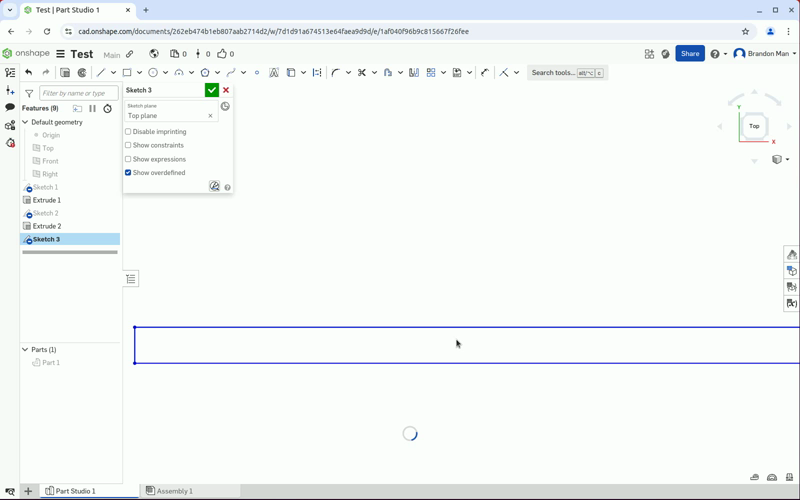
scroll(6)
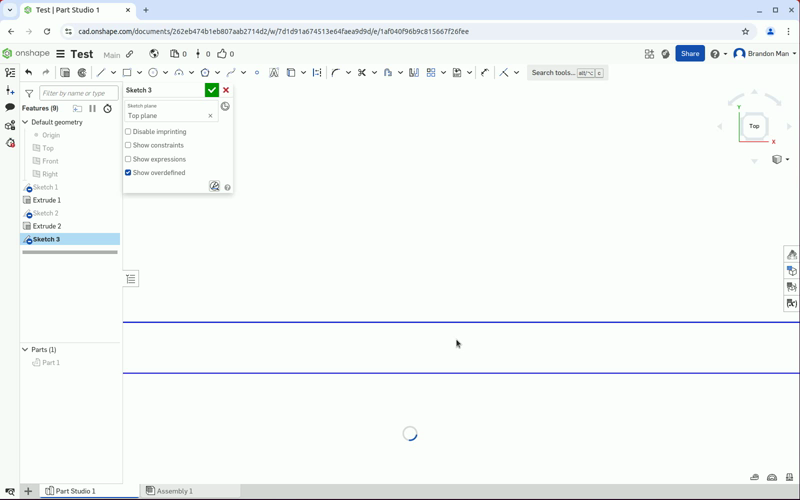
scroll(6)
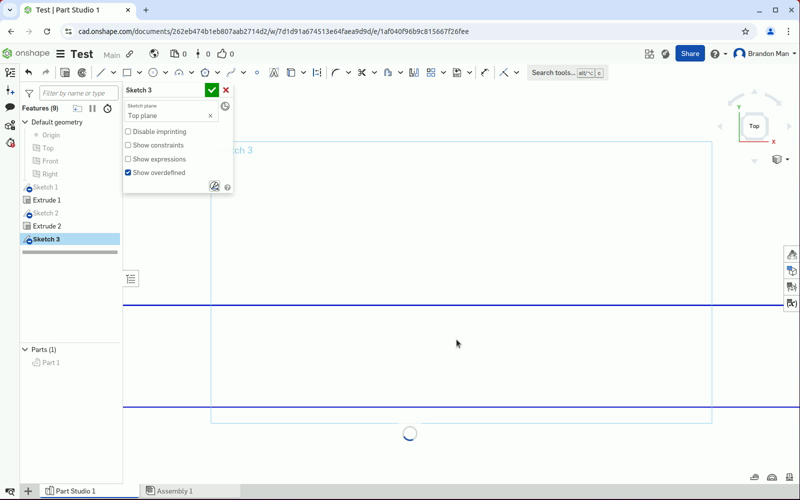
click(456, 339)
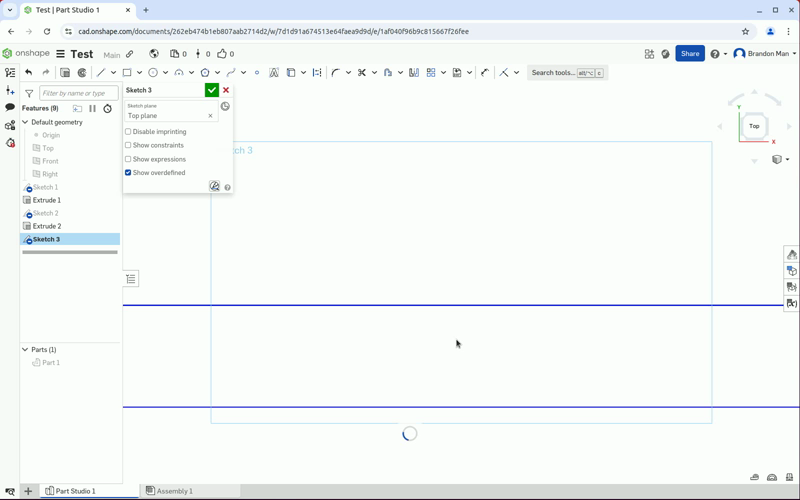
scroll(-6)
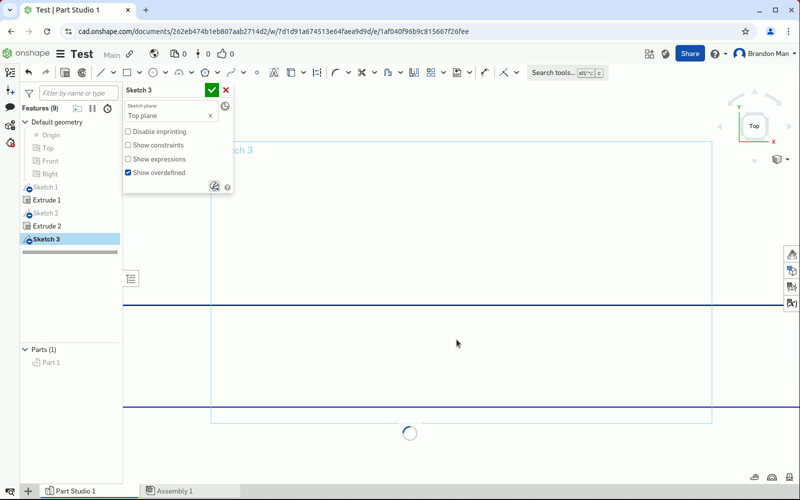
scroll(-6)
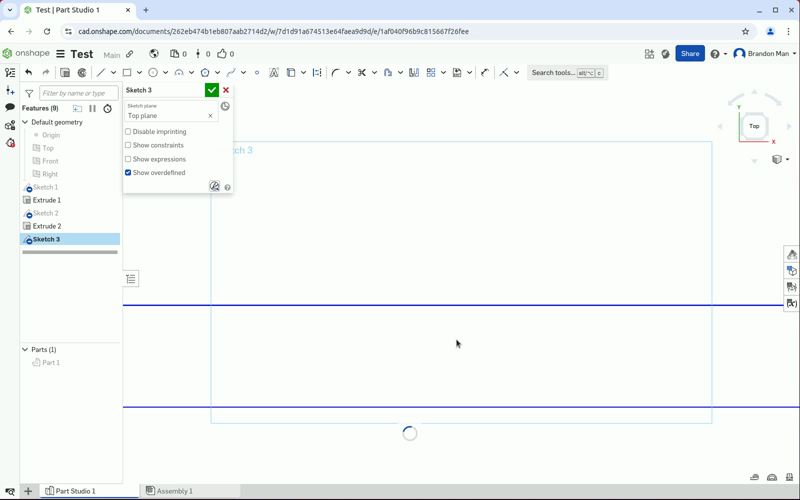
scroll(-6)
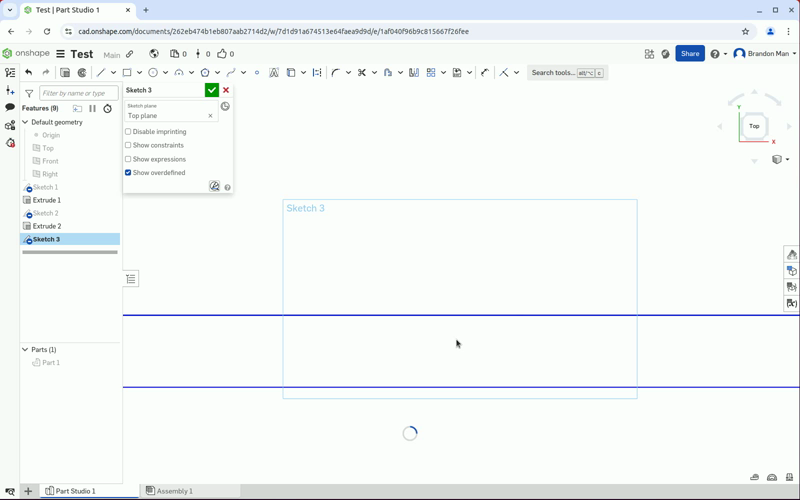
scroll(-6)
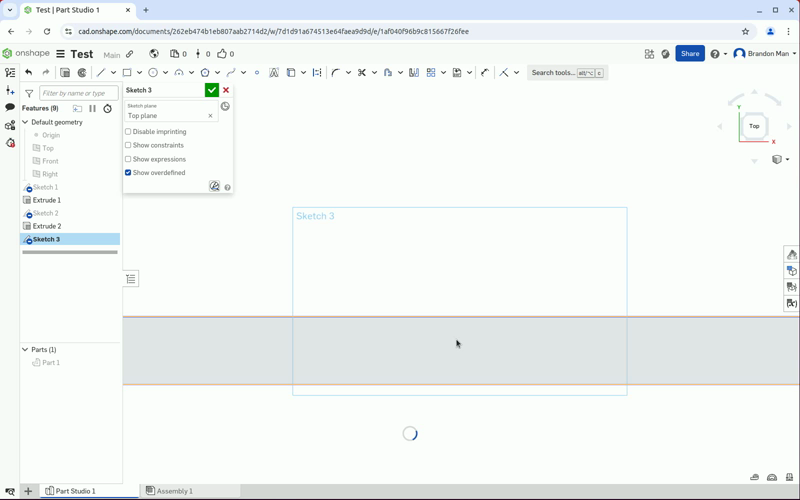
scroll(-6)
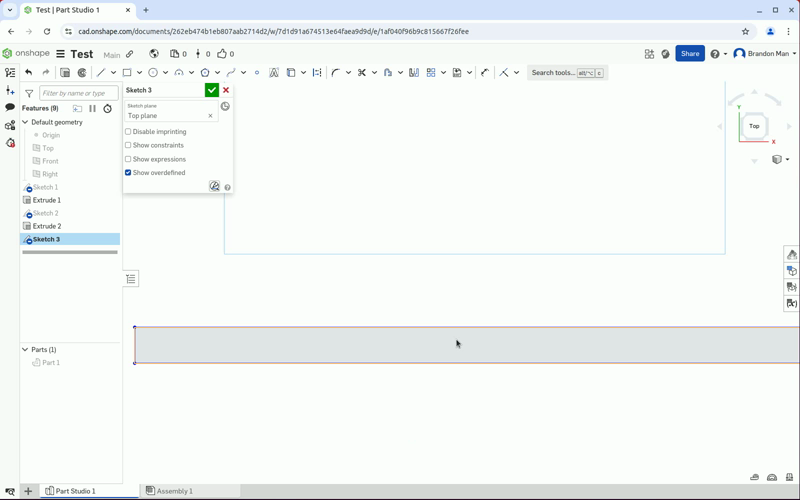
scroll(-6)
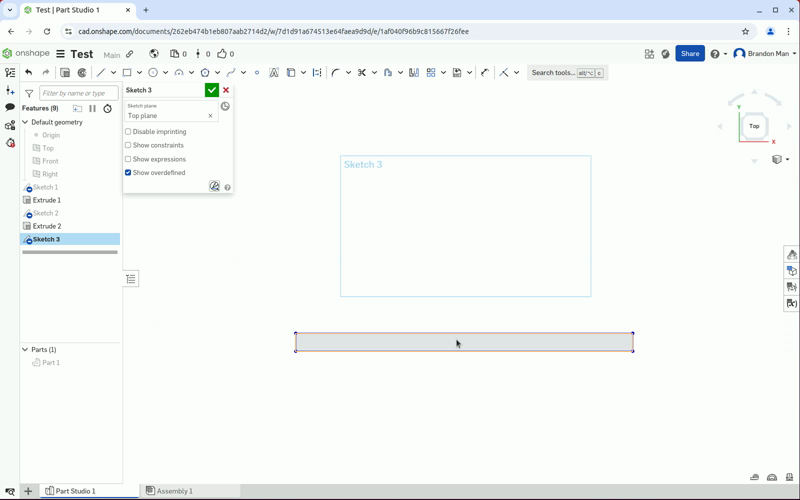
scroll(-6)
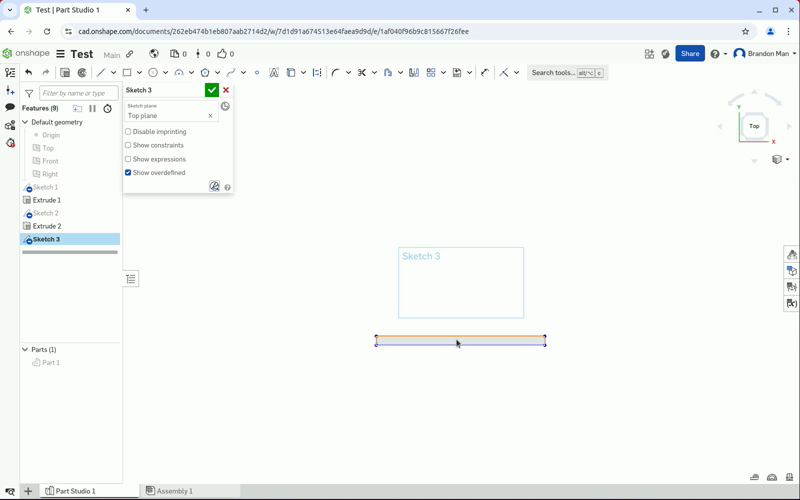
mouse_move(73, 352)
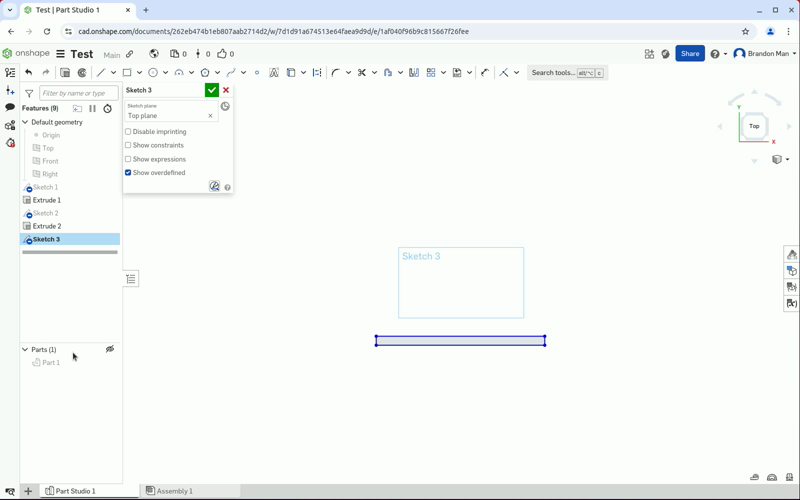
key(shift+y)
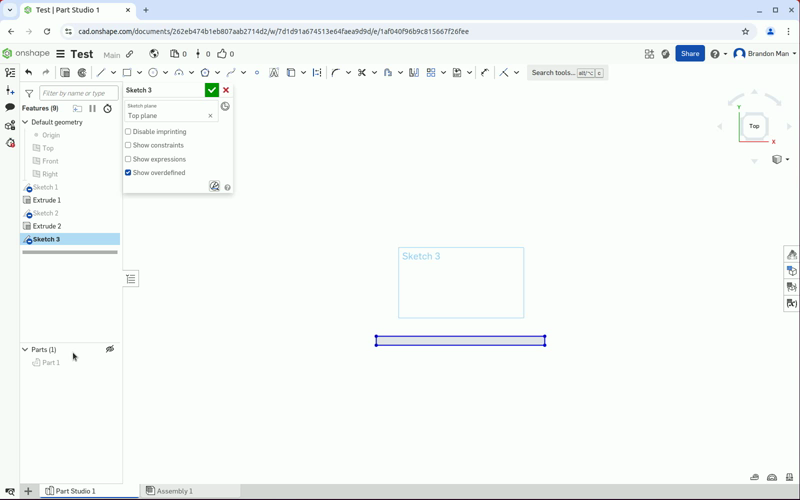
key(shift+e)
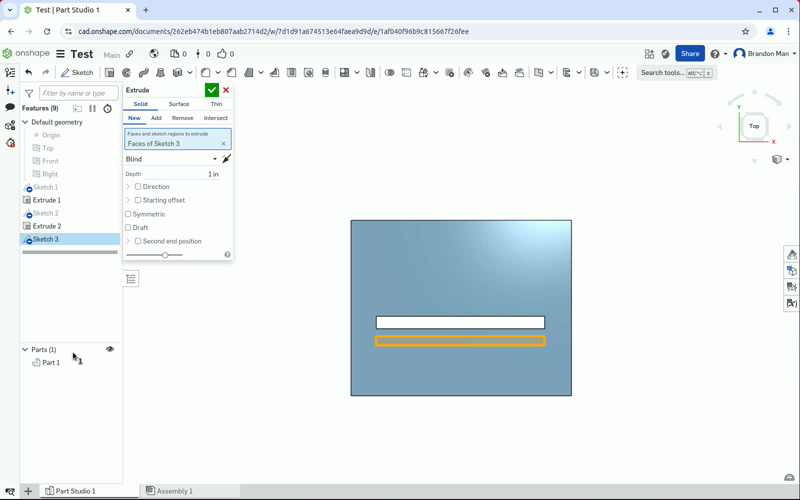
mouse_move(143, 106)
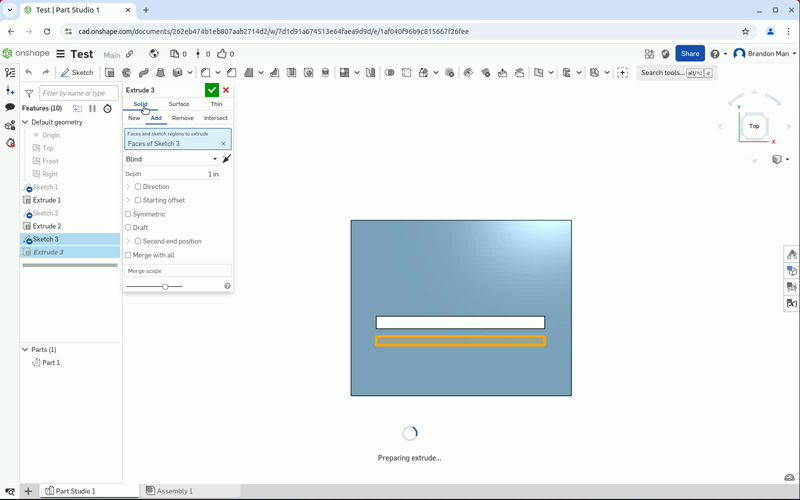
click(143, 106)
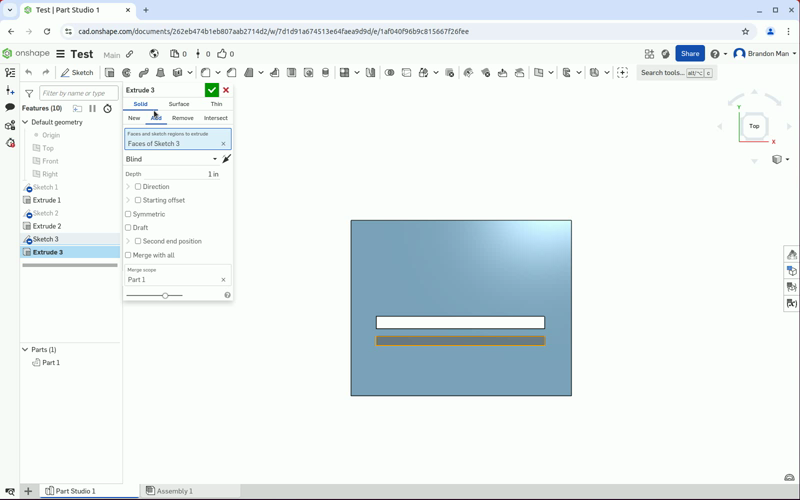
mouse_move(186, 120)
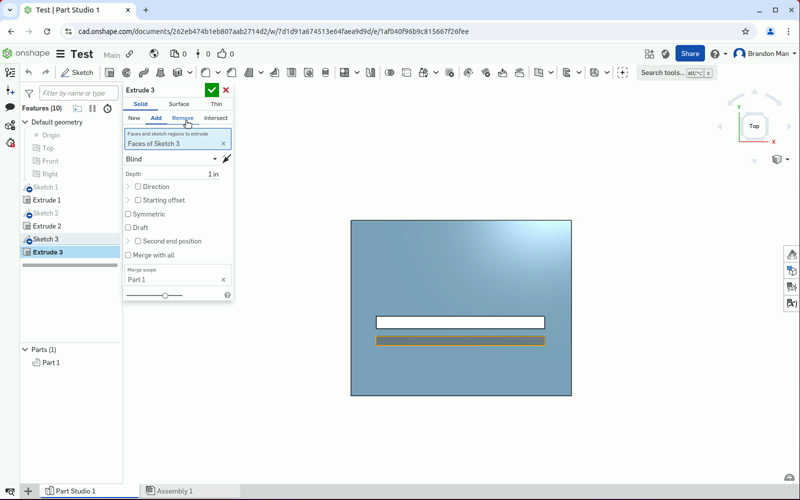
click(186, 120)
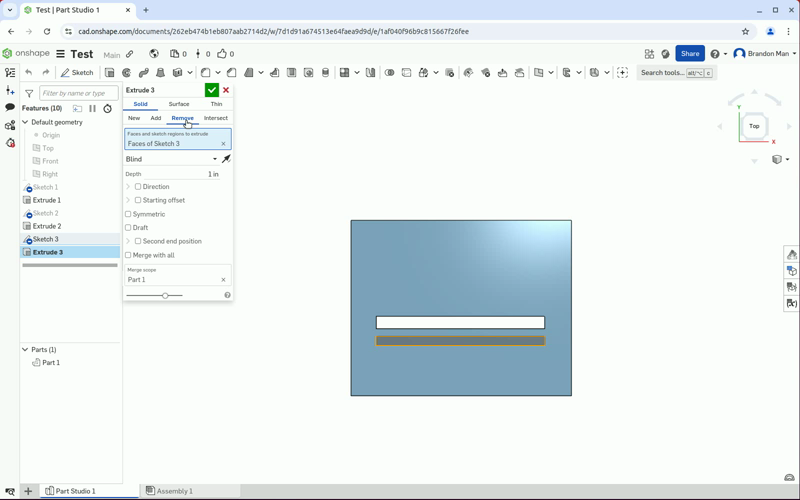
key(tab, 4)
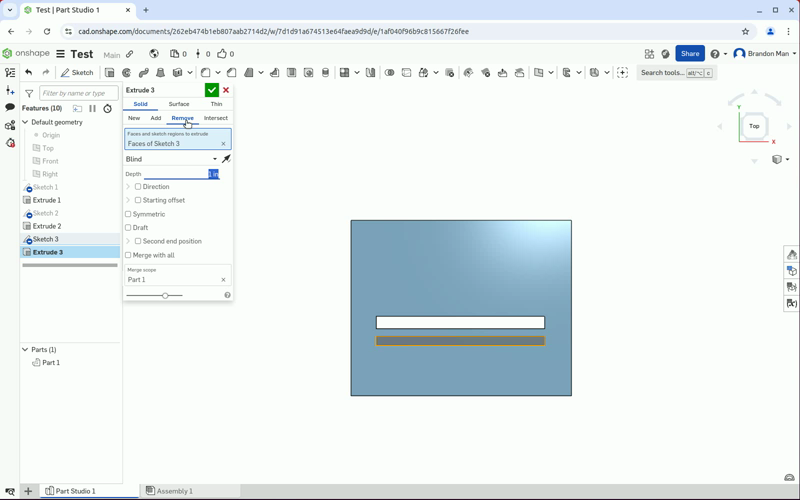
text(7.703)
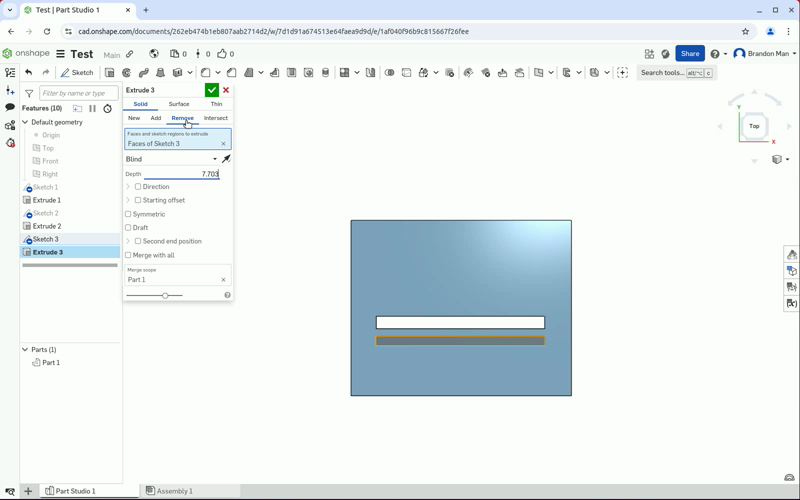
key(tab, 6)
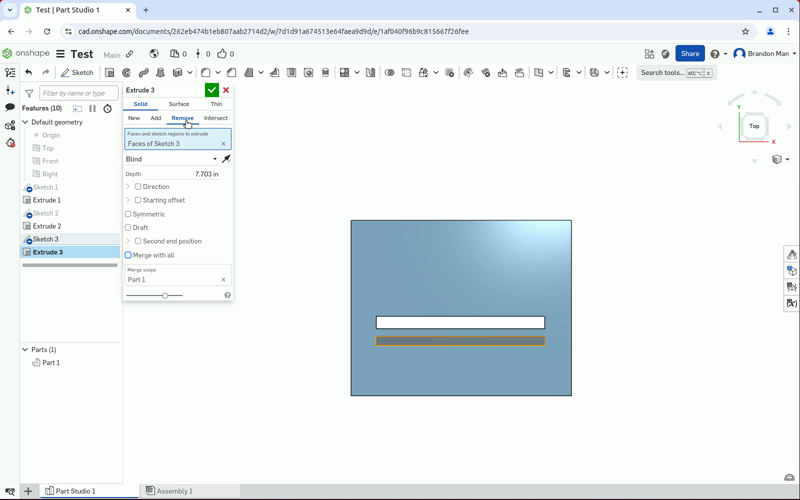
key(space)
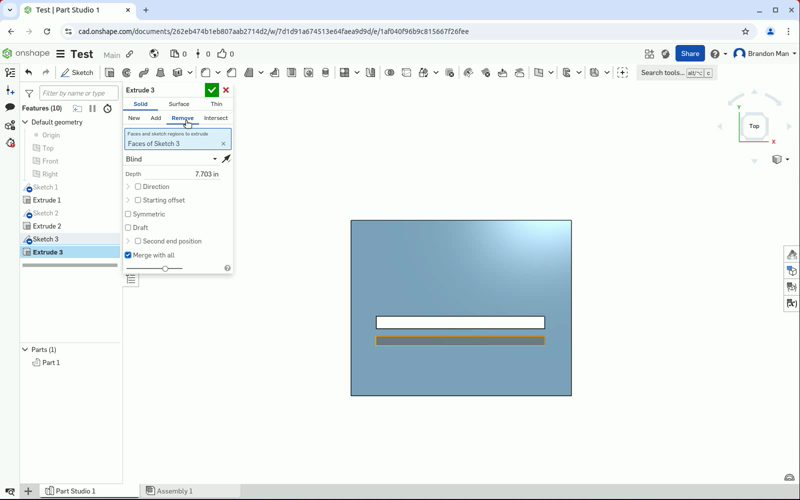
key(enter)
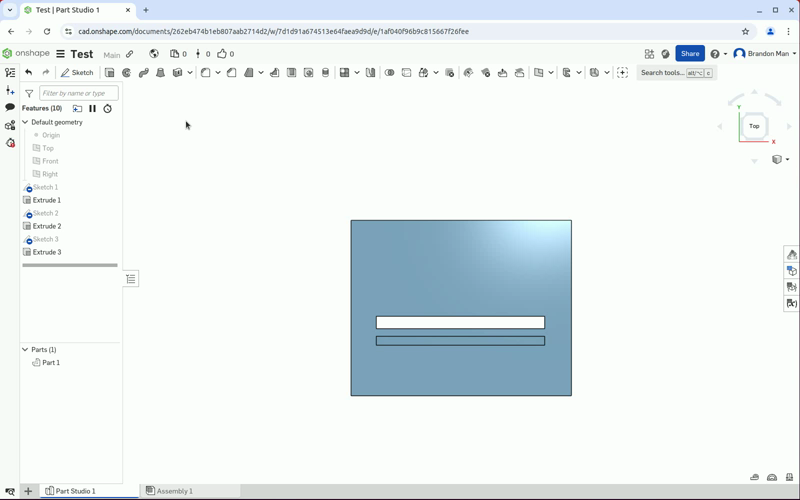
key(shift+h)
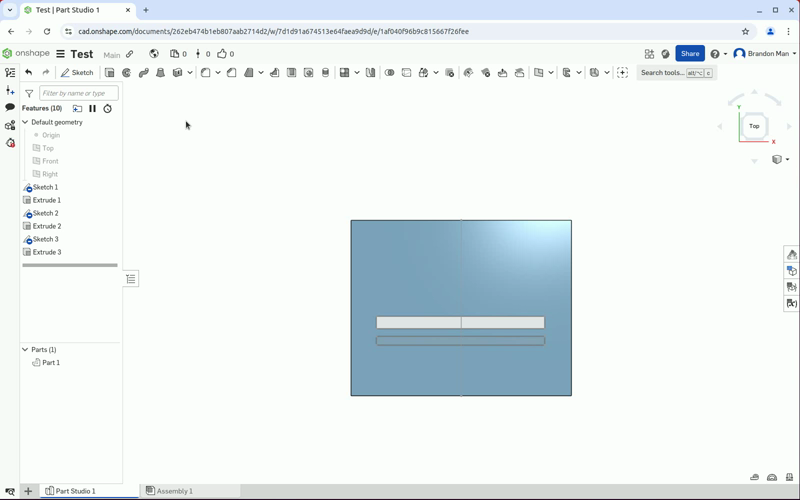
key(shift+h)
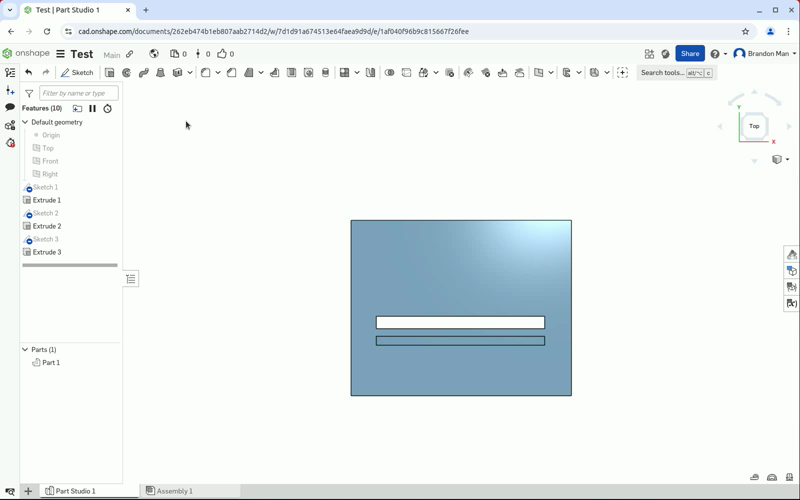
mouse_move(73, 189)
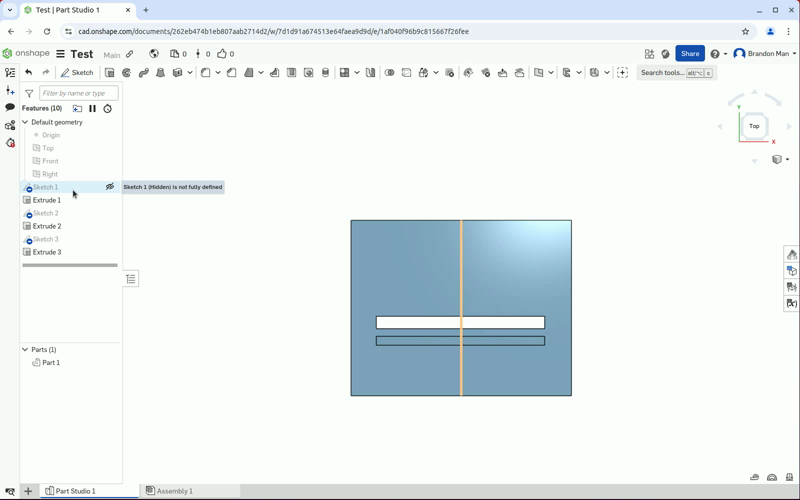
click(73, 189)
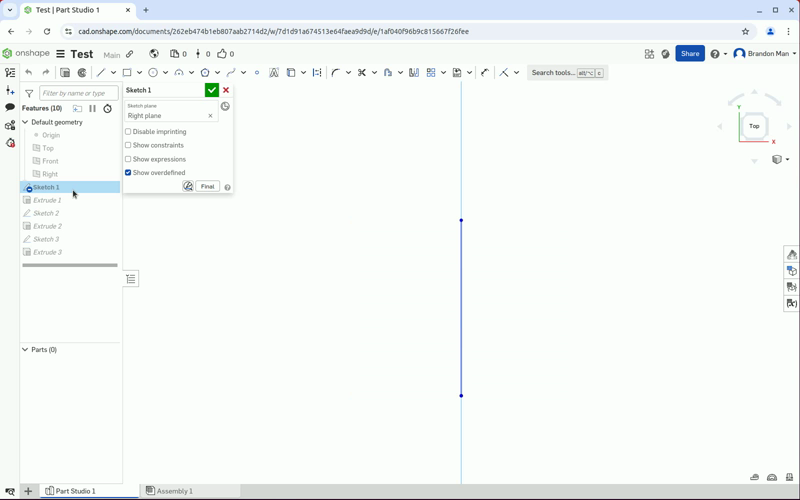
mouse_move(229, 92)
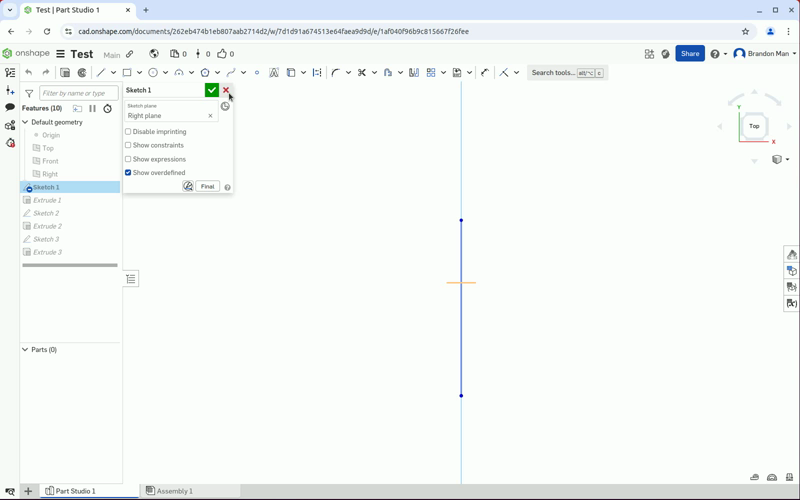
click(229, 92)
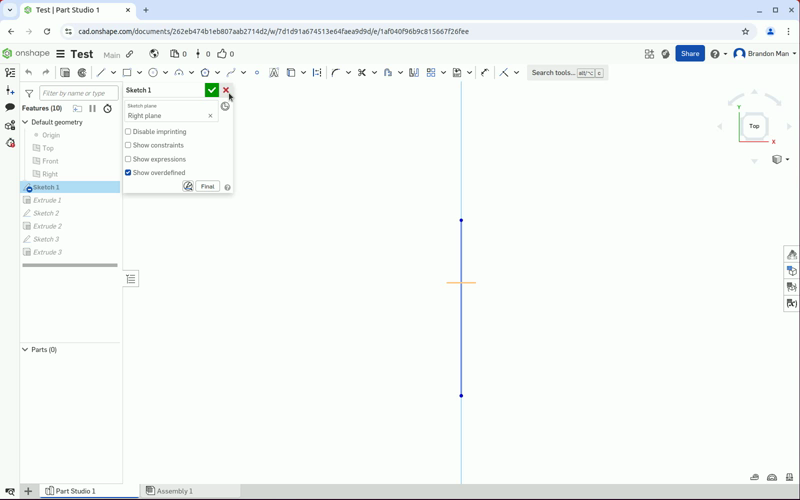
key(shift+s)
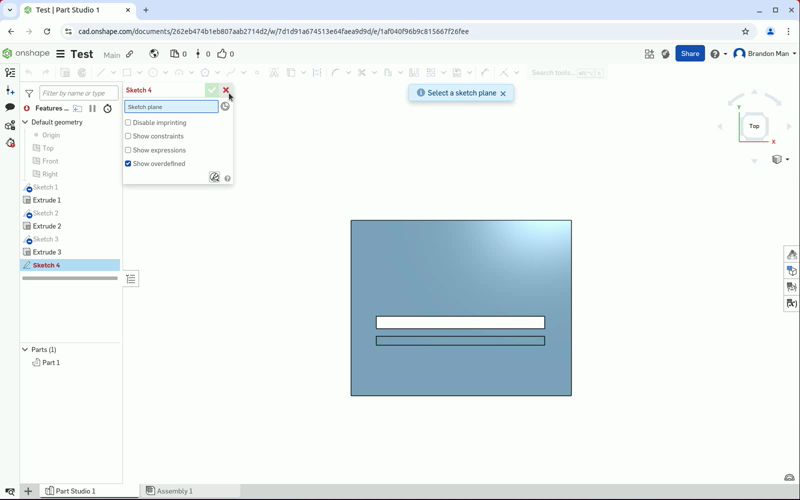
mouse_move(73, 150)
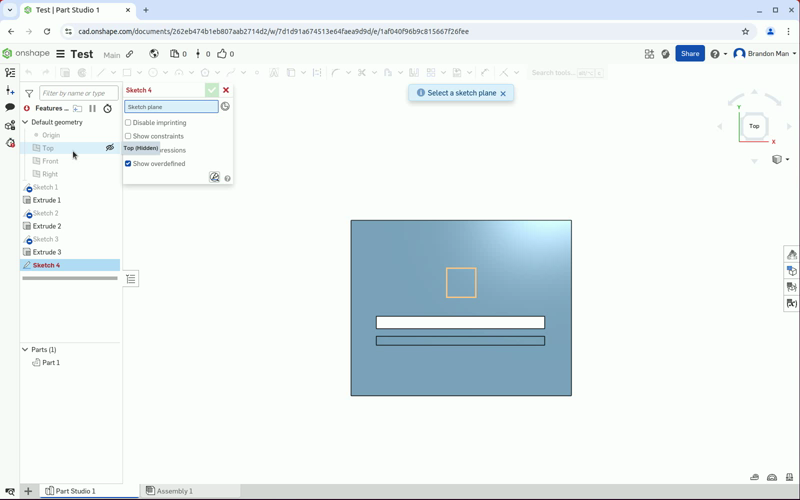
click(73, 150)
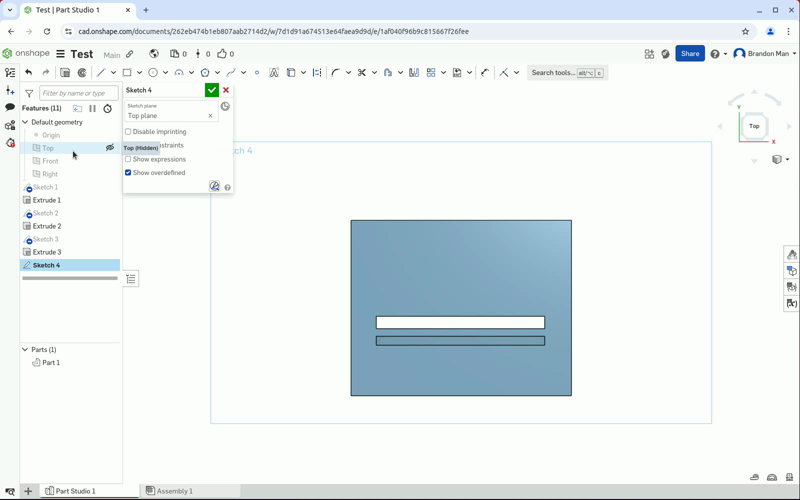
mouse_move(73, 352)
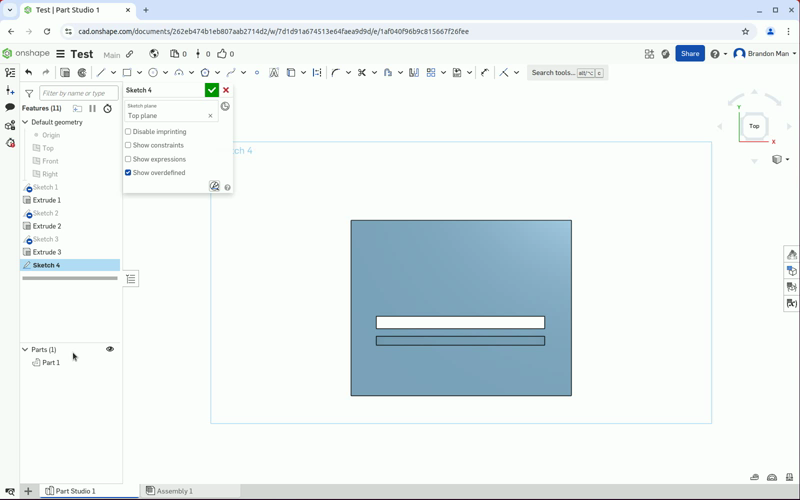
key(y)
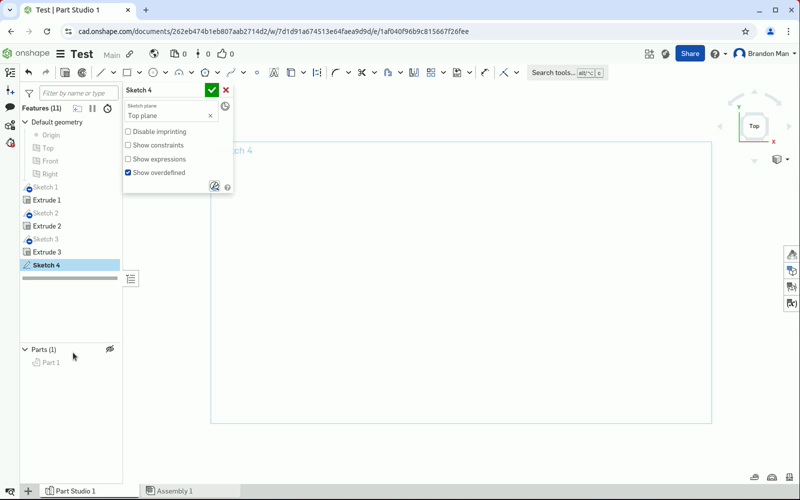
key(l)
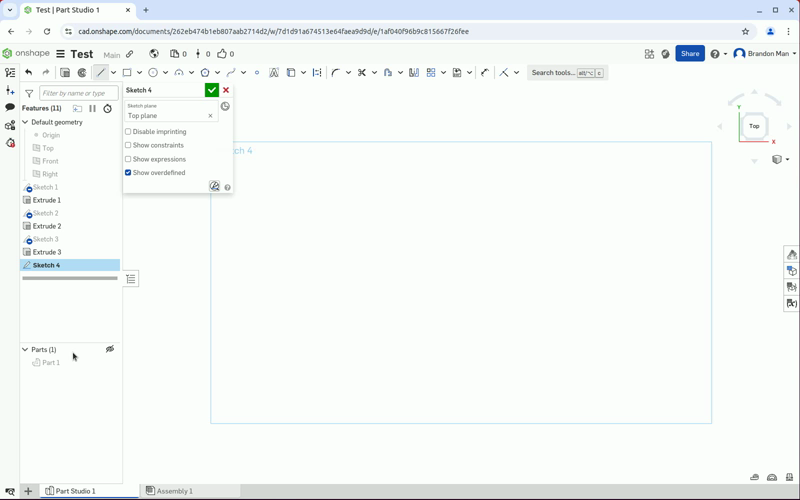
key_down(shift)
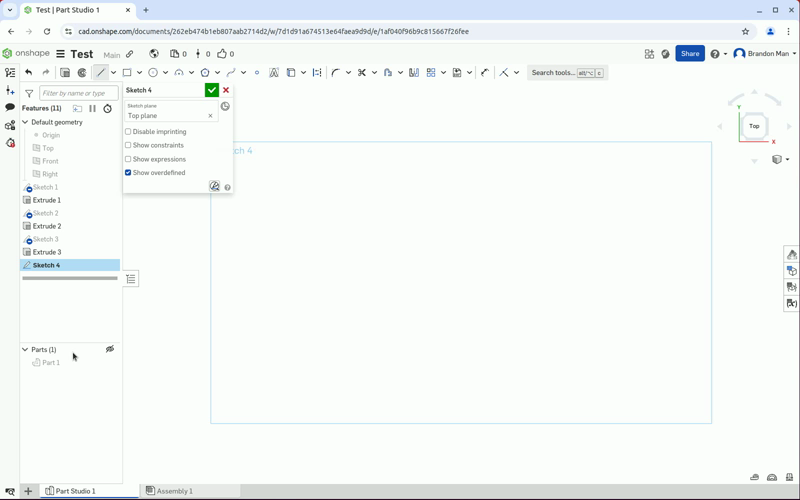
mouse_move(376, 369)
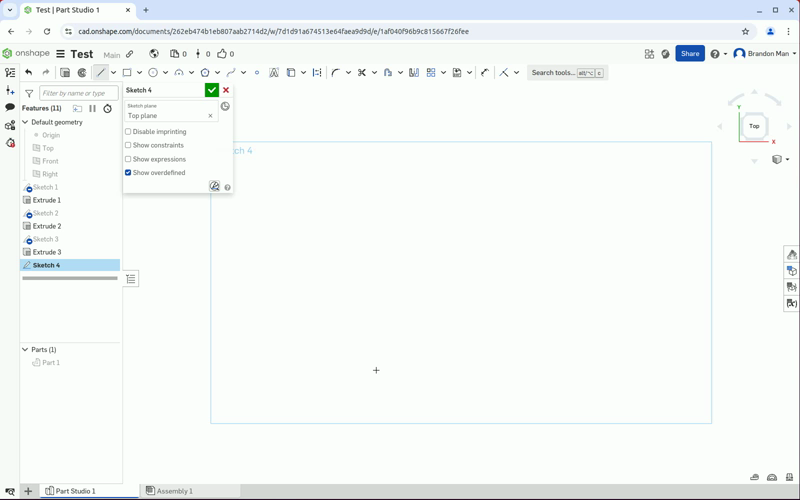
click(376, 369)
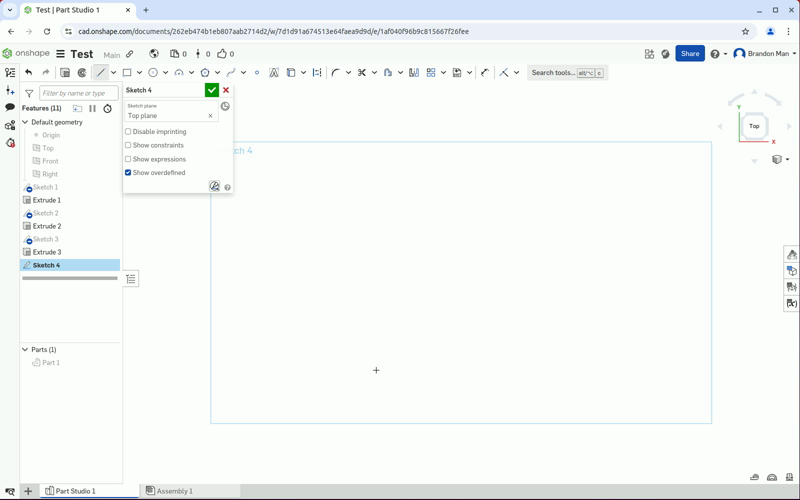
key_up(shift)
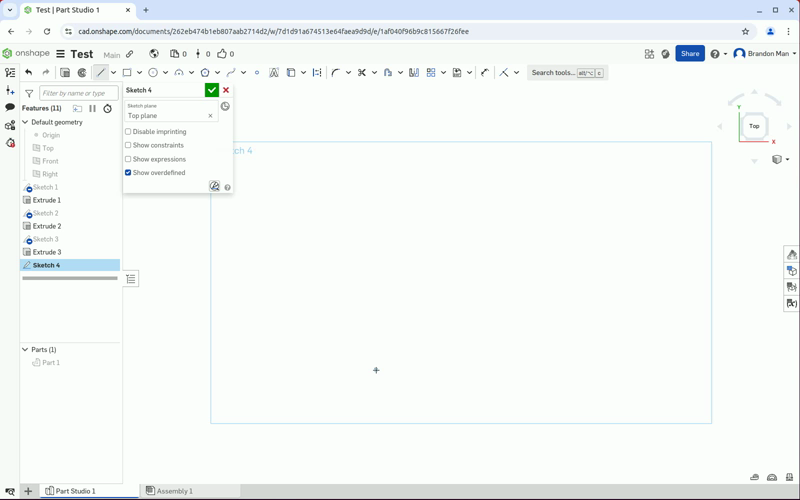
key_down(shift)
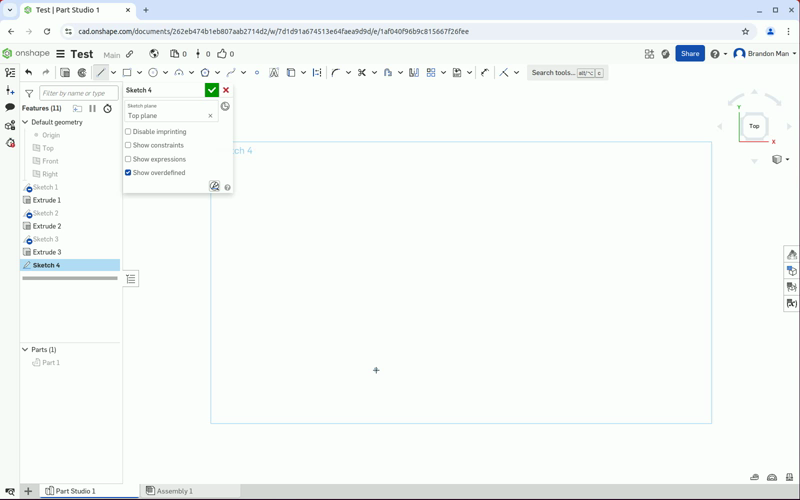
mouse_move(544, 369)
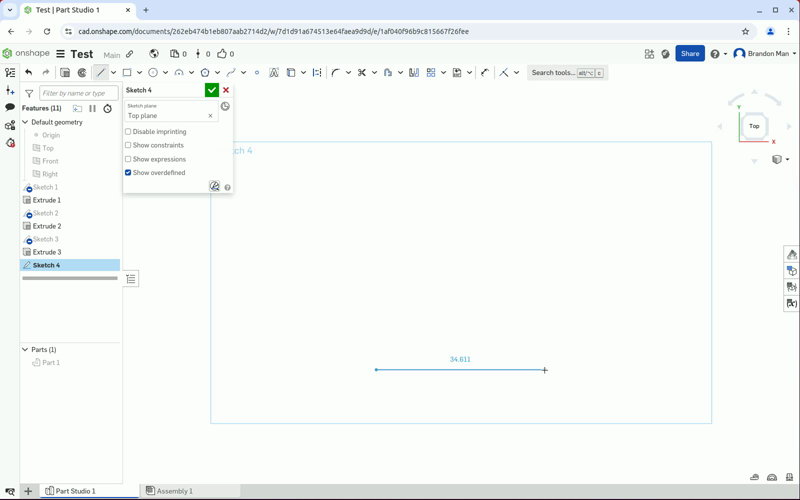
click(544, 369)
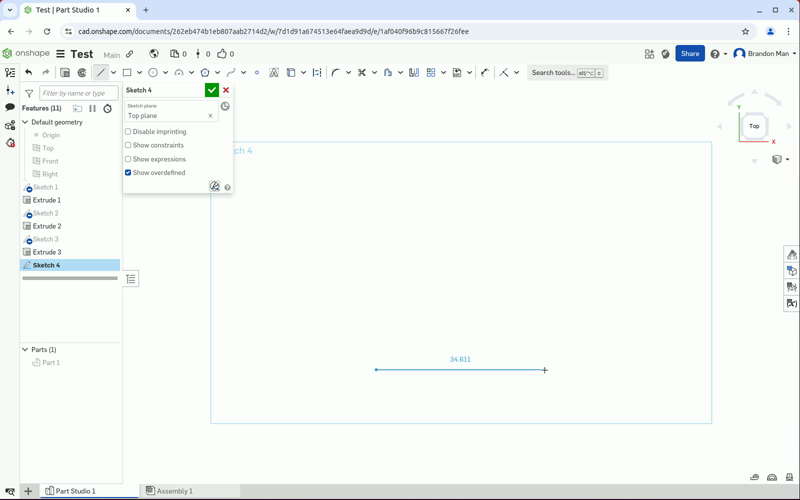
key_up(shift)
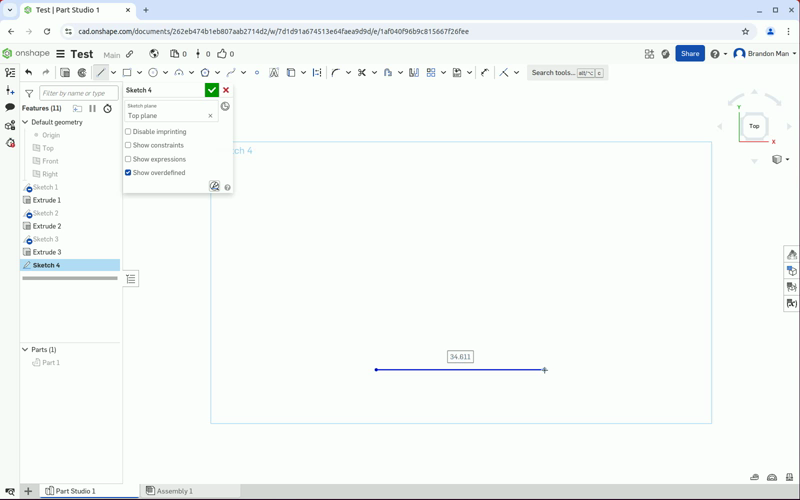
key_down(shift)
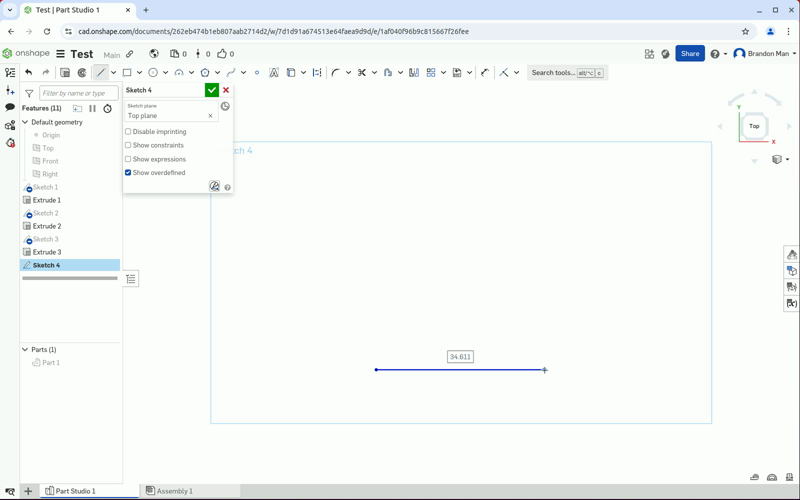
mouse_move(574, 369)
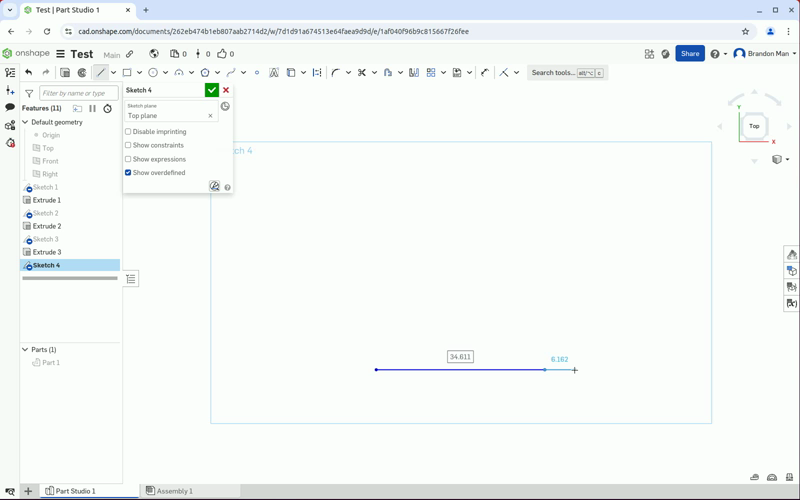
mouse_move(544, 357)
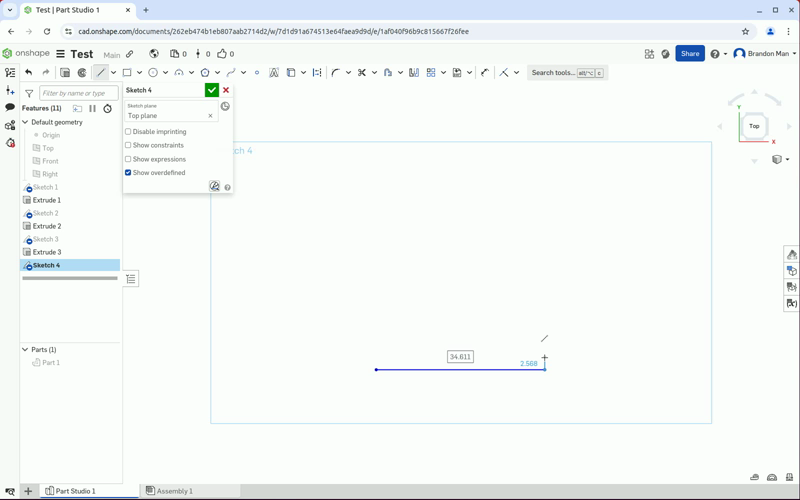
click(544, 357)
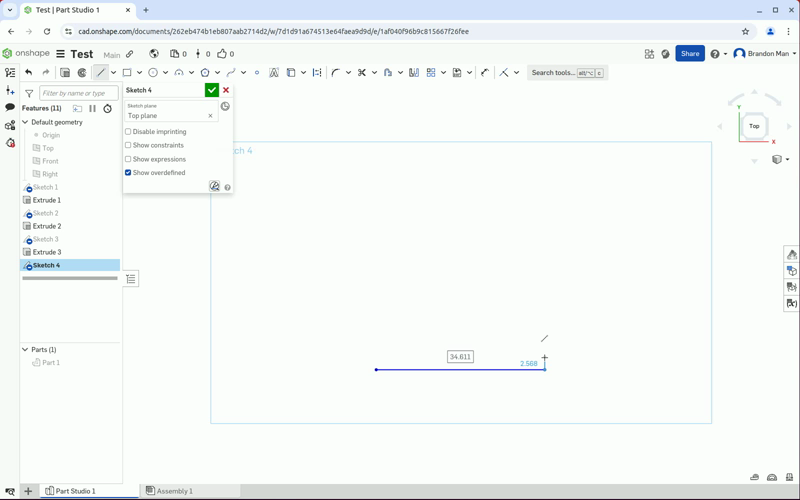
key_up(shift)
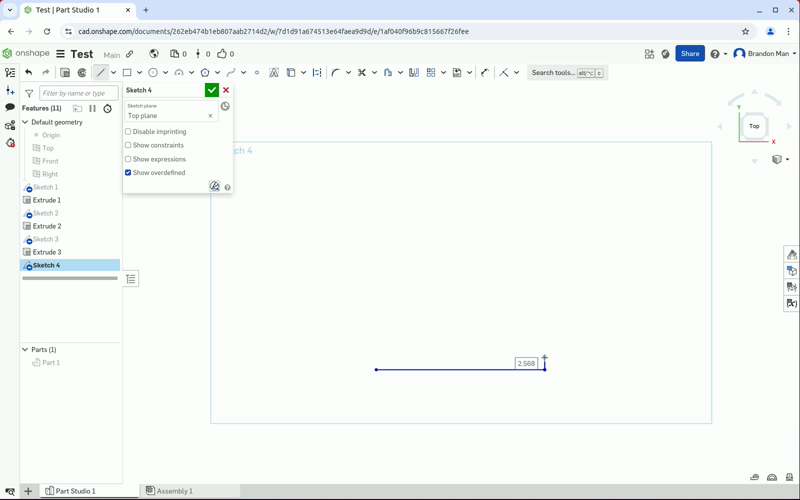
key_down(shift)
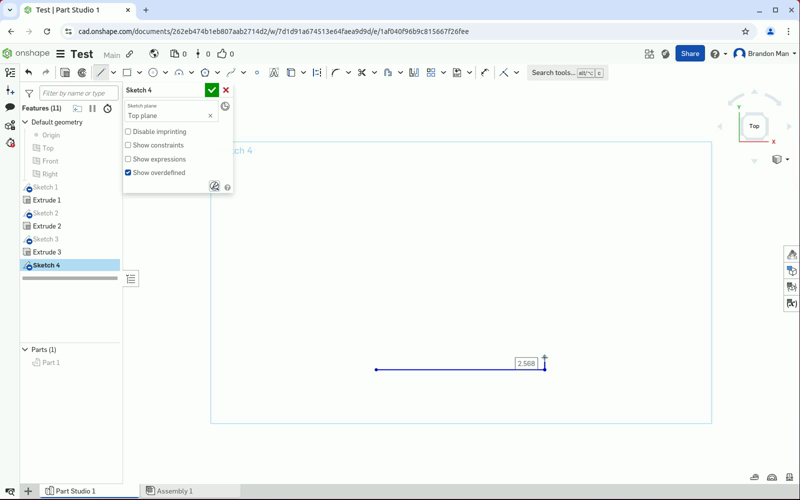
mouse_move(376, 357)
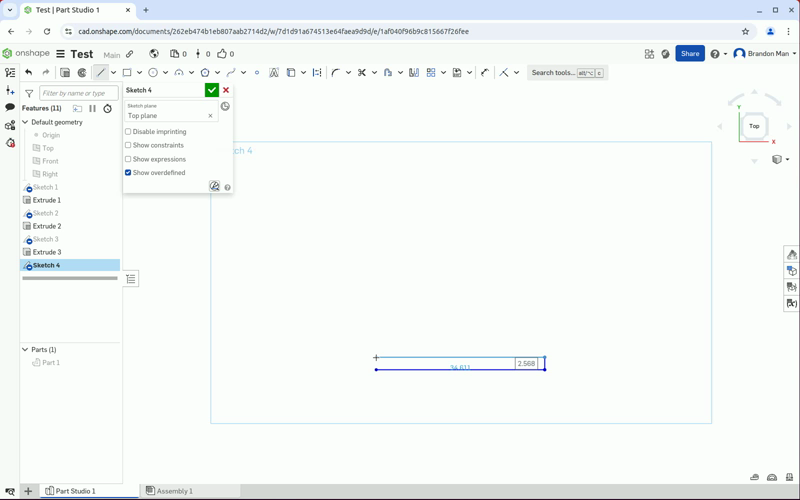
click(376, 357)
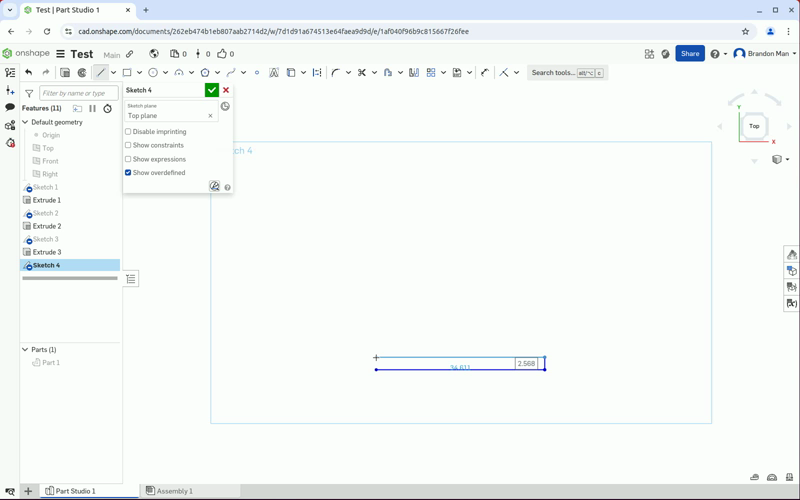
key_up(shift)
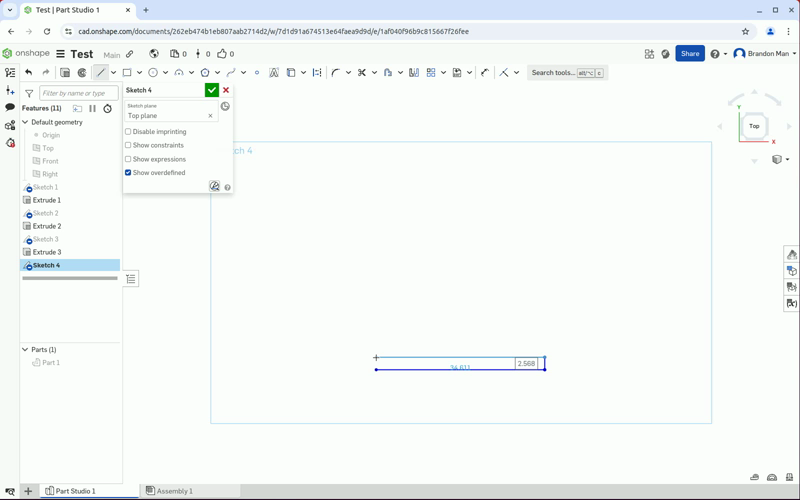
mouse_move(406, 357)
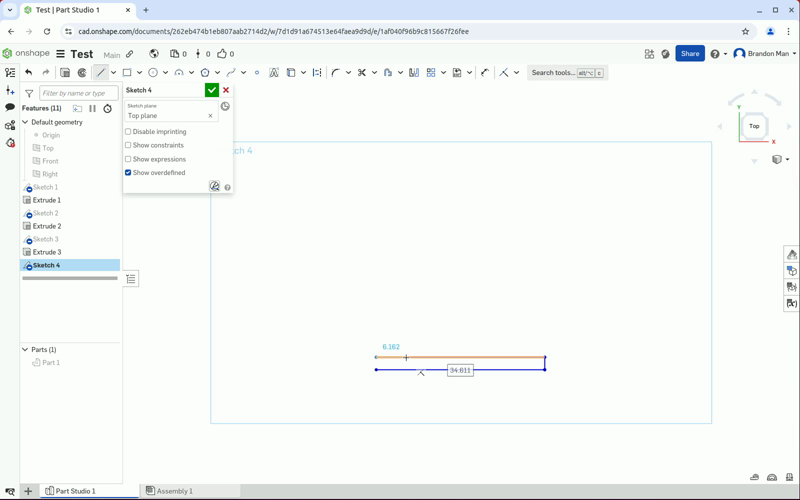
key_down(shift)
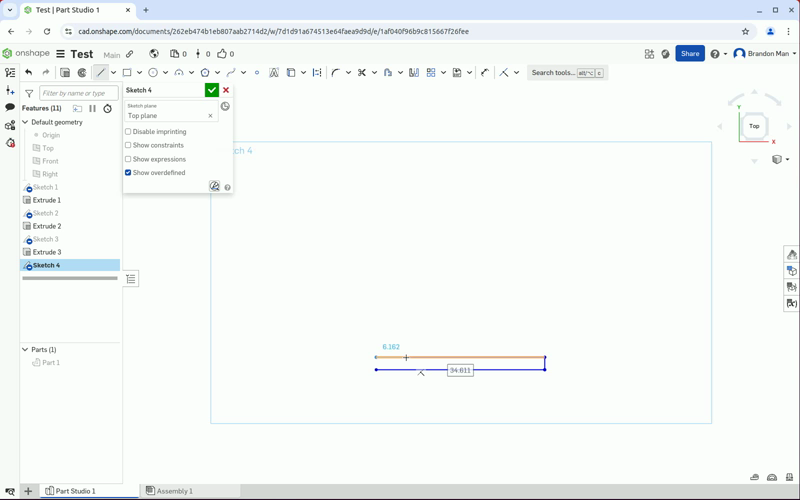
mouse_move(376, 369)
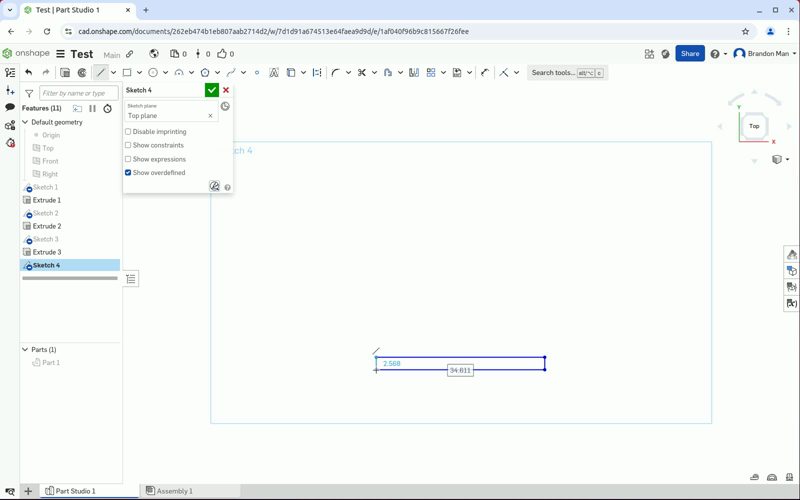
key_up(shift)
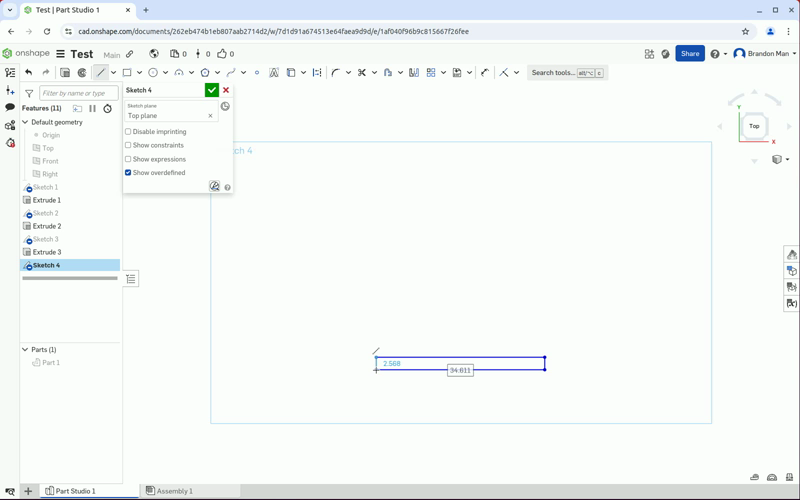
click(376, 369)
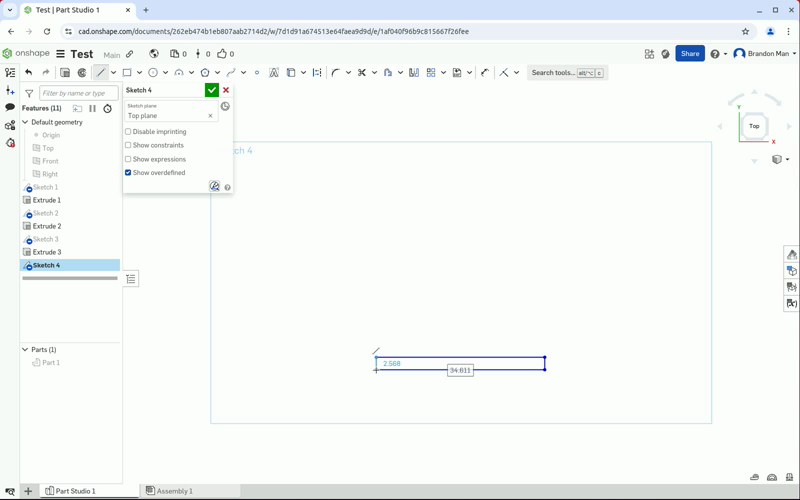
key(esc)
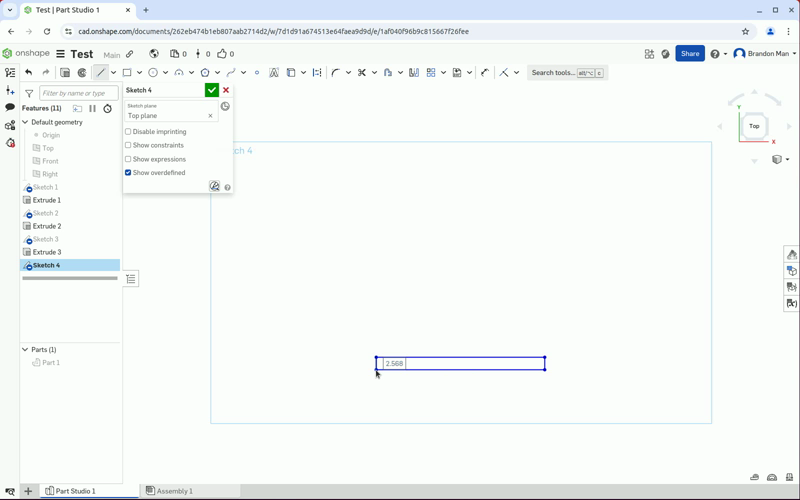
mouse_move(506, 366)
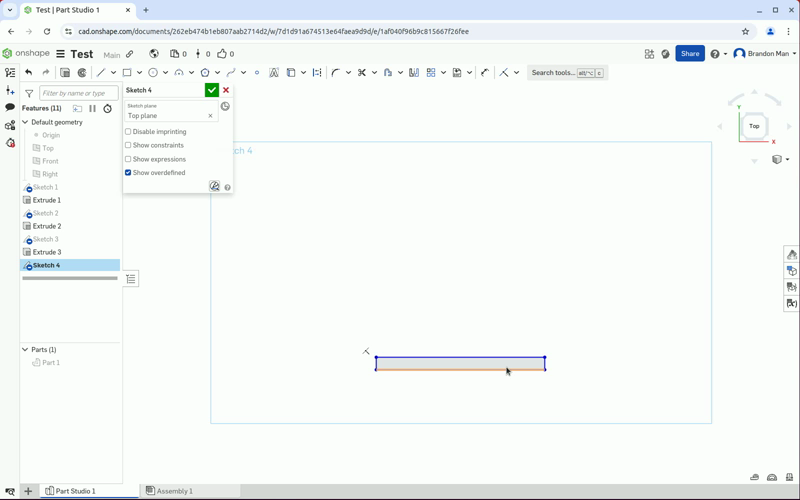
click(506, 366)
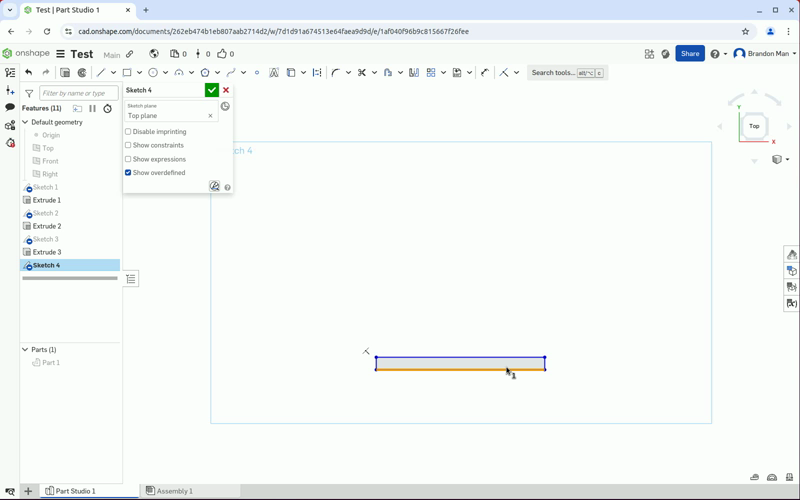
mouse_move(73, 352)
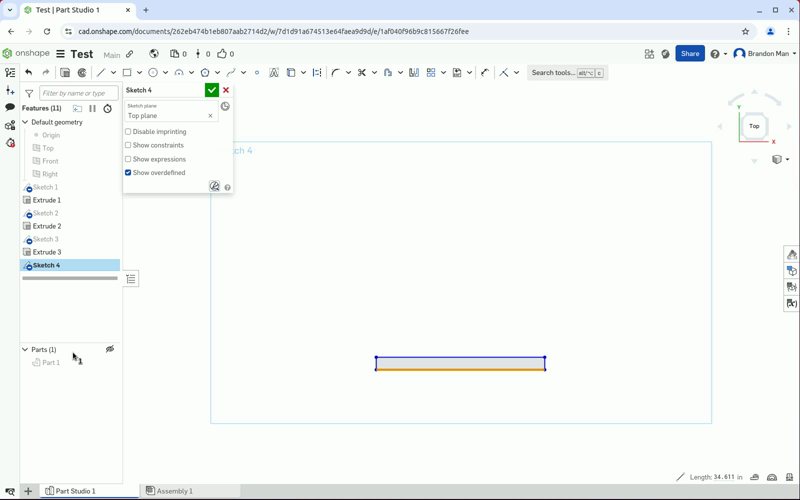
key(shift+y)
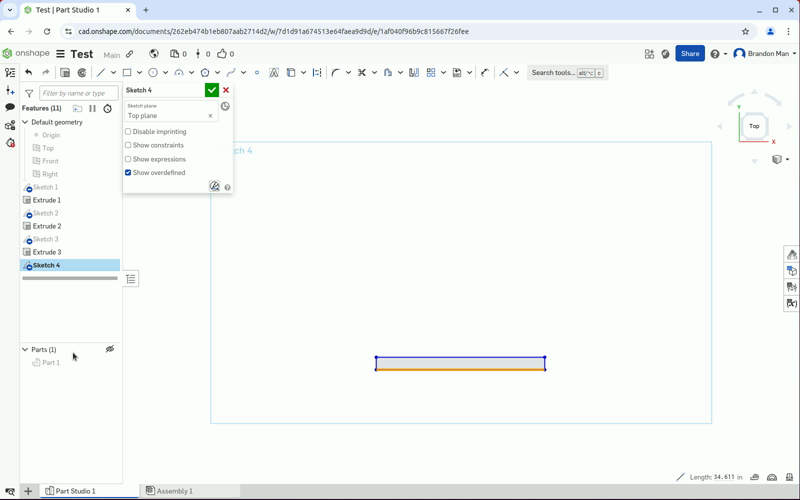
key(shift+e)
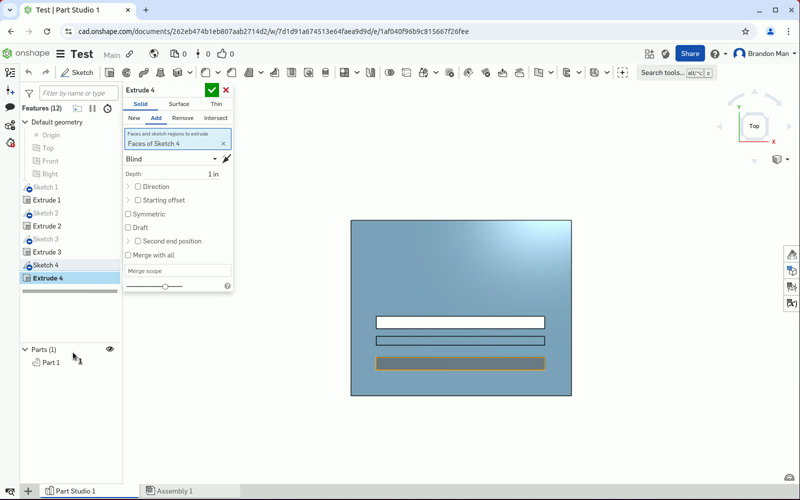
mouse_move(143, 106)
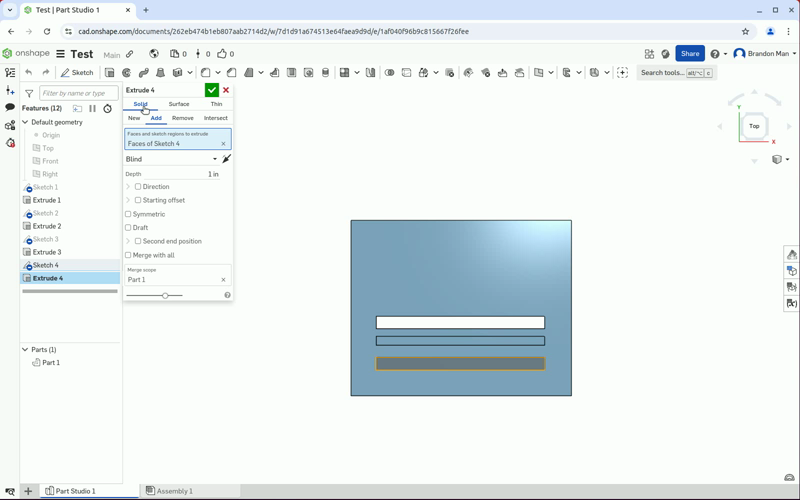
click(143, 106)
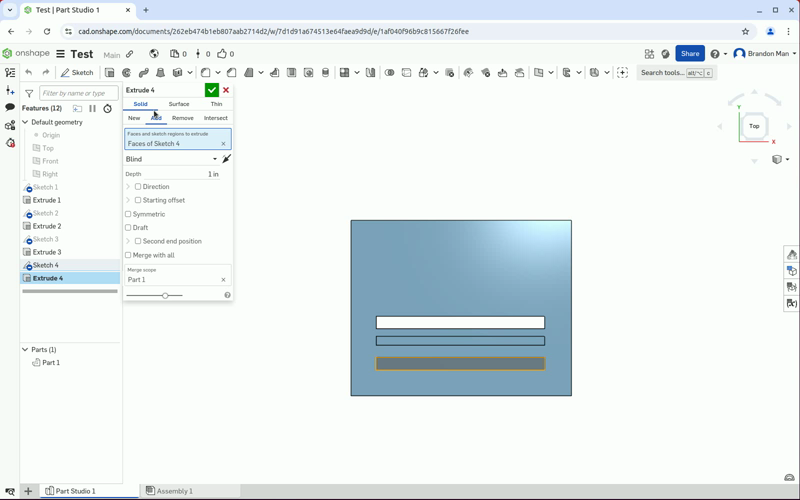
mouse_move(186, 120)
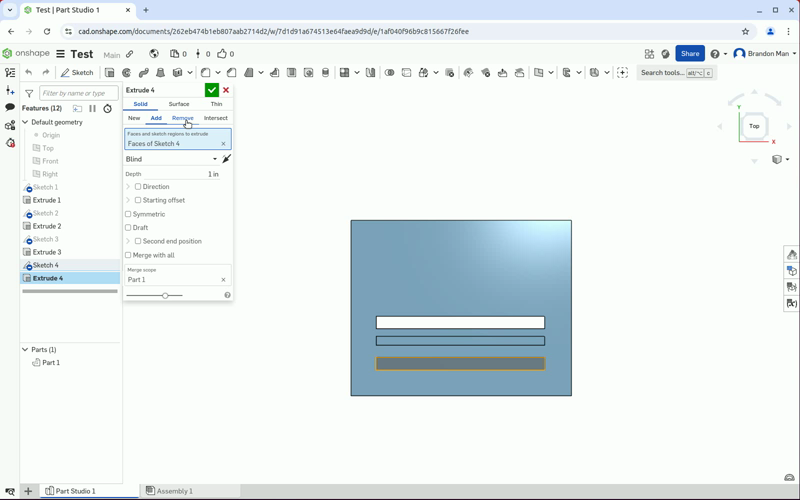
click(186, 120)
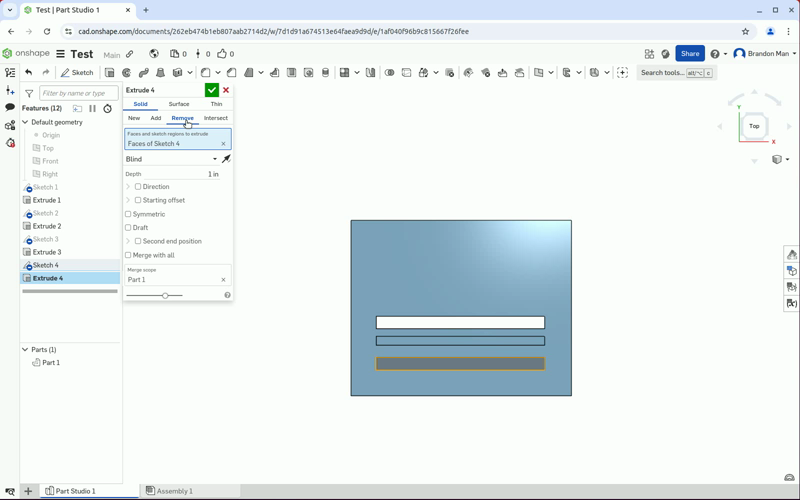
key(tab, 4)
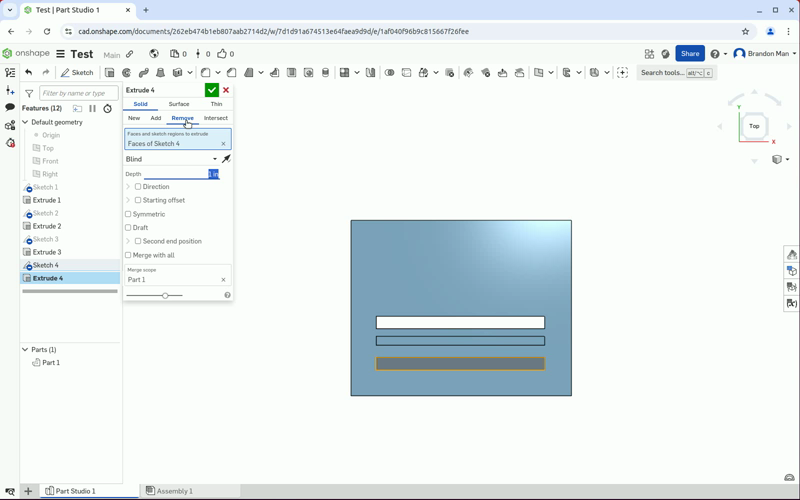
text(7.703)
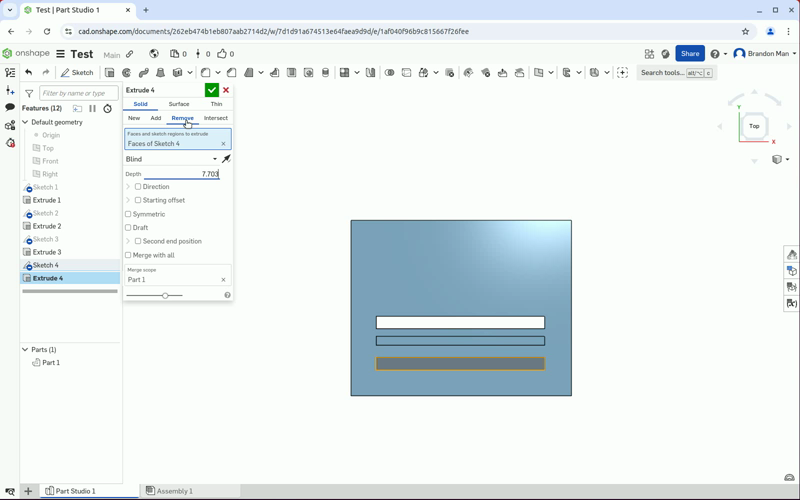
key(tab, 6)
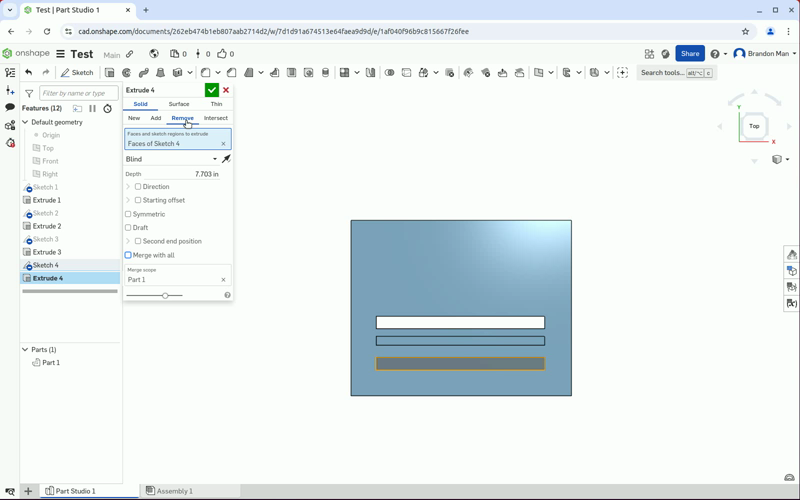
key(space)
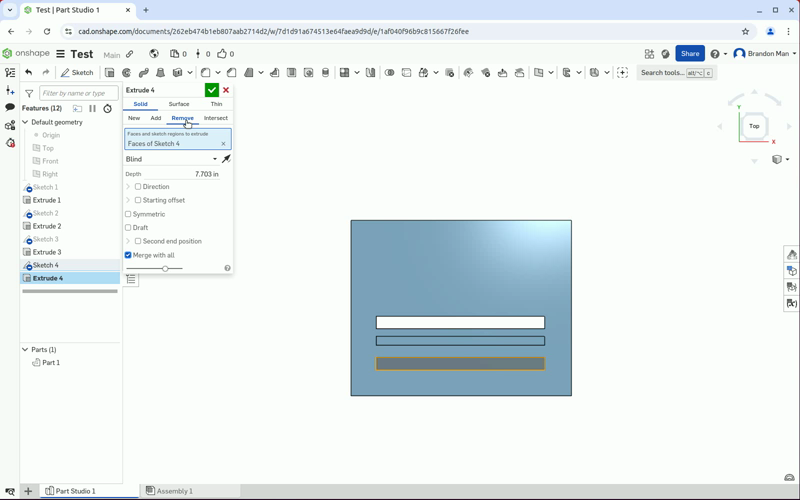
key(enter)
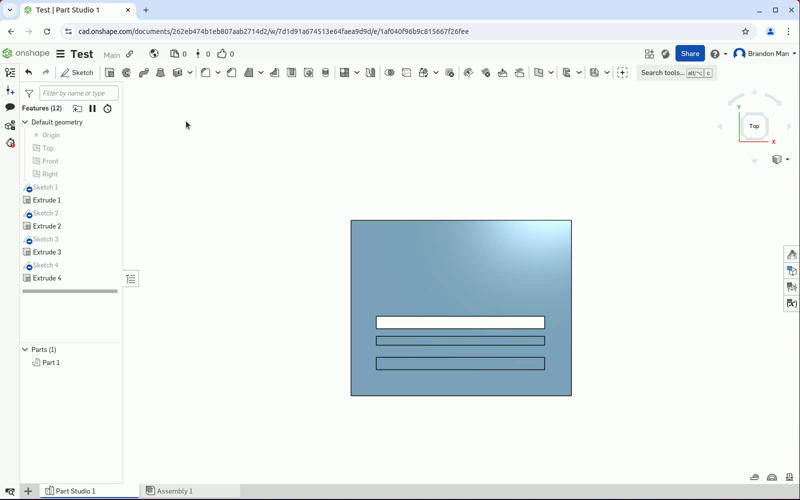
key(shift+h)
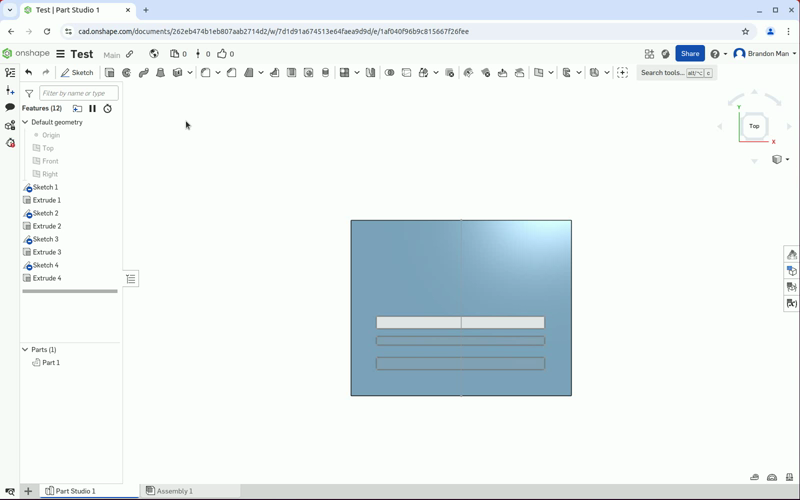
key(shift+h)
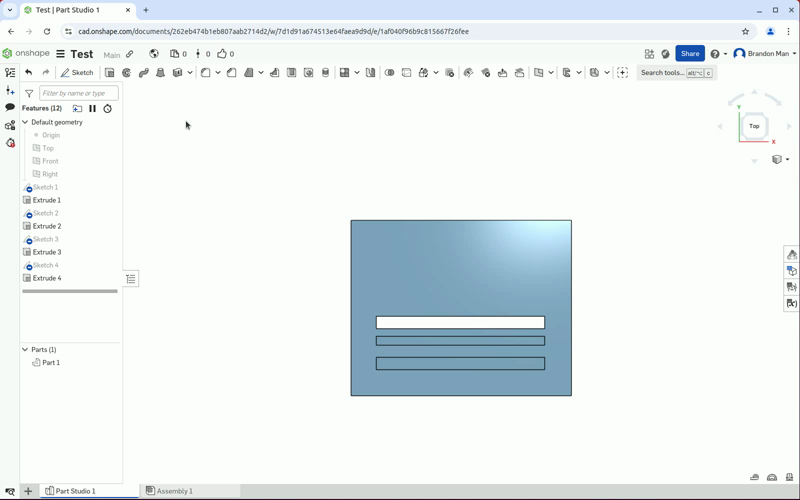
mouse_move(73, 189)
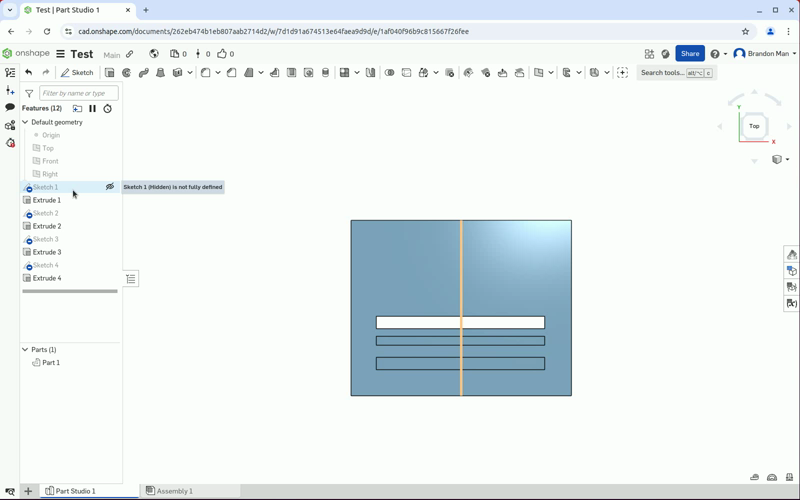
click(73, 189)
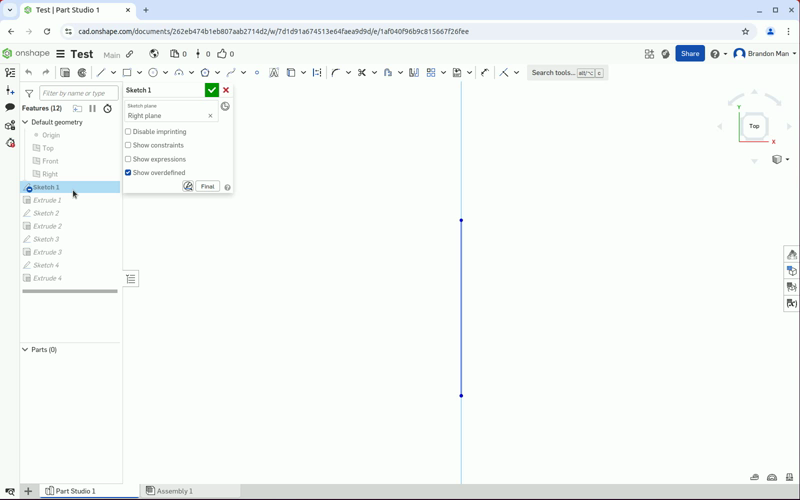
mouse_move(229, 92)
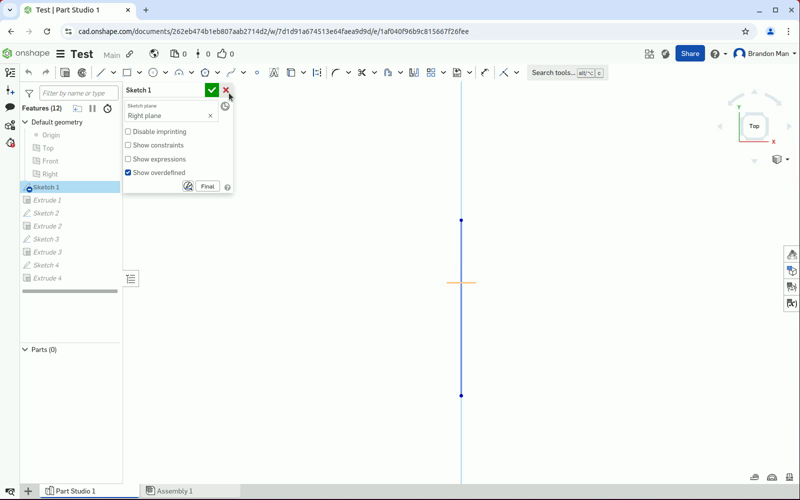
click(229, 92)
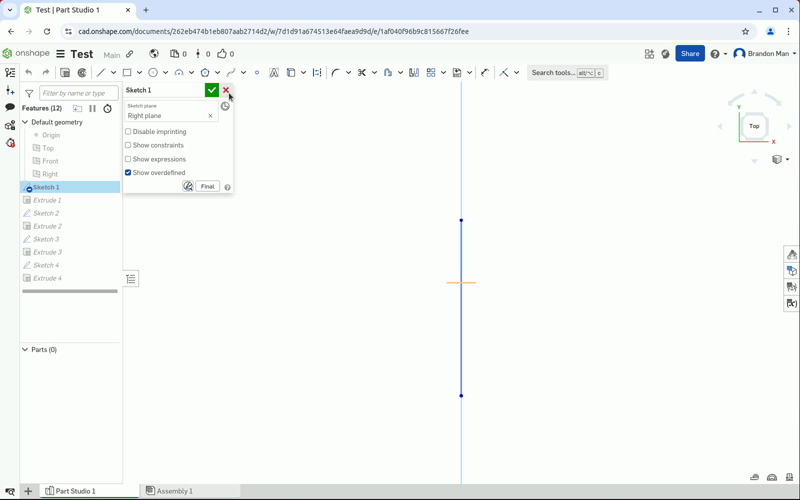
key(shift+s)
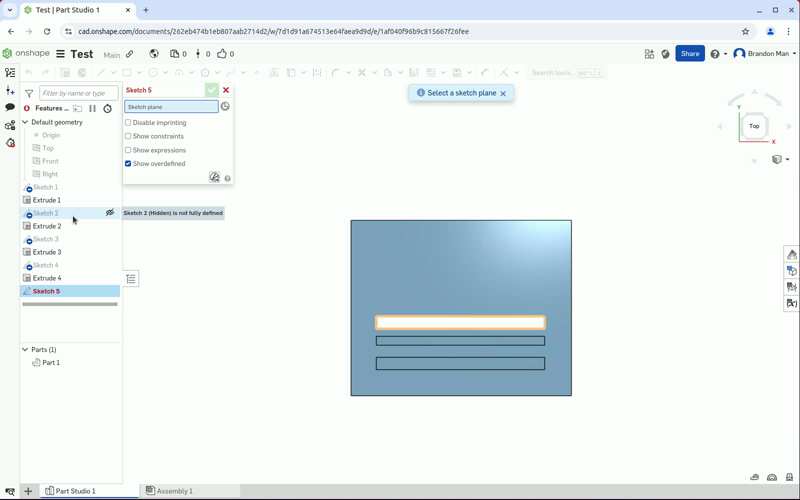
scroll(3)
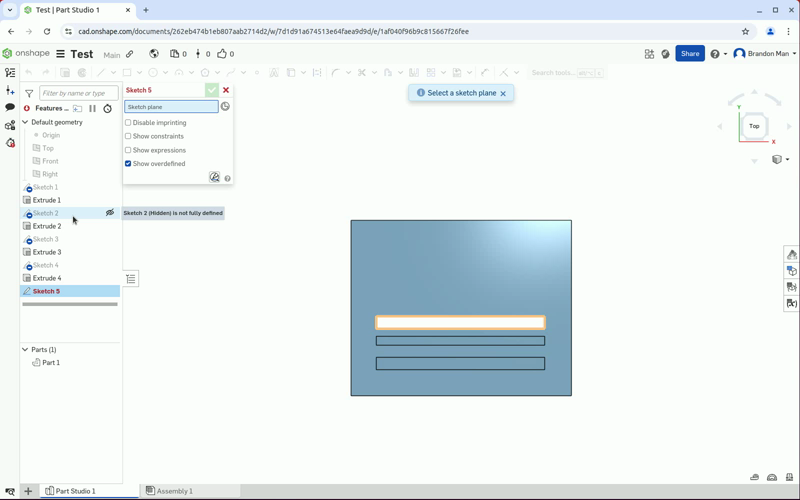
mouse_move(73, 150)
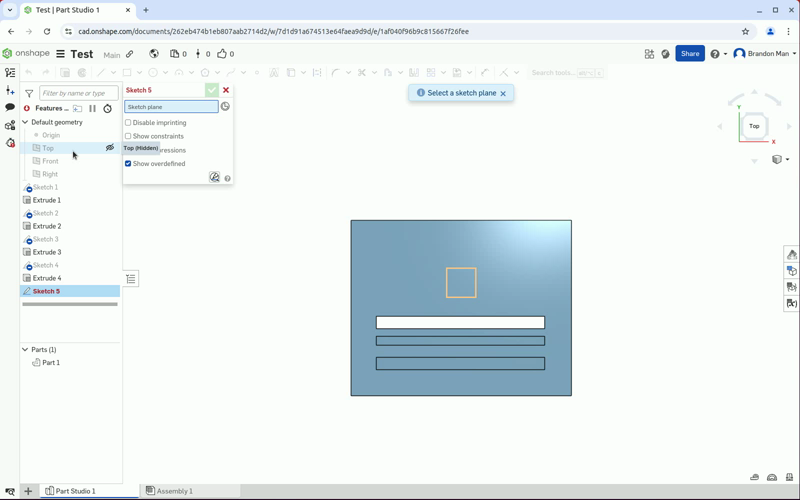
click(73, 150)
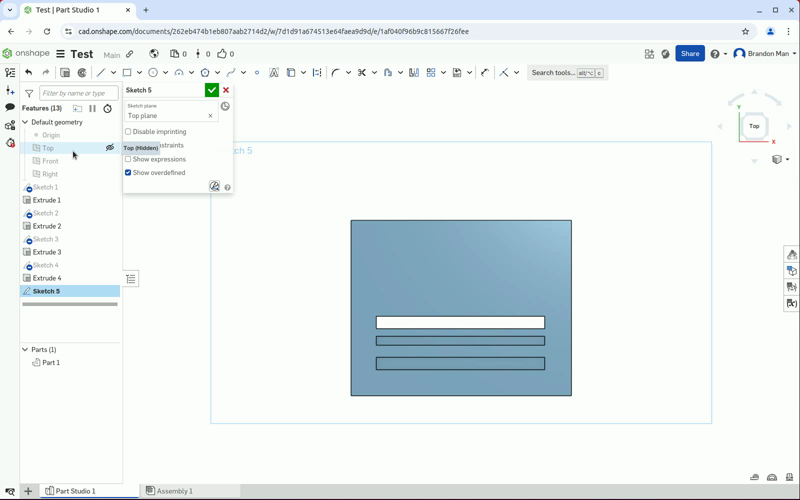
mouse_move(73, 352)
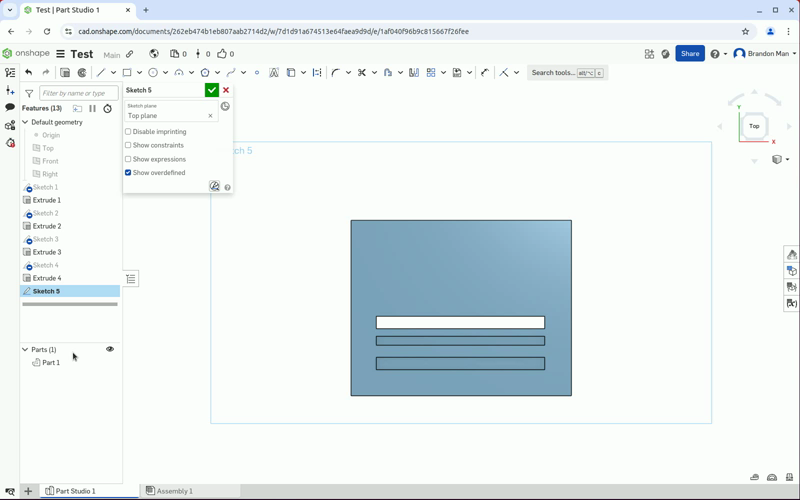
key(y)
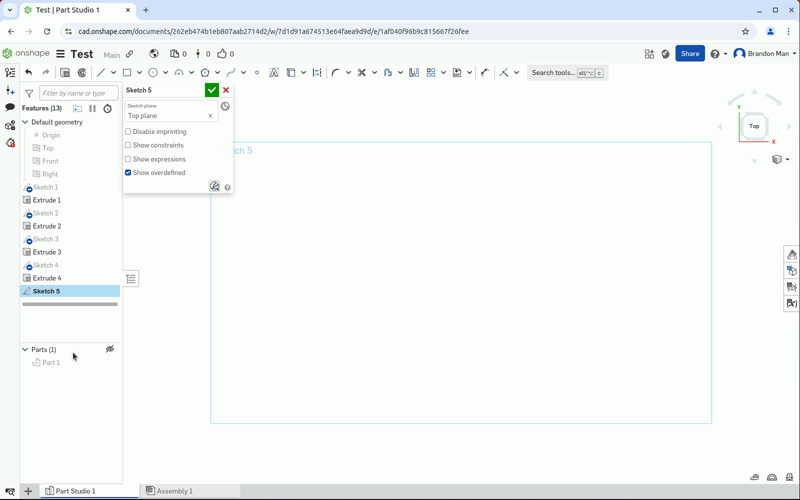
key(l)
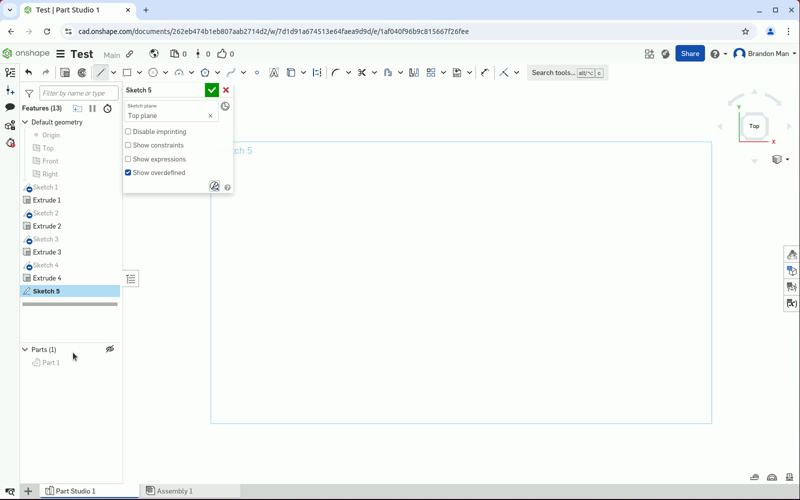
key_down(shift)
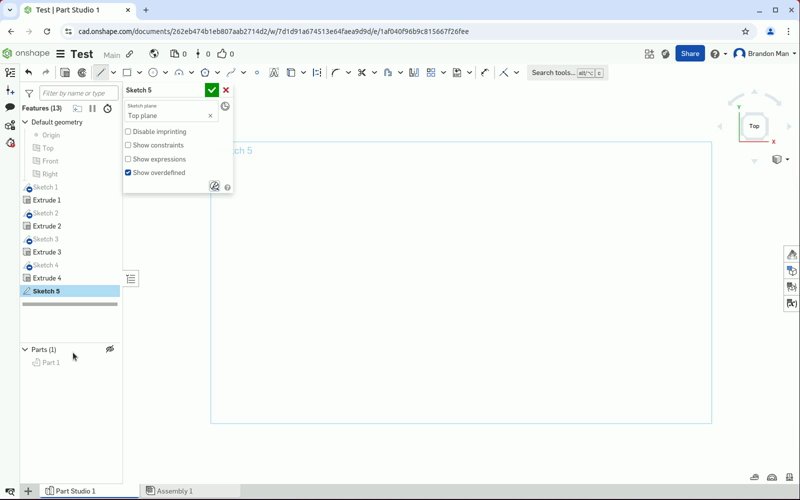
mouse_move(376, 388)
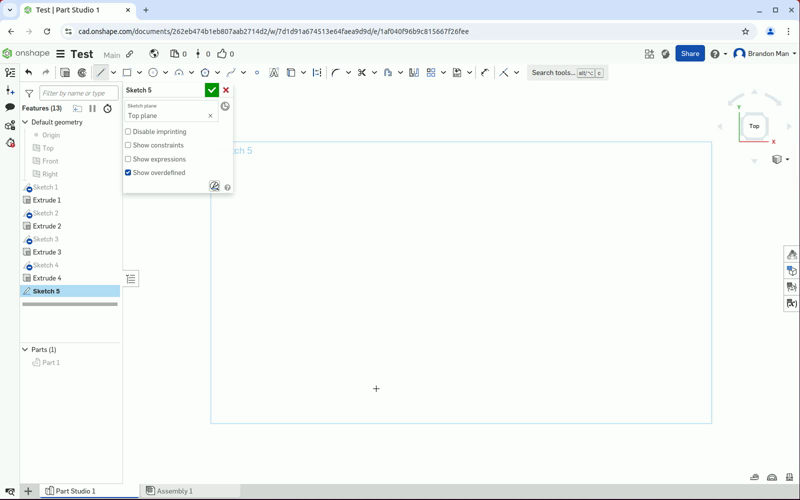
click(376, 388)
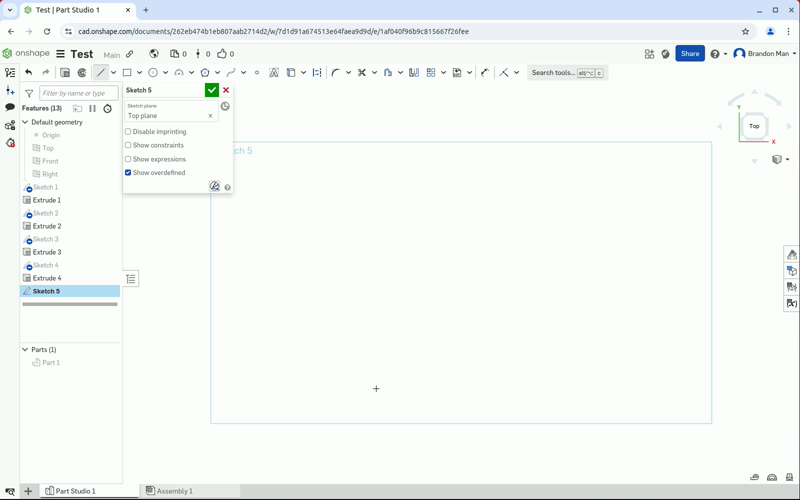
key_up(shift)
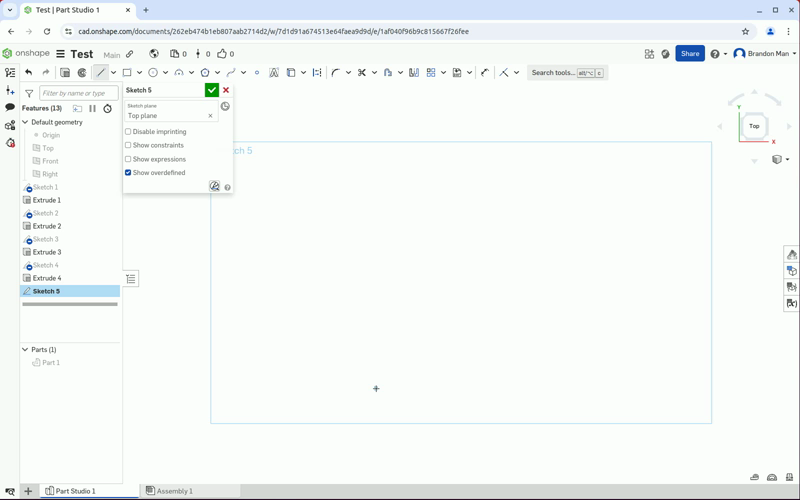
key_down(shift)
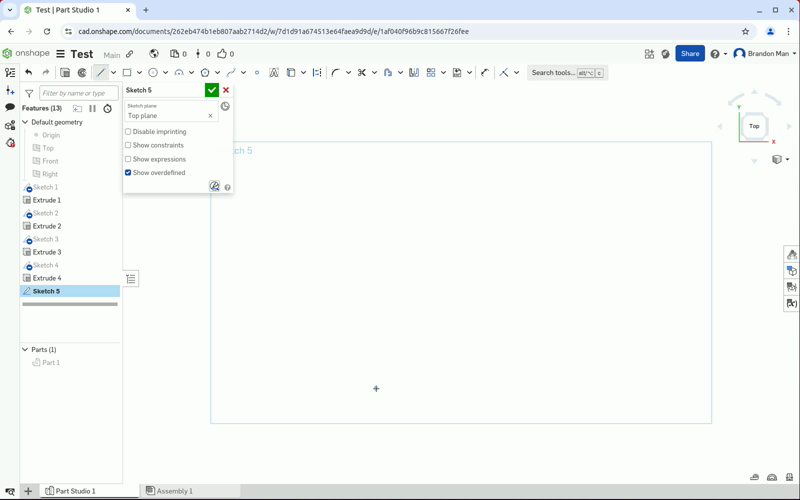
mouse_move(544, 388)
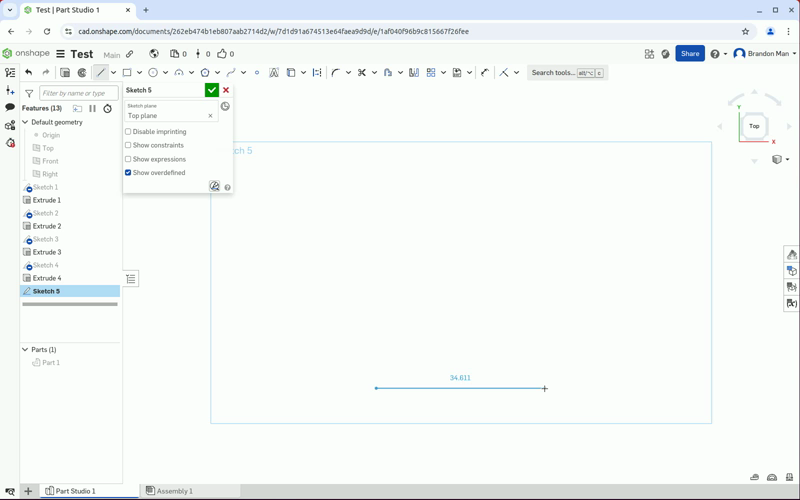
click(544, 388)
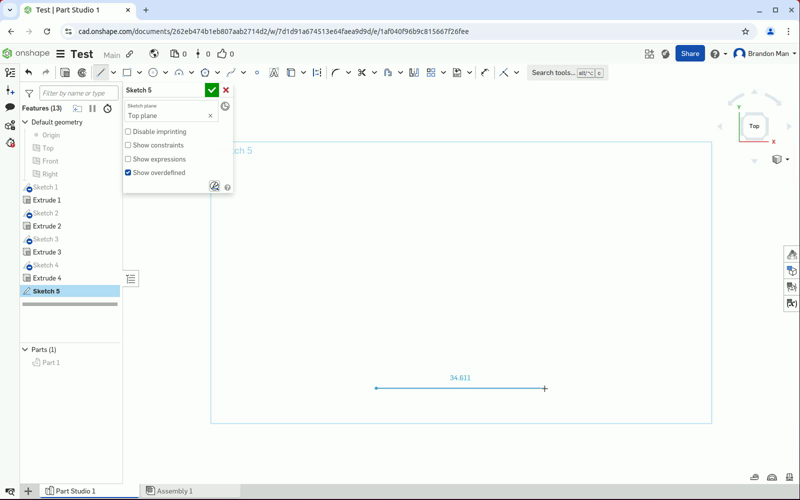
key_up(shift)
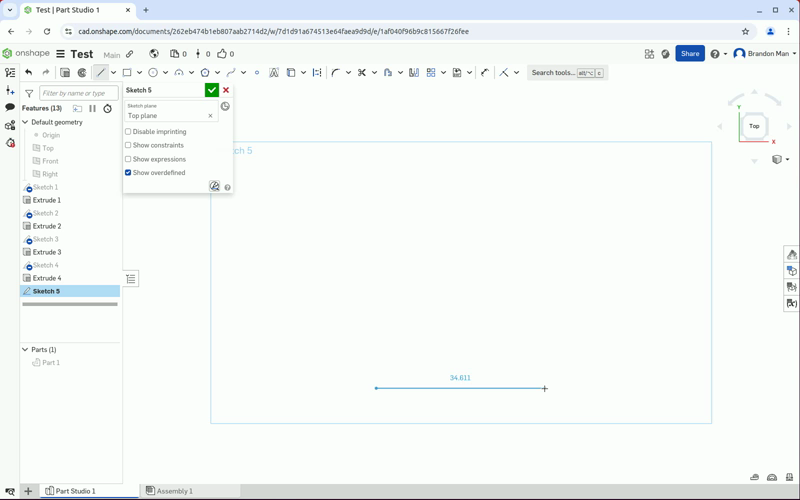
key_down(shift)
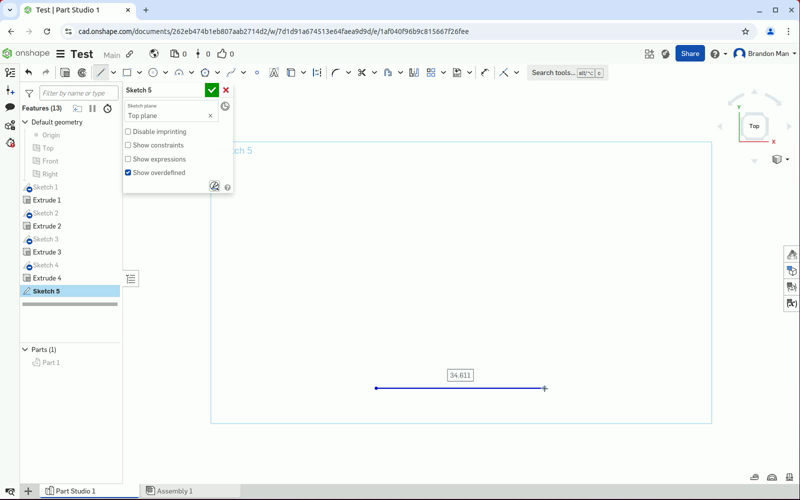
mouse_move(574, 388)
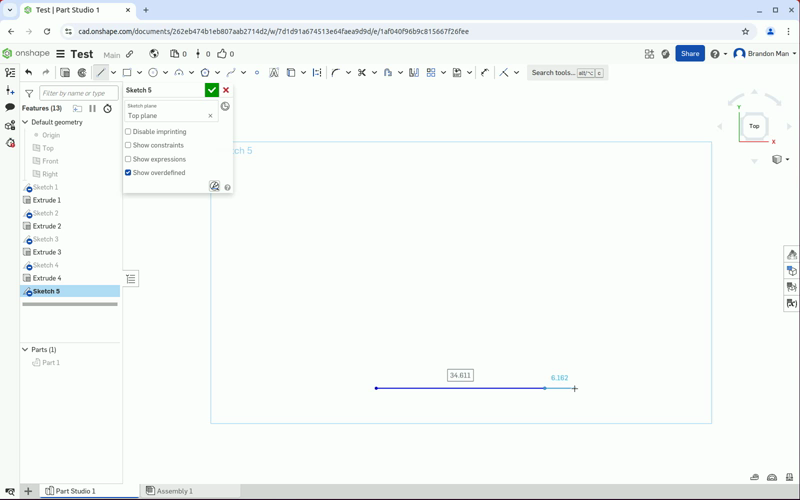
mouse_move(544, 375)
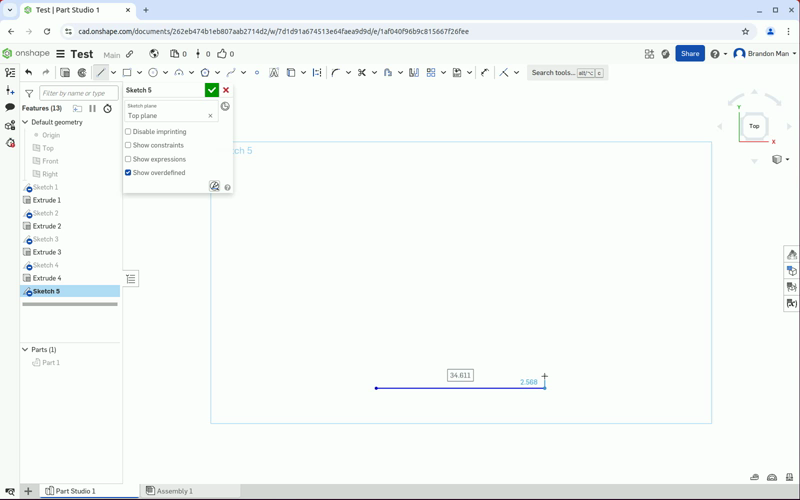
click(544, 375)
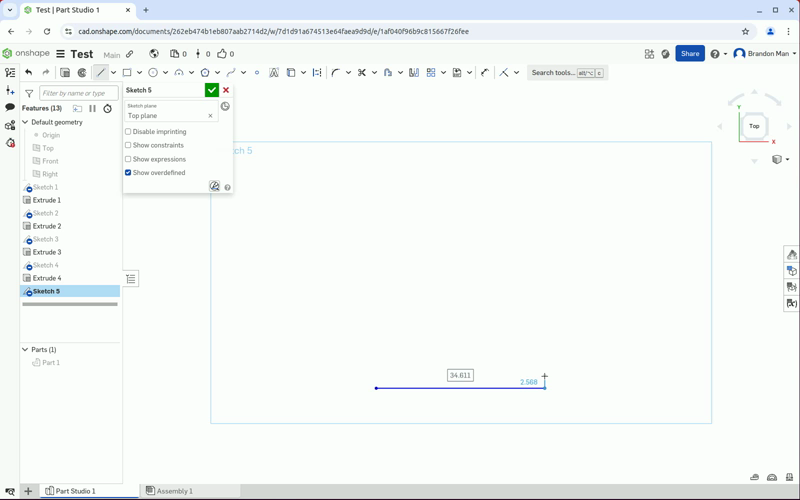
key_up(shift)
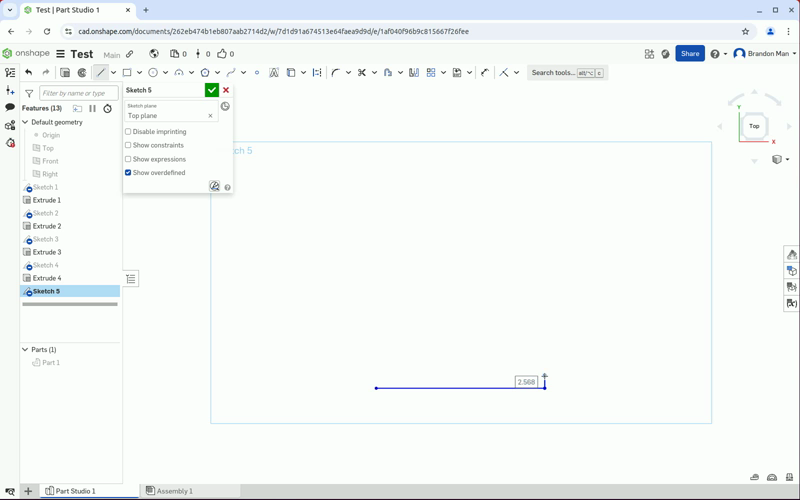
key_down(shift)
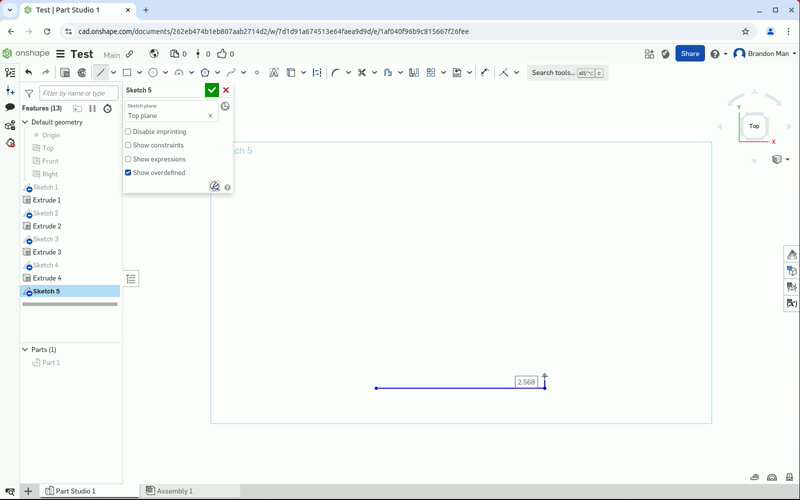
mouse_move(376, 375)
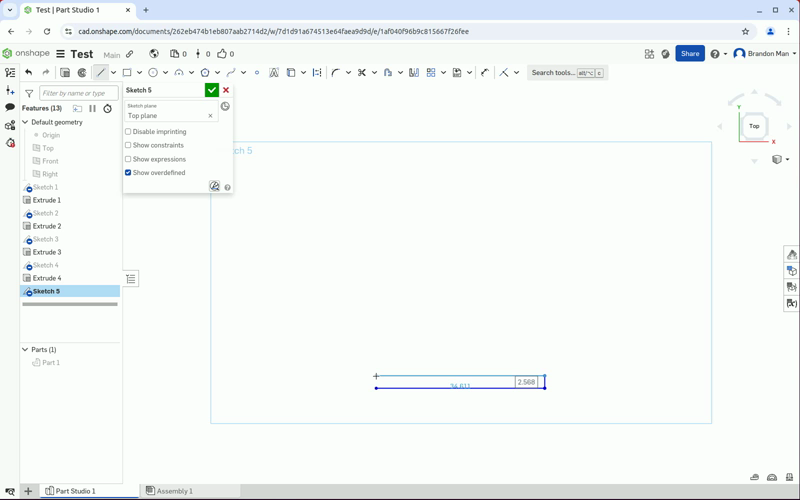
click(376, 375)
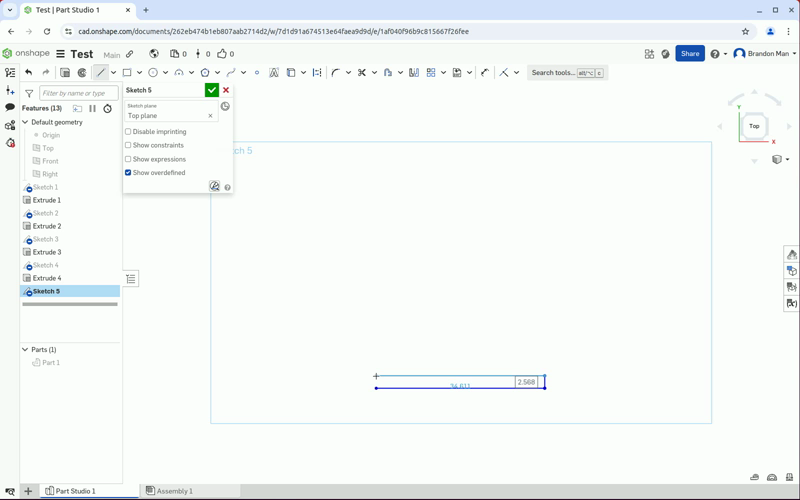
key_up(shift)
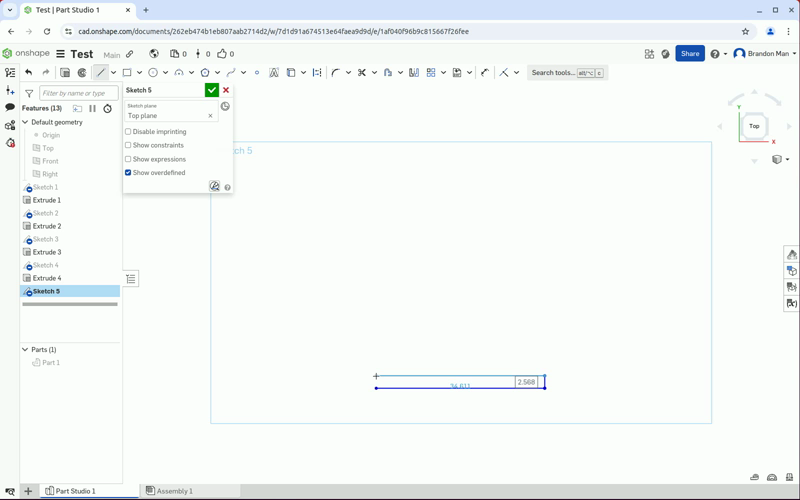
mouse_move(406, 375)
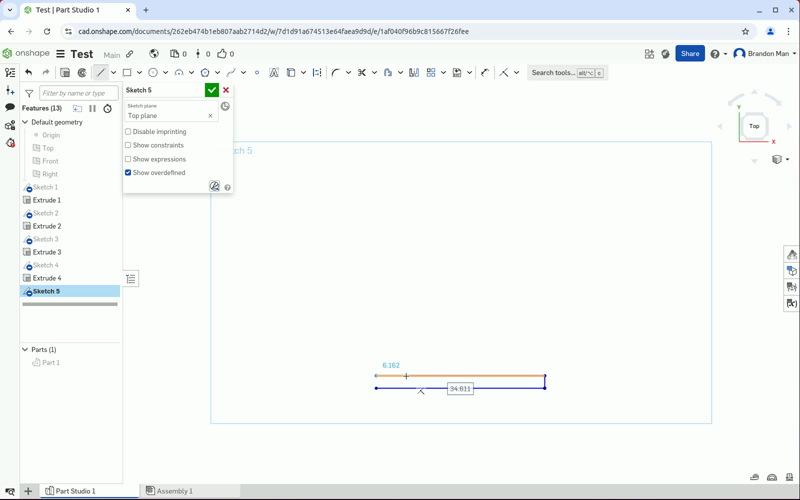
key_down(shift)
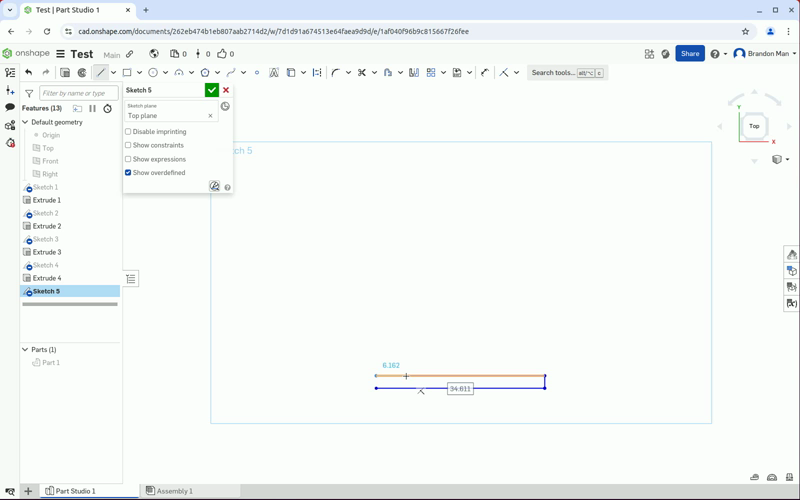
mouse_move(376, 388)
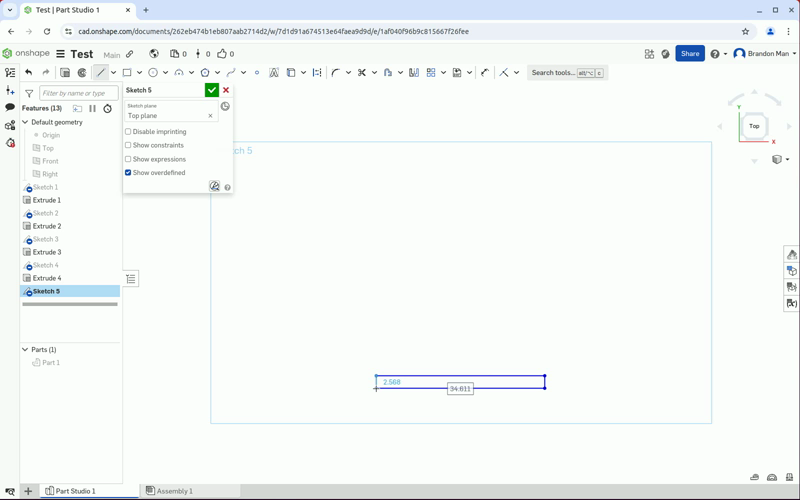
key_up(shift)
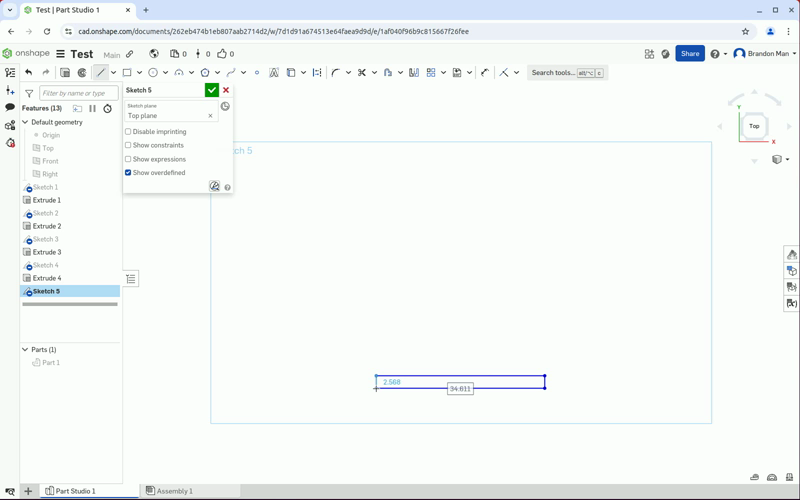
click(376, 388)
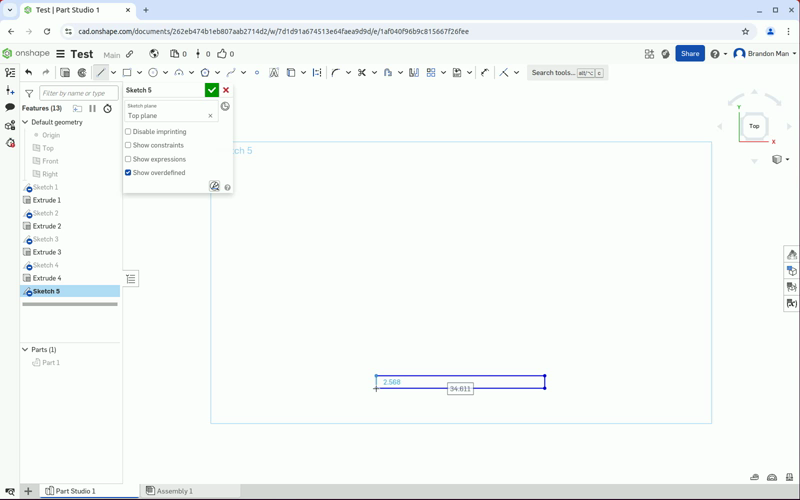
key(esc)
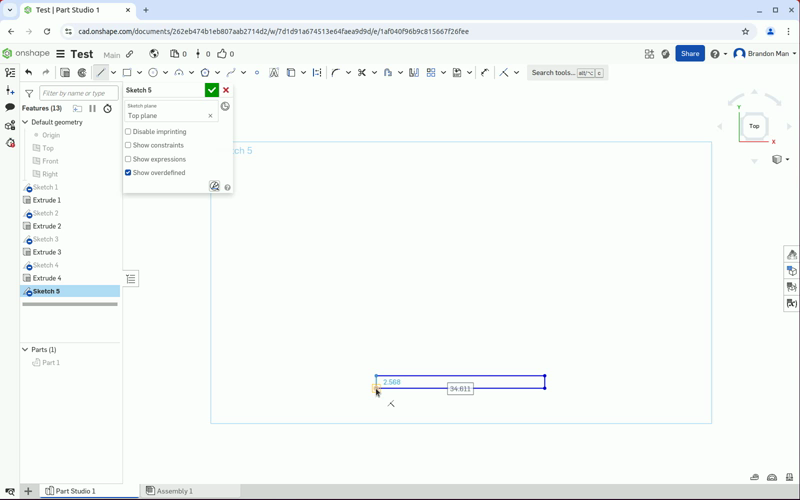
mouse_move(487, 383)
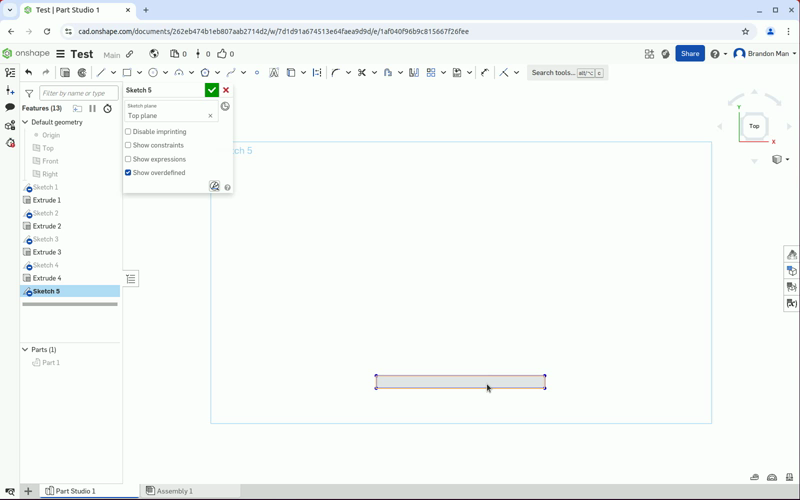
click(487, 383)
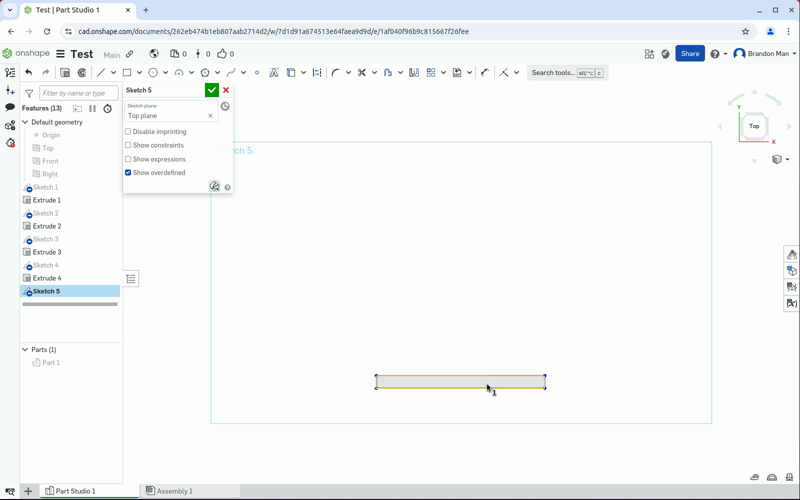
mouse_move(73, 352)
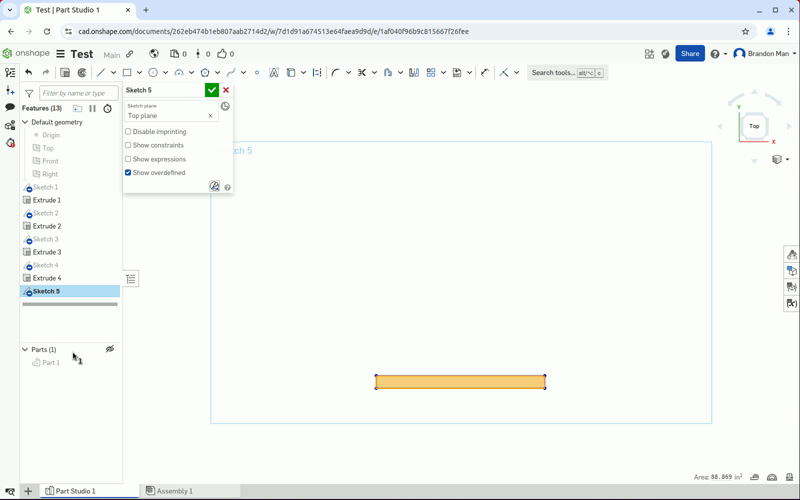
key(shift+y)
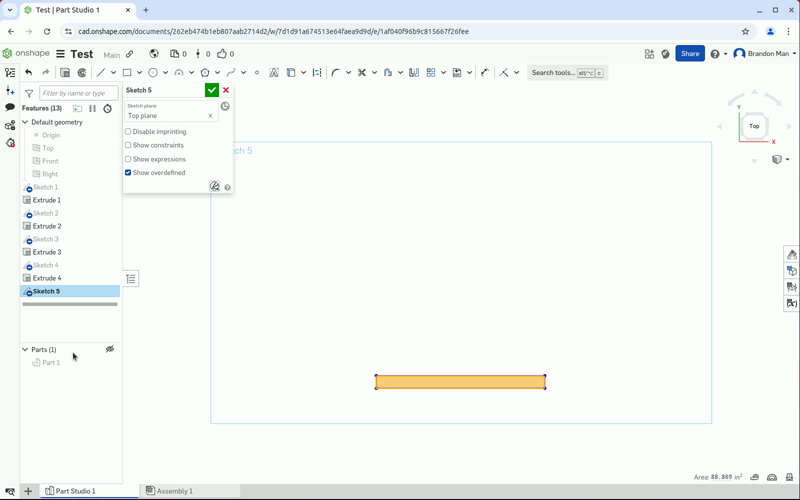
key(shift+e)
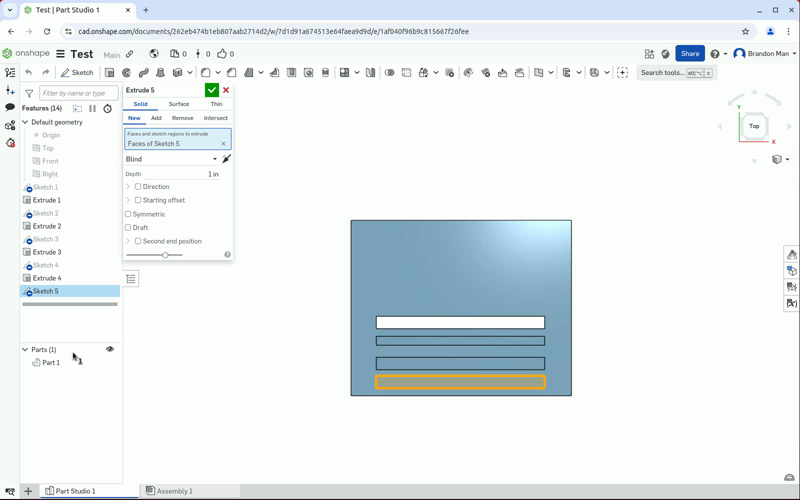
mouse_move(143, 106)
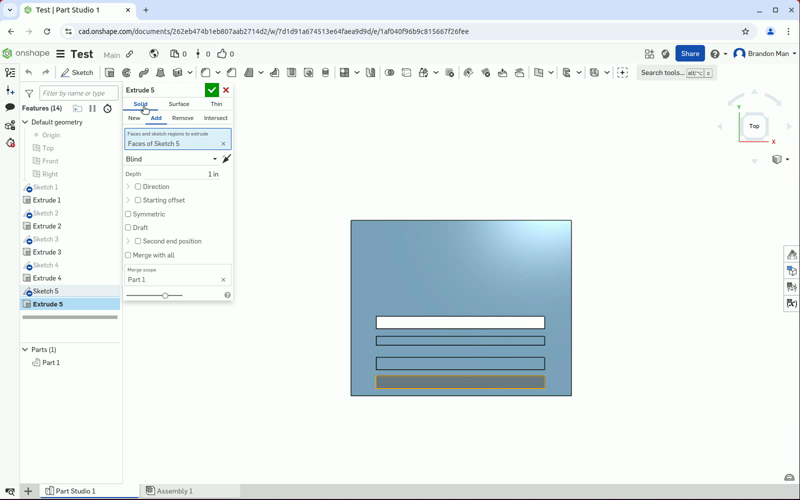
click(143, 106)
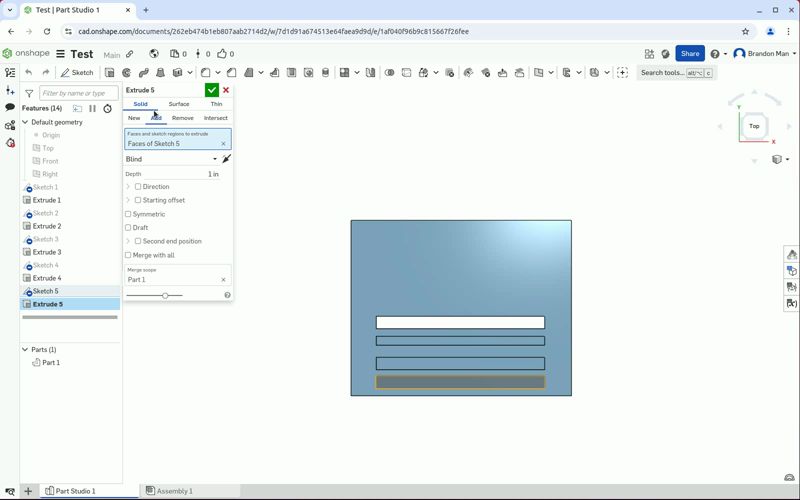
mouse_move(186, 120)
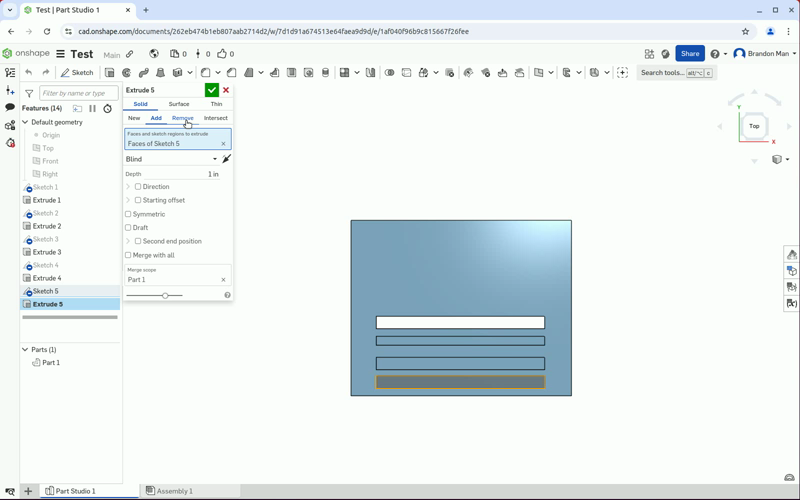
click(186, 120)
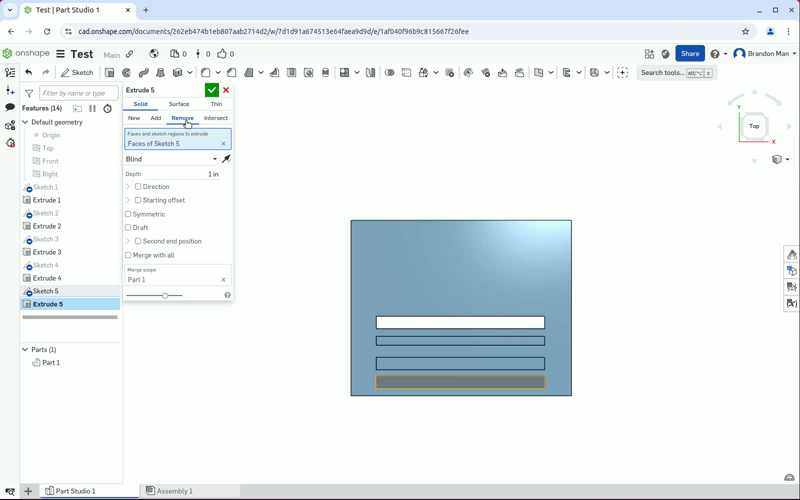
key(tab, 4)
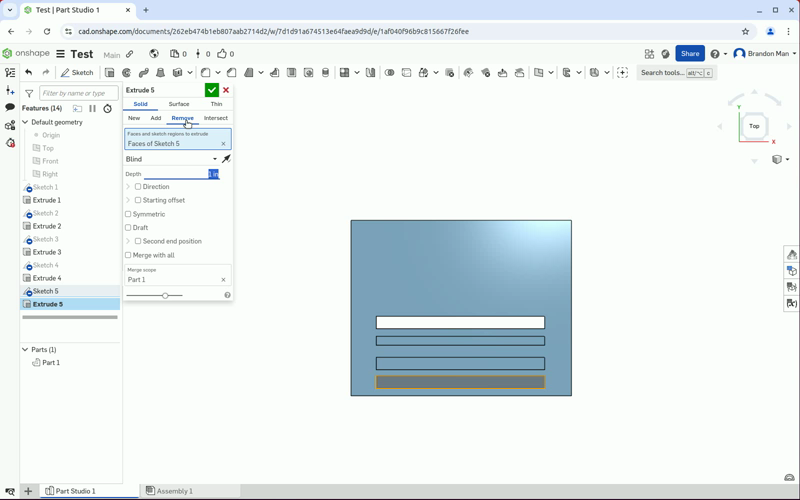
text(7.703)
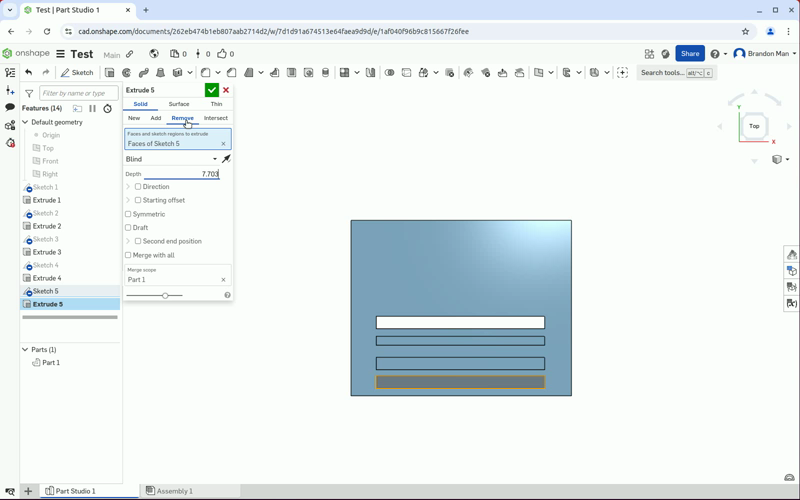
key(tab, 6)
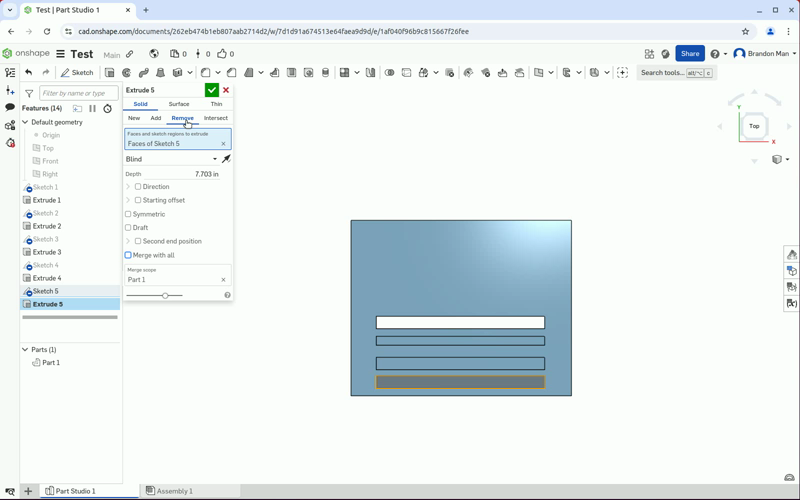
key(space)
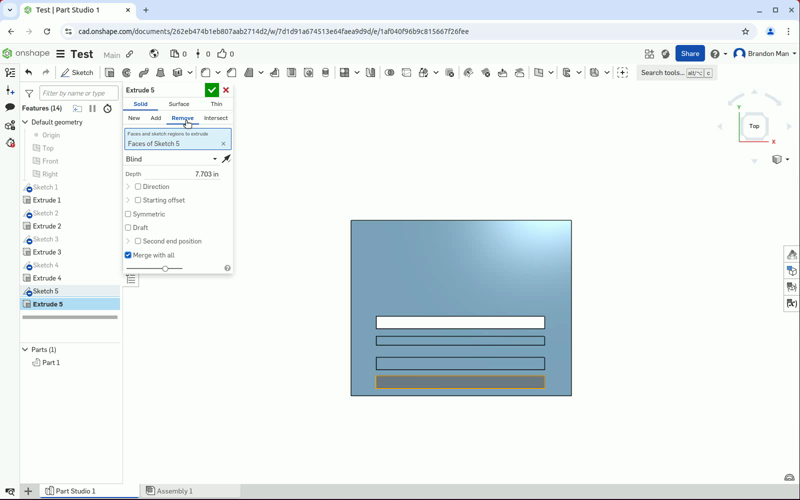
key(enter)
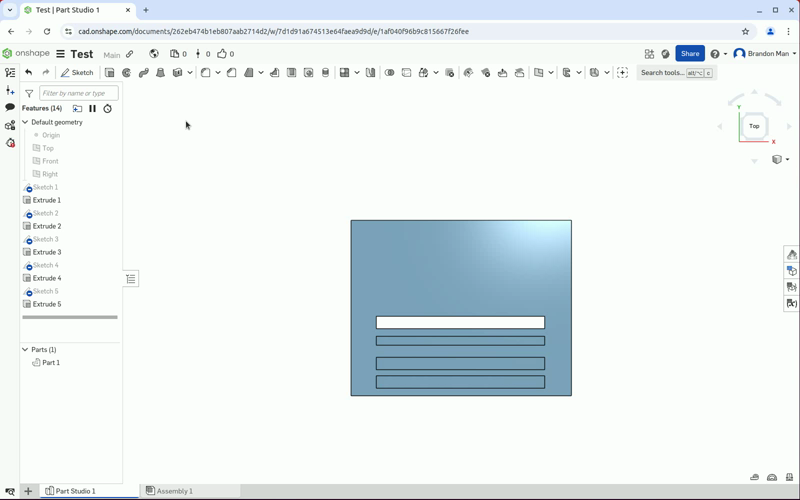
key(shift+h)
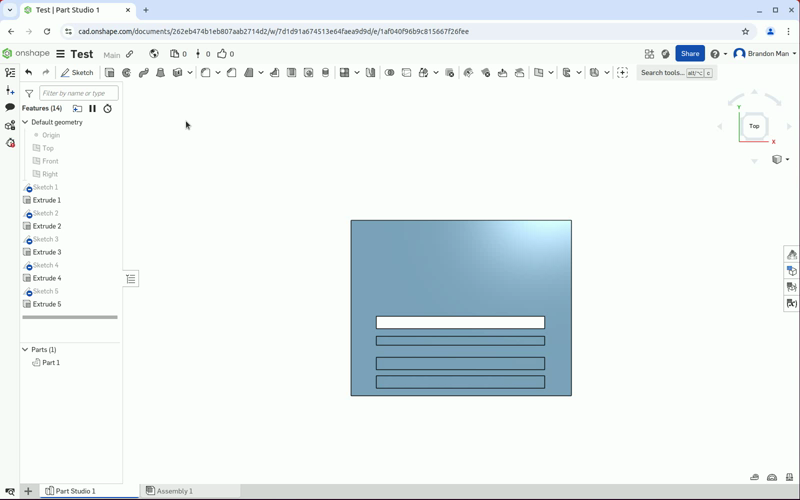
key(shift+h)
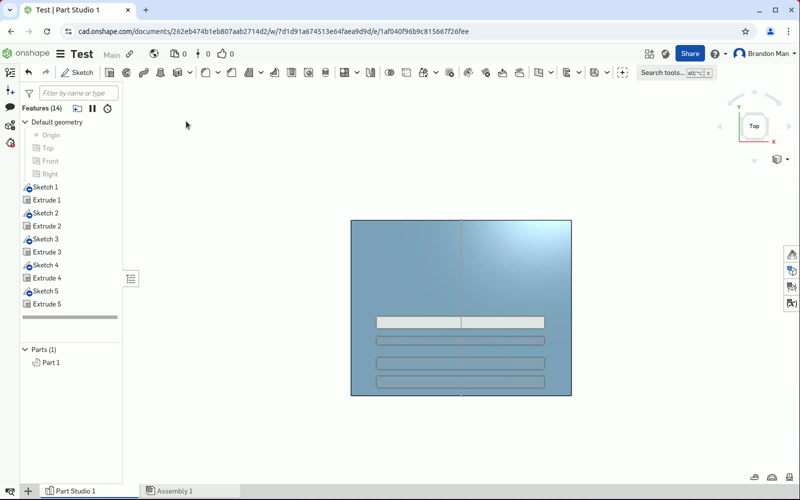
key(shift+7)
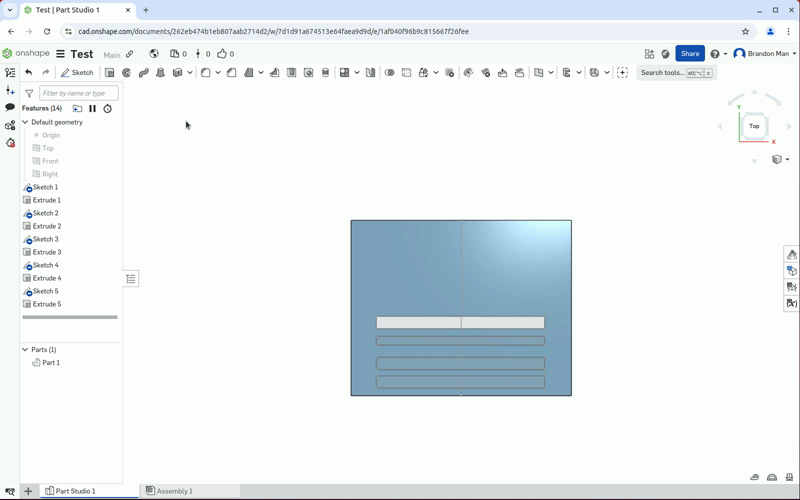
key(up, 3)
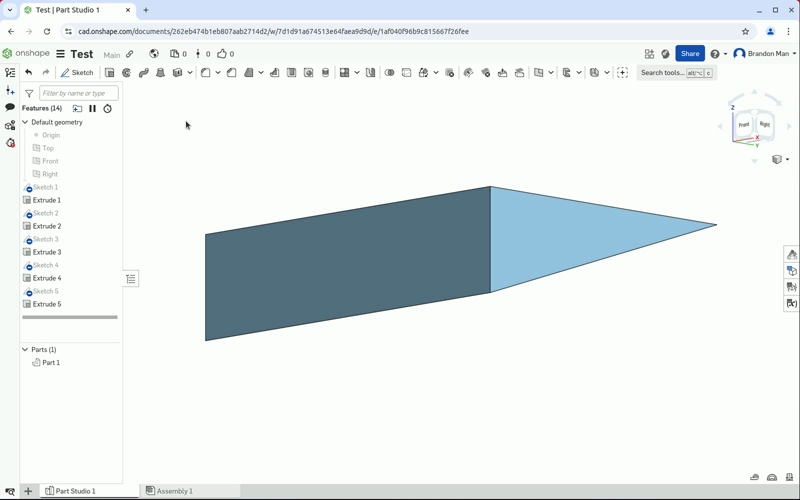
key(left, 3)
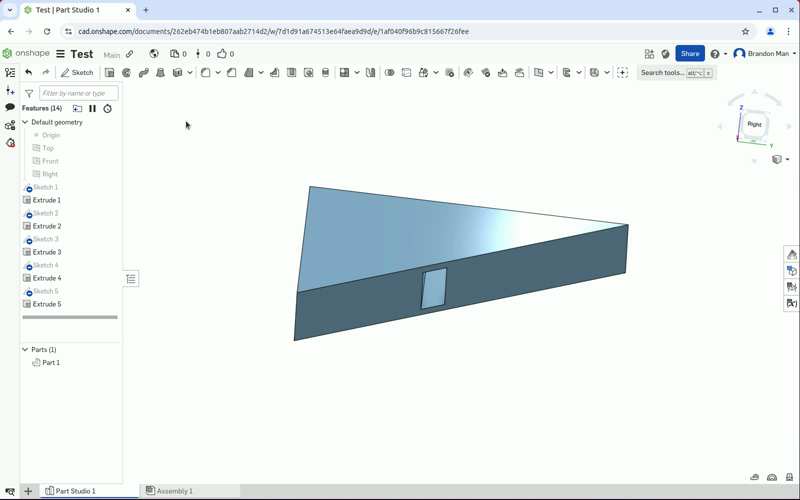
key(right, 3)
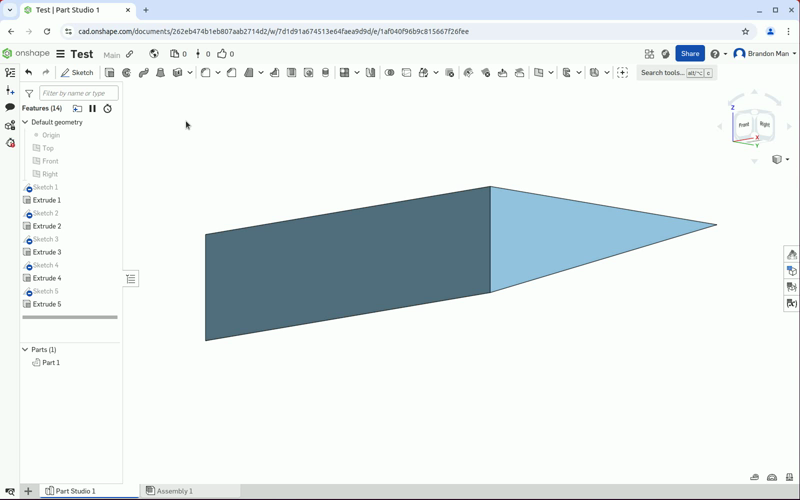
key(down, 3)
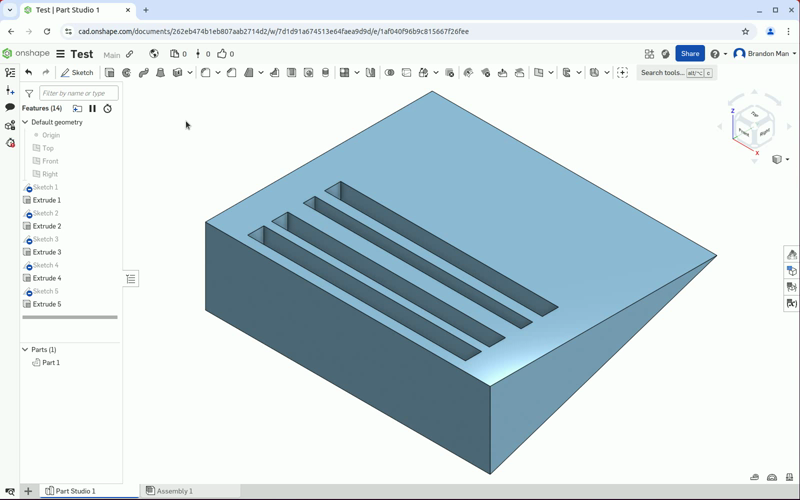
mouse_move(73, 189)
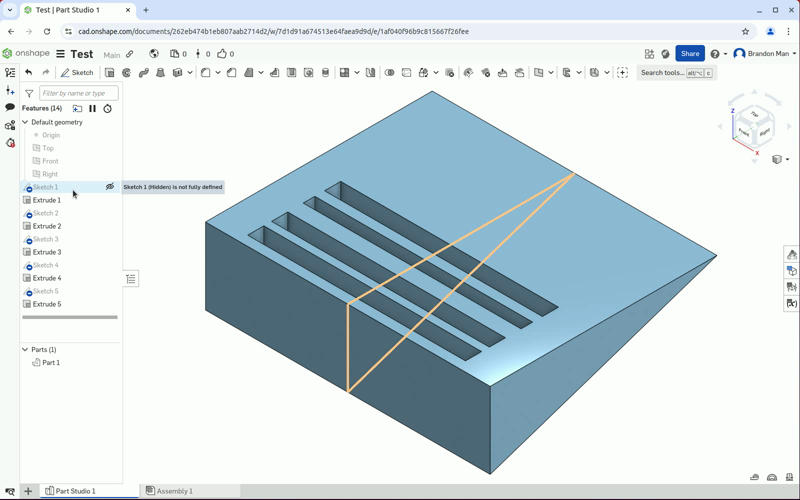
click(73, 189)